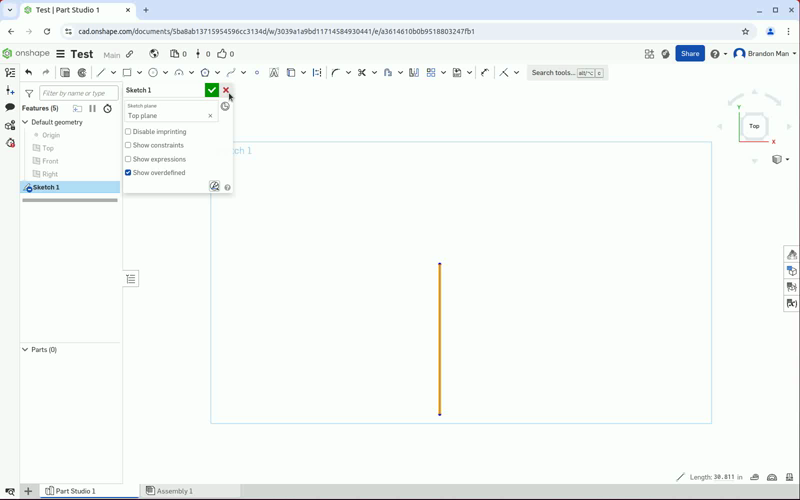
key(shift+h)
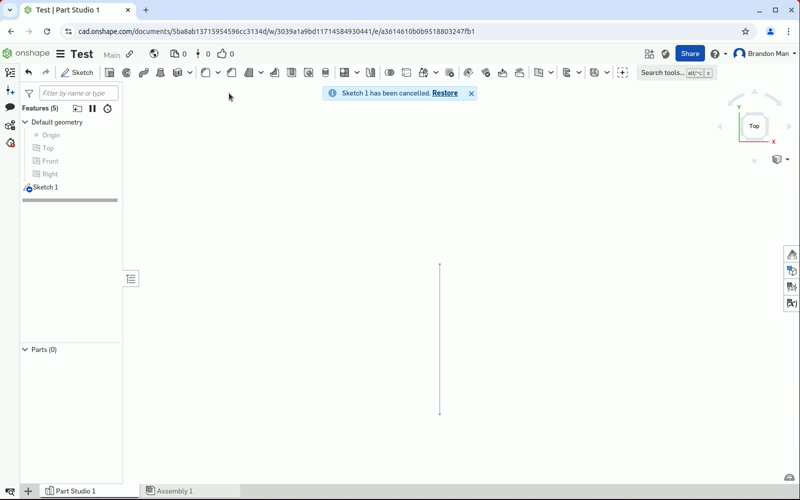
mouse_move(73, 352)
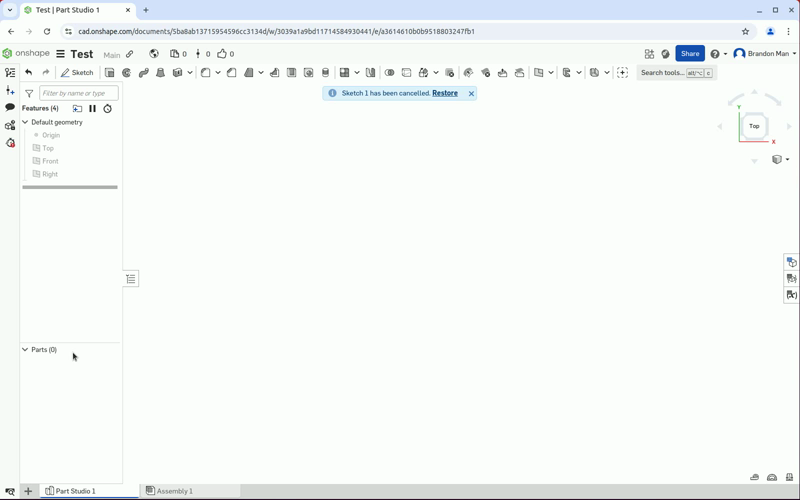
key(y)
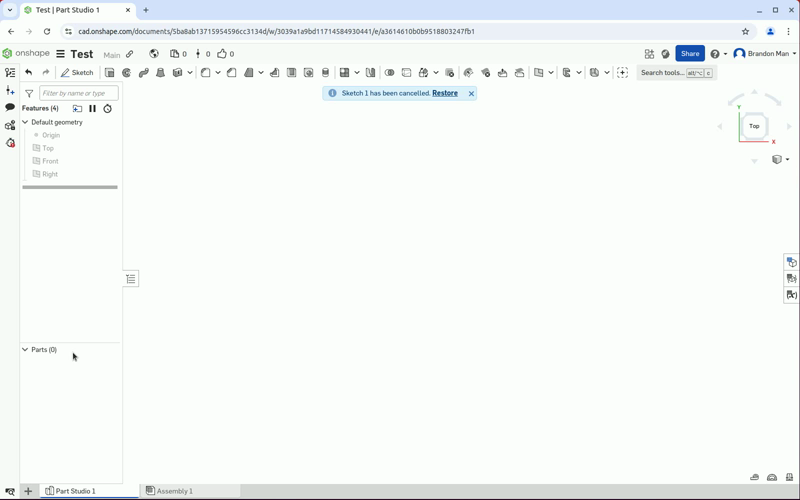
key(shift+p)
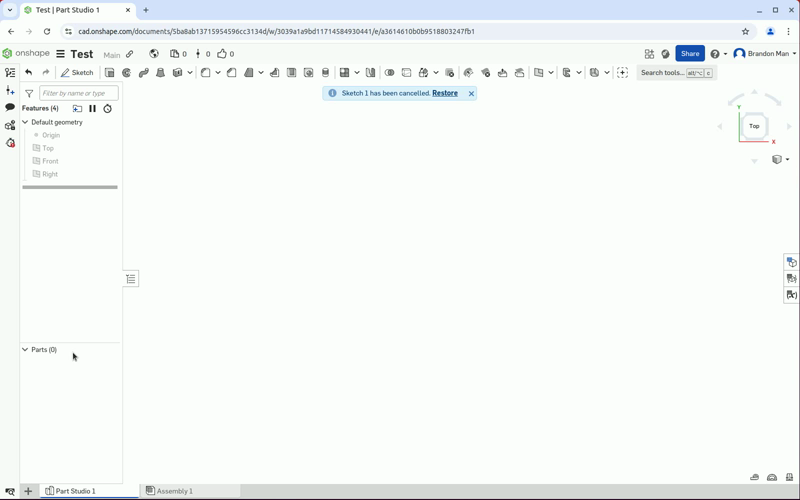
key(space)
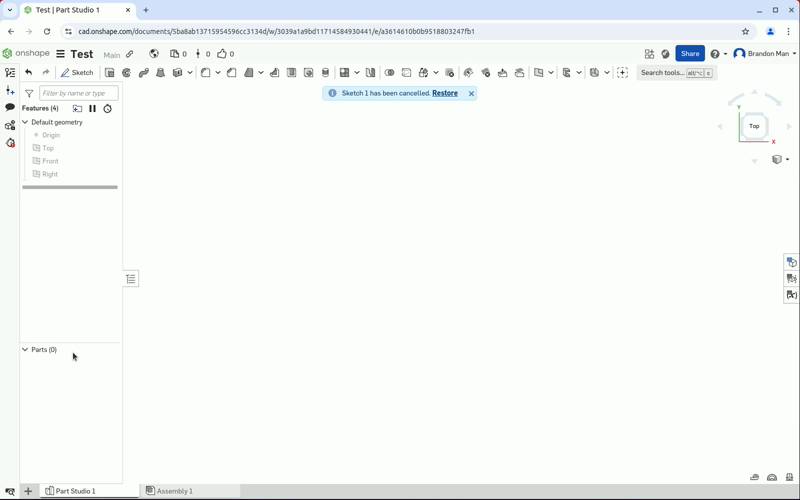
key_down(shift)
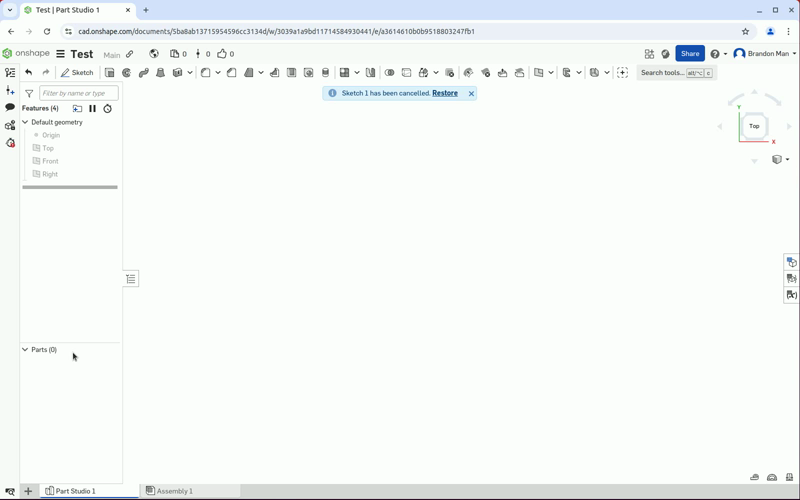
key(up)
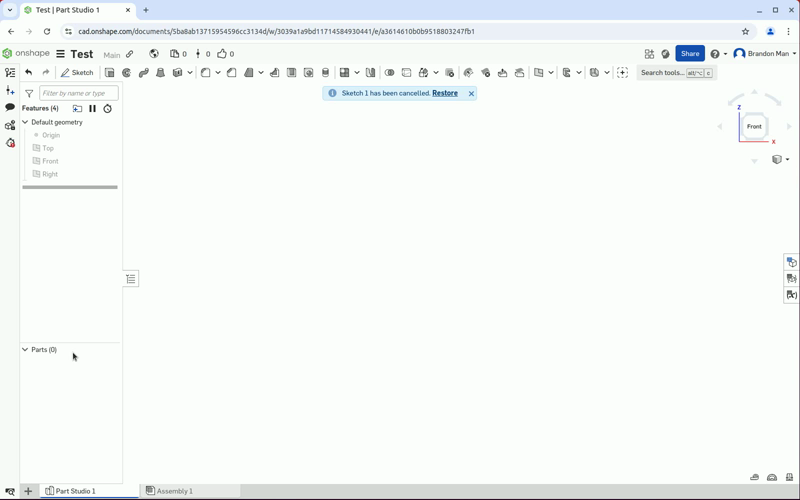
key_up(shift)
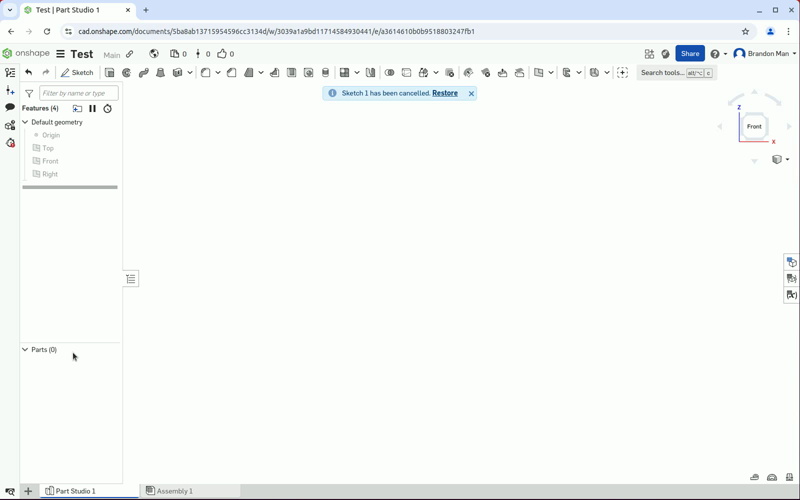
mouse_move(73, 352)
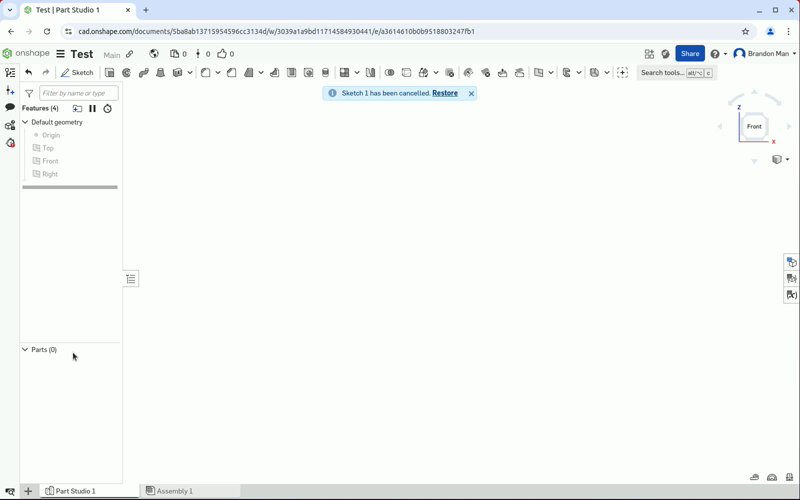
key(shift+y)
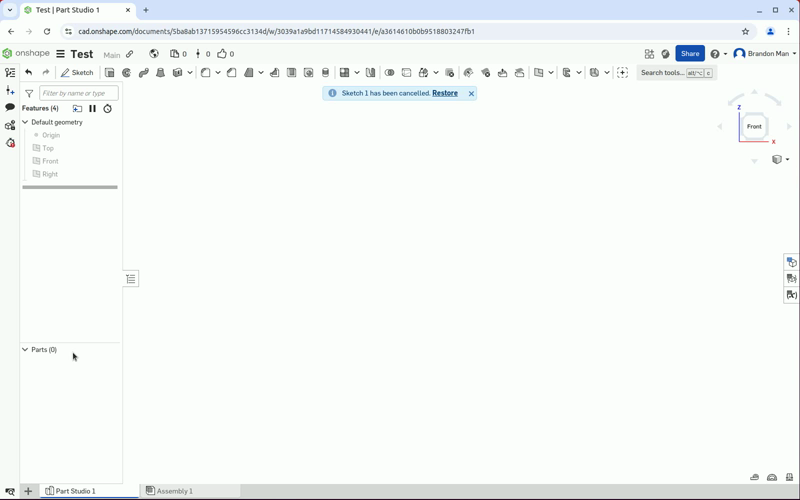
key(shift+s)
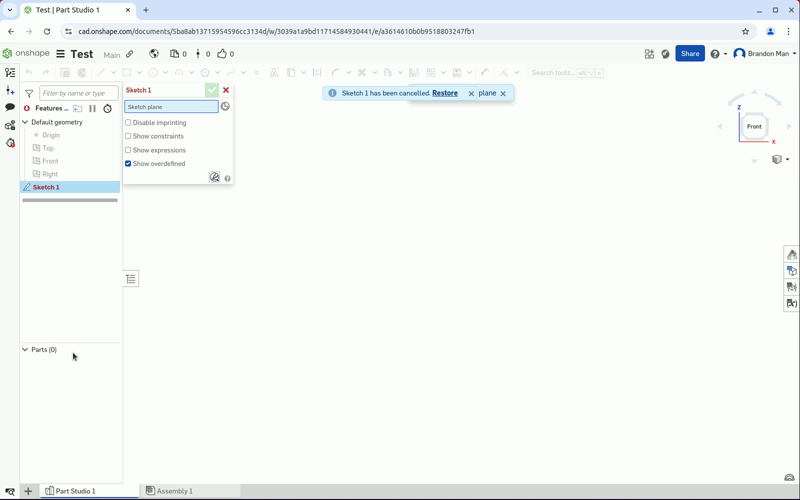
mouse_move(73, 163)
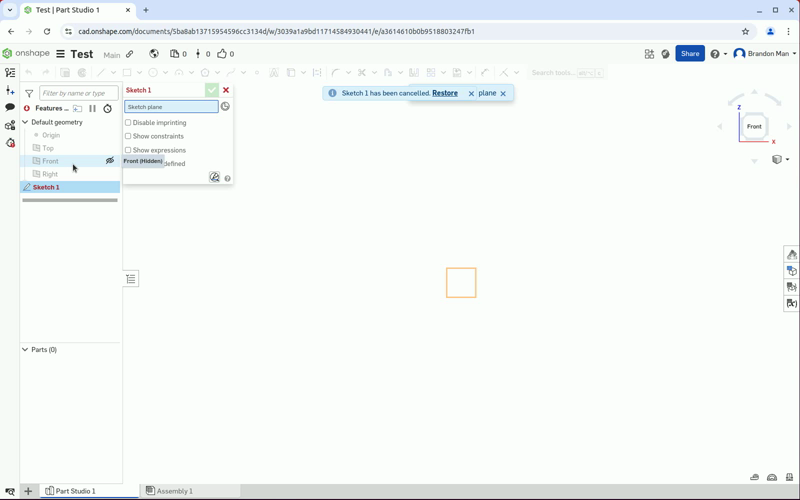
click(73, 163)
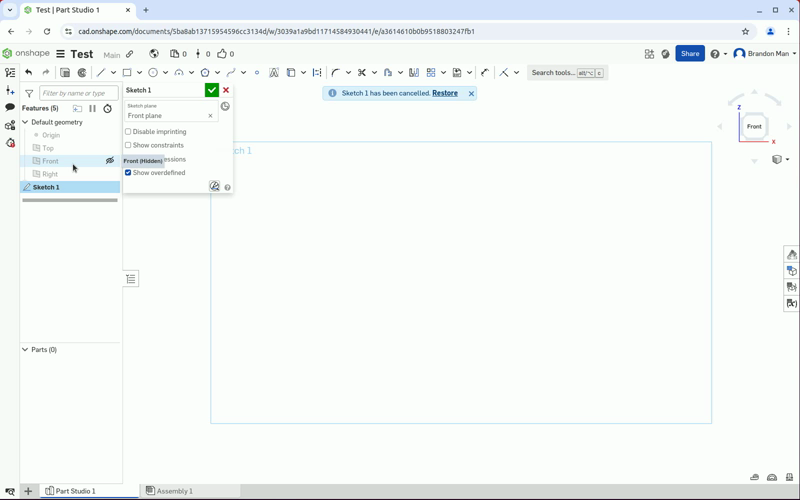
mouse_move(73, 352)
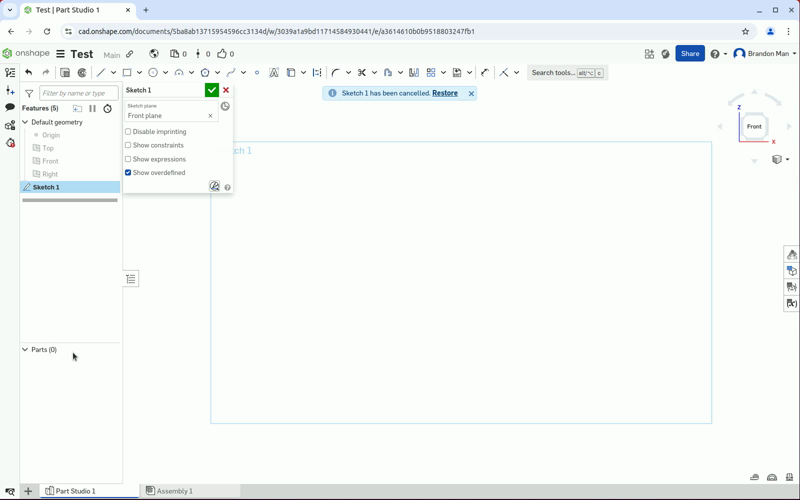
key(y)
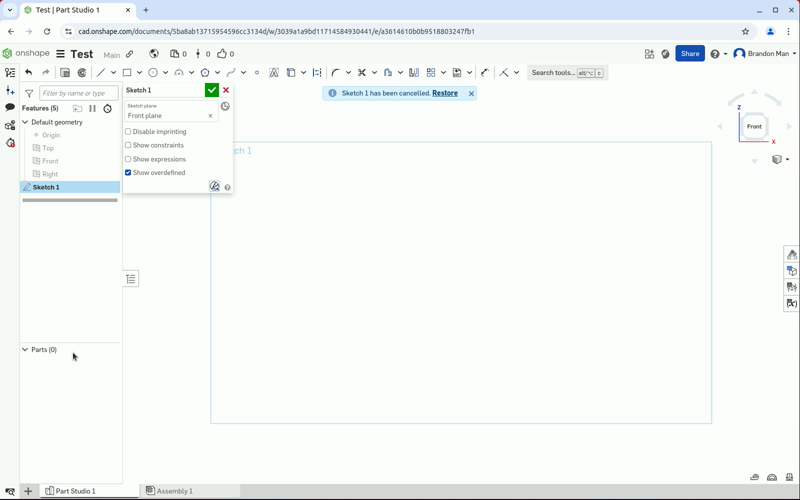
key(l)
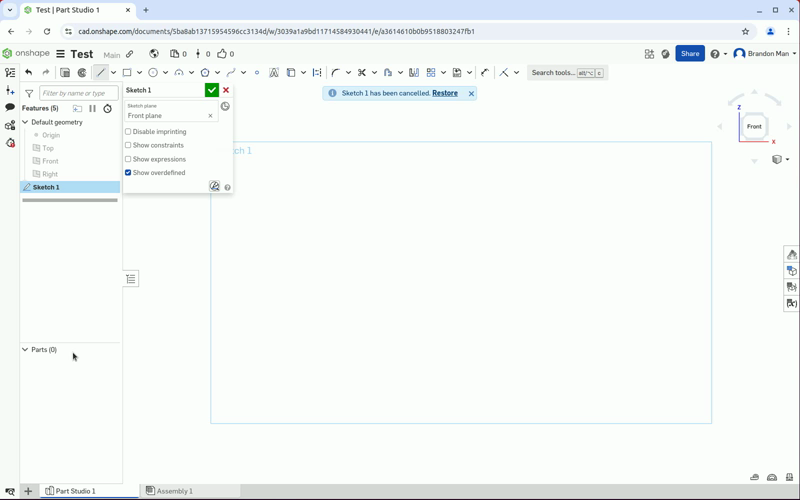
key_down(shift)
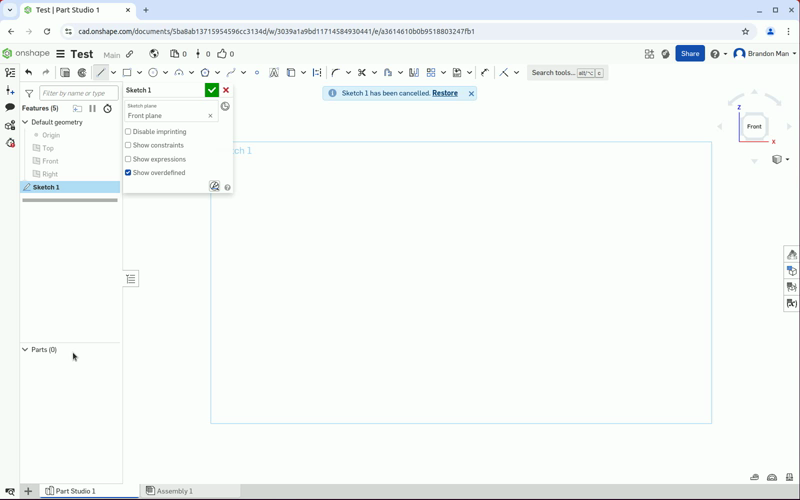
mouse_move(397, 381)
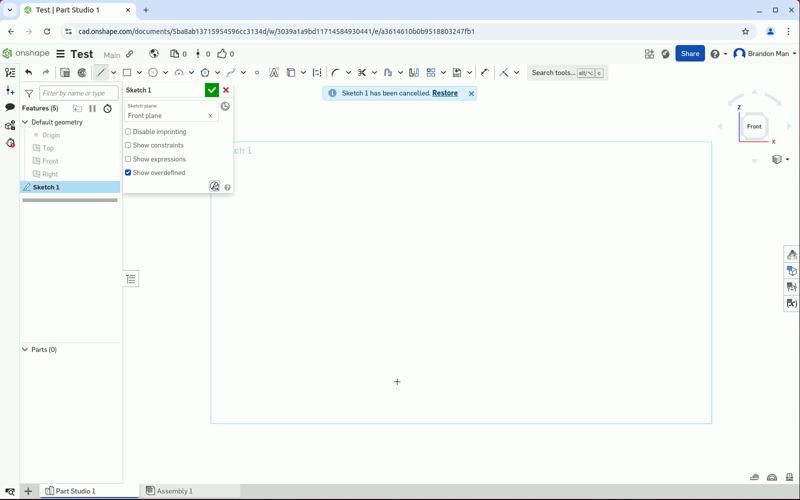
click(397, 381)
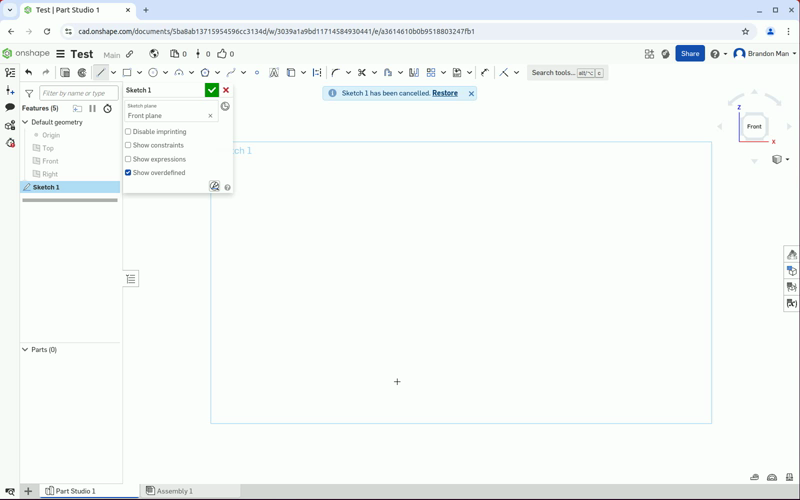
key_up(shift)
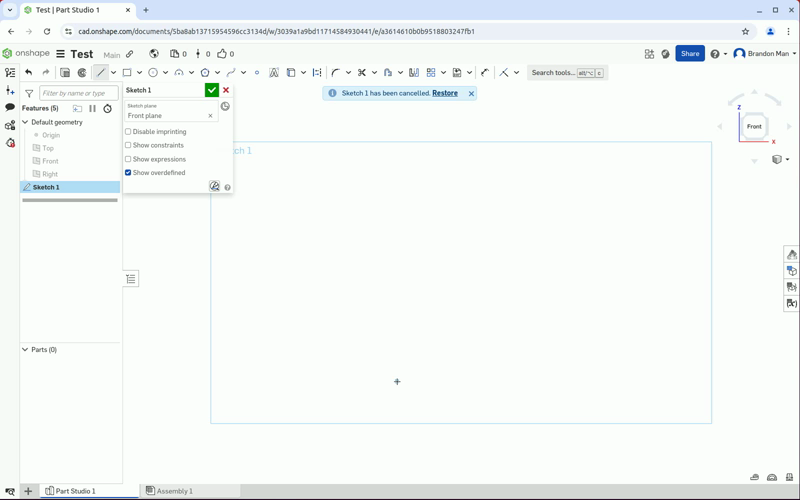
key_down(shift)
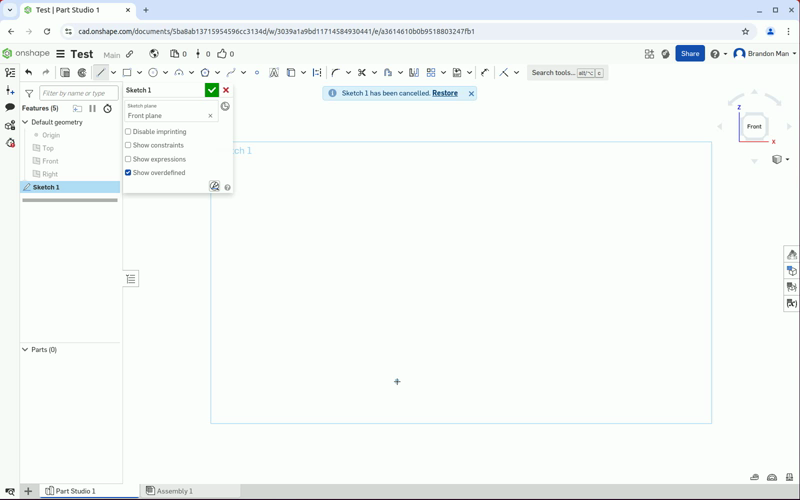
mouse_move(523, 381)
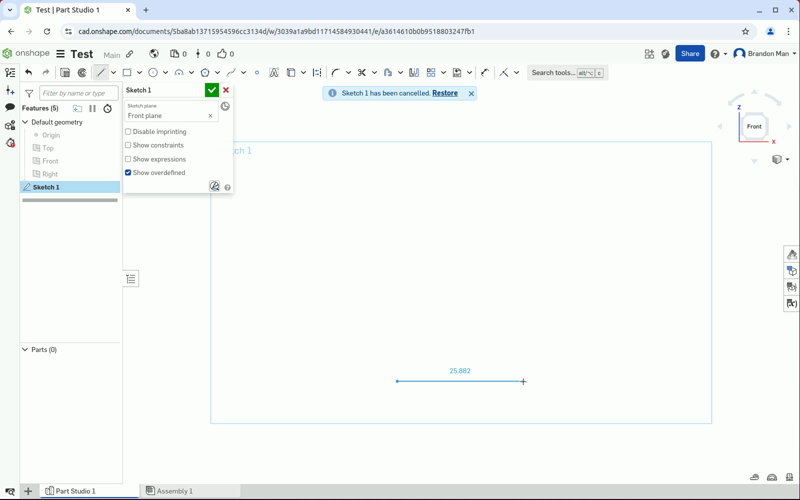
click(523, 381)
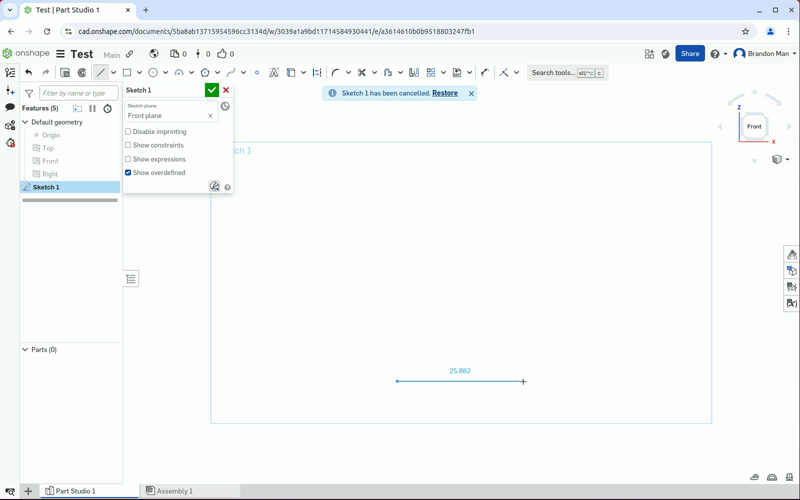
key_up(shift)
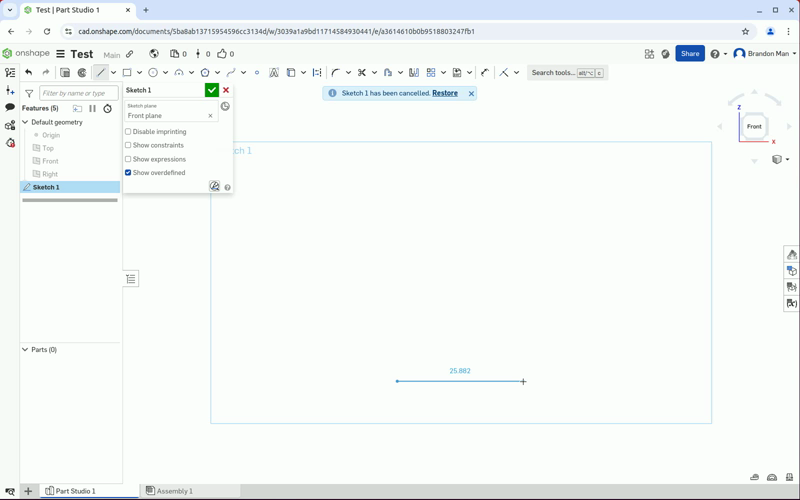
key_down(shift)
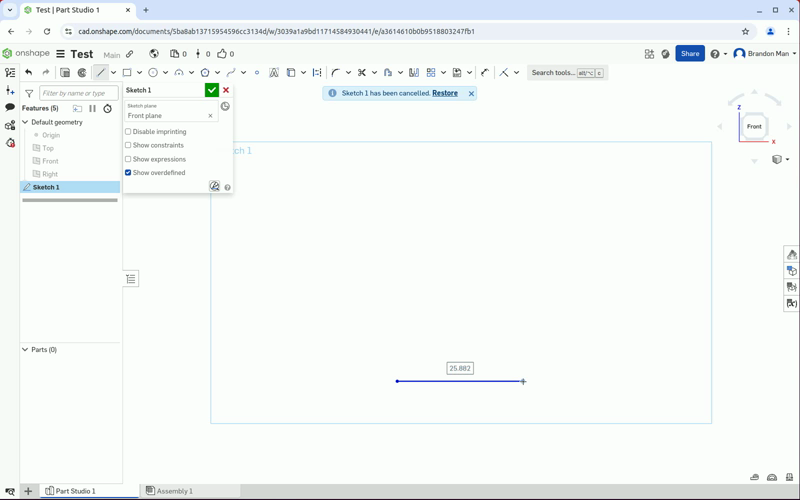
mouse_move(523, 185)
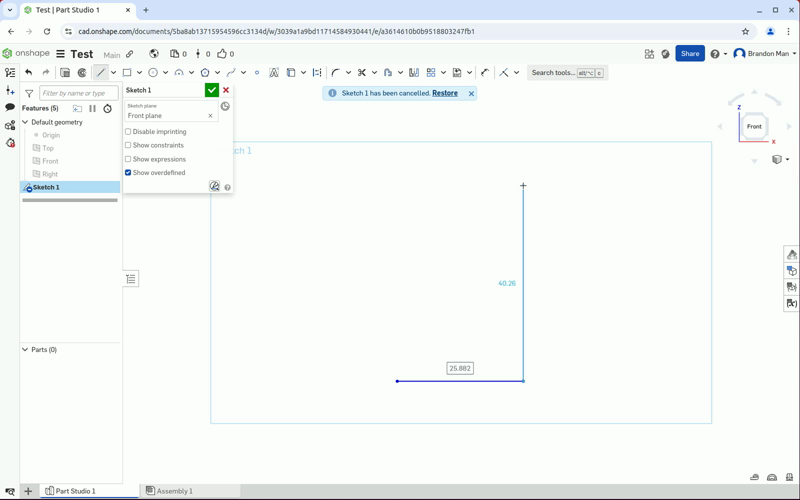
click(523, 185)
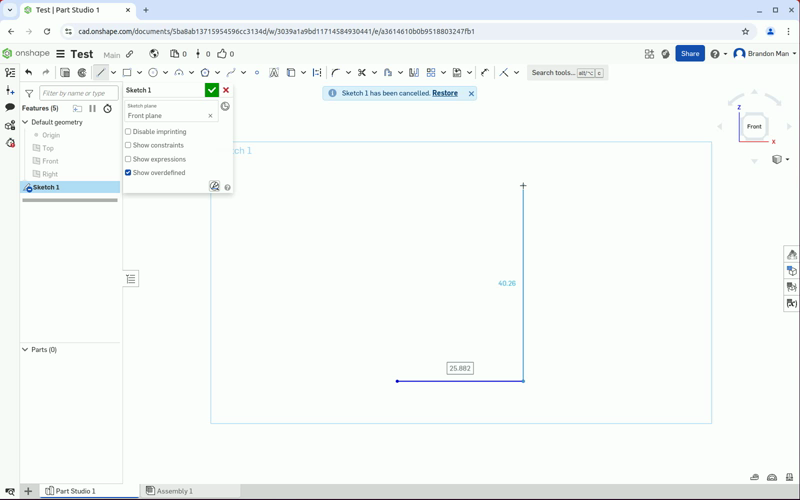
key_up(shift)
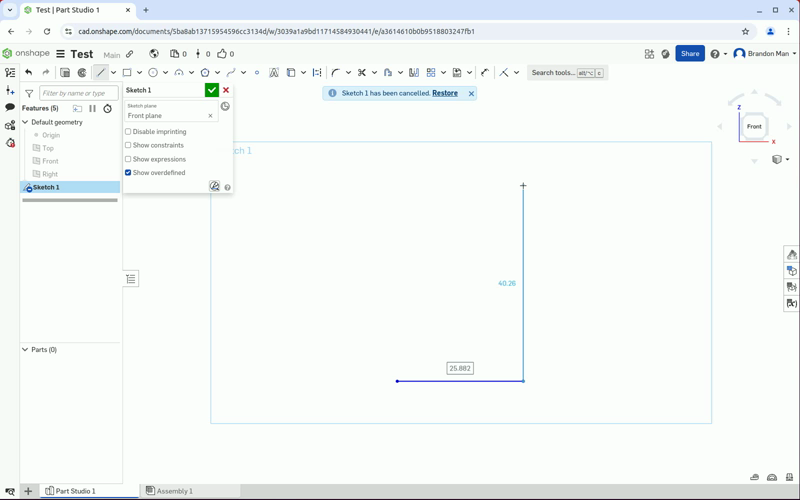
key_down(shift)
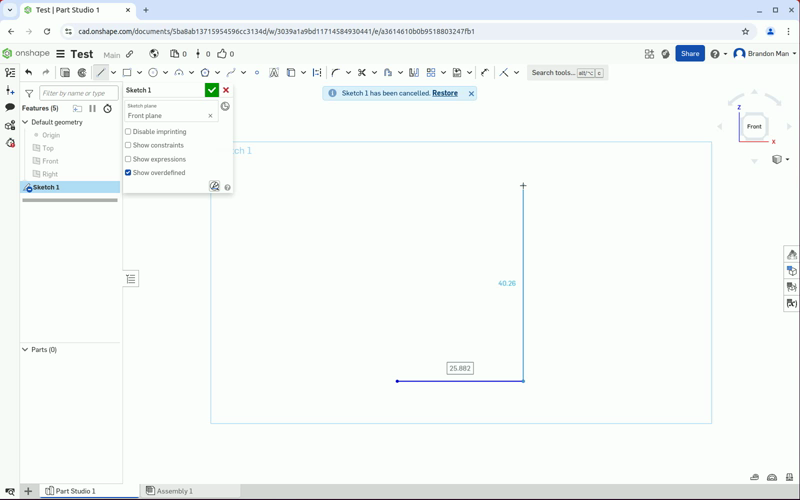
mouse_move(397, 185)
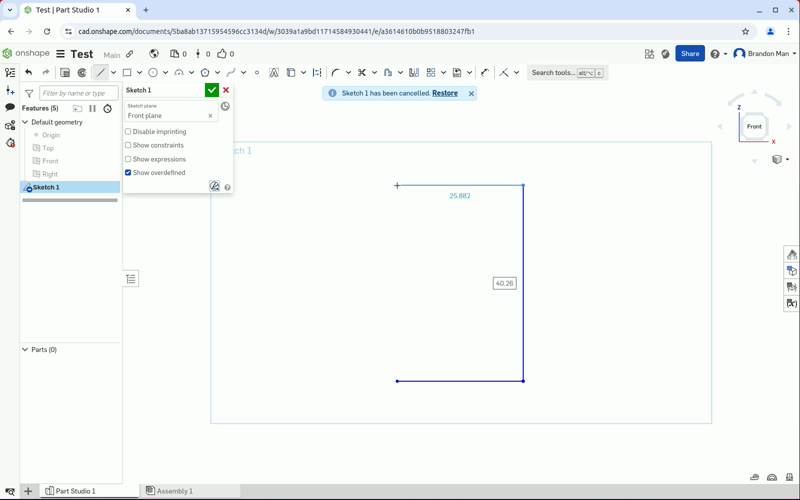
click(397, 185)
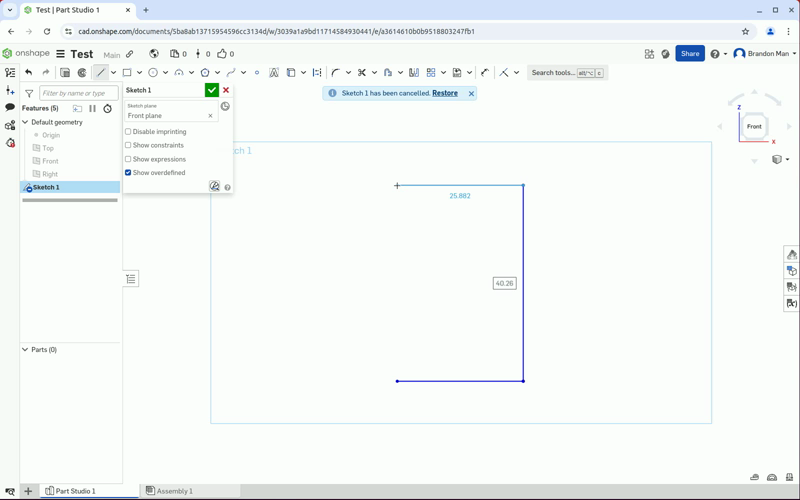
key_up(shift)
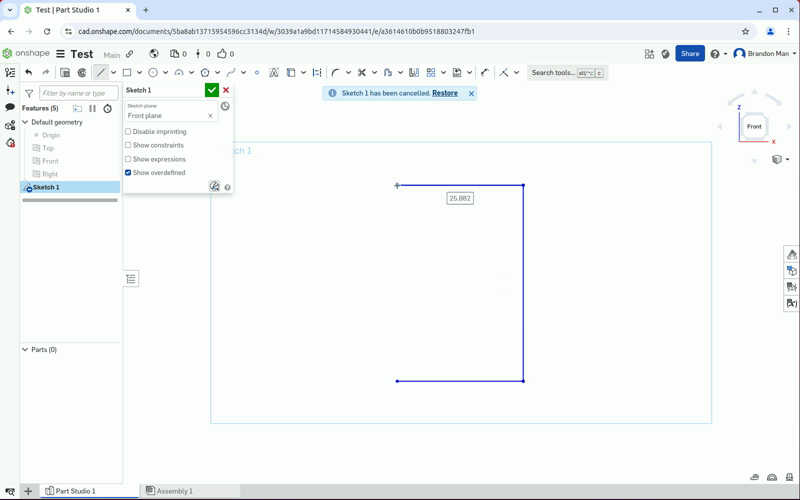
key_down(shift)
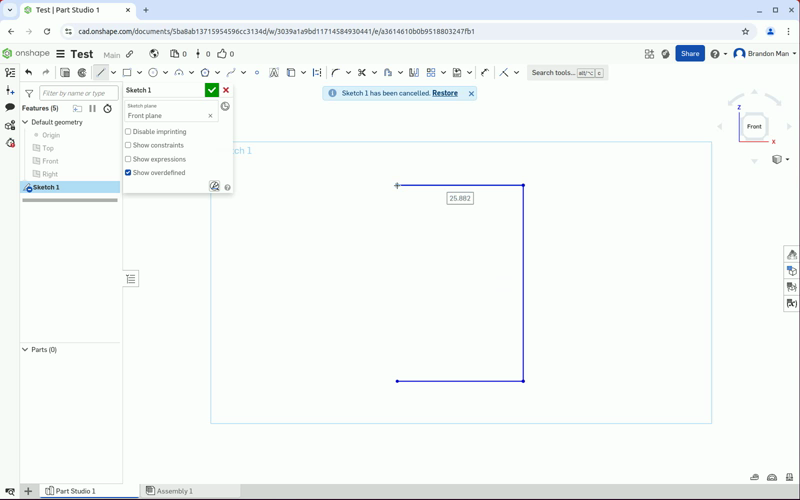
mouse_move(397, 381)
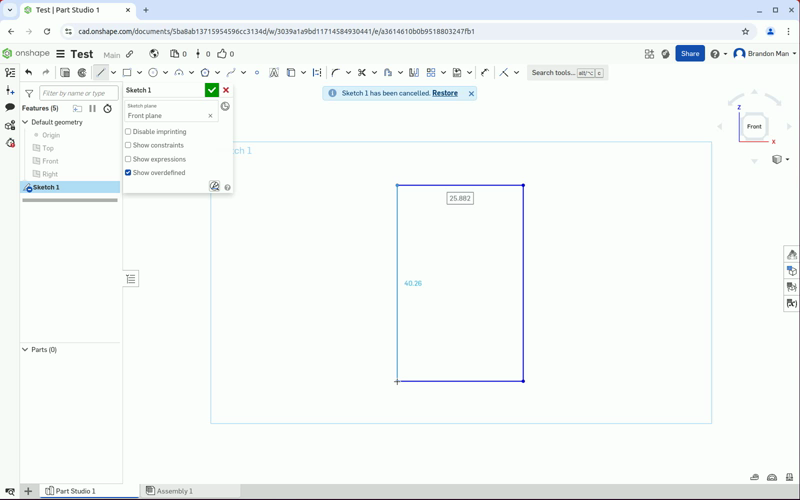
key_up(shift)
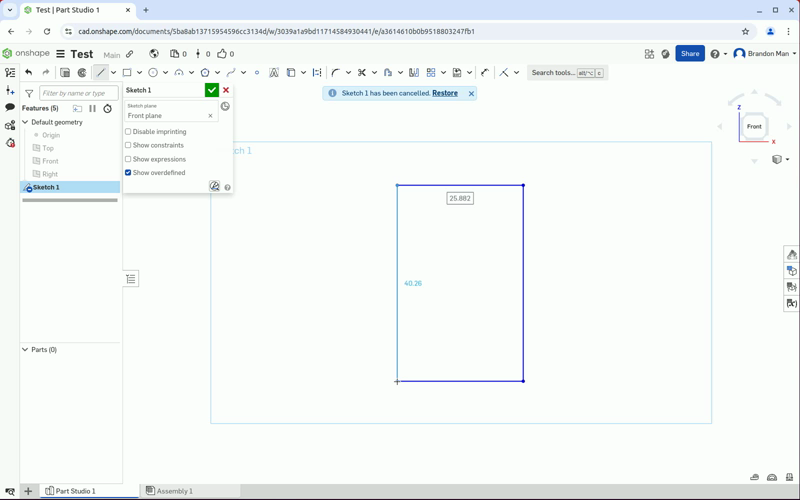
click(397, 381)
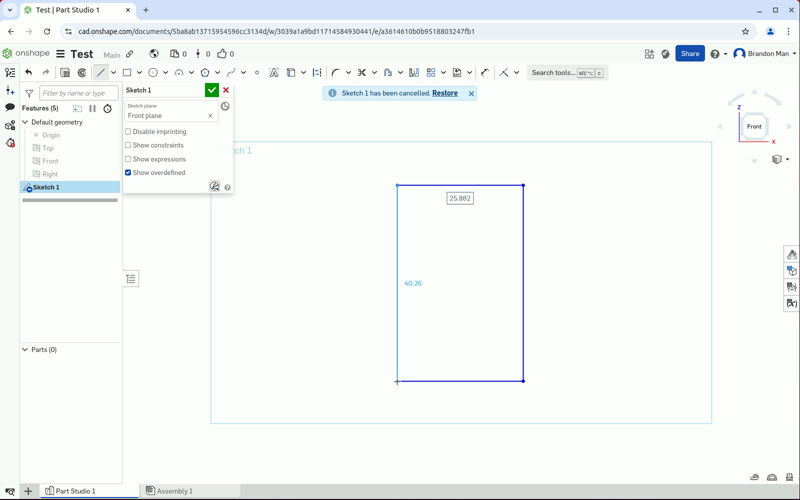
key(esc)
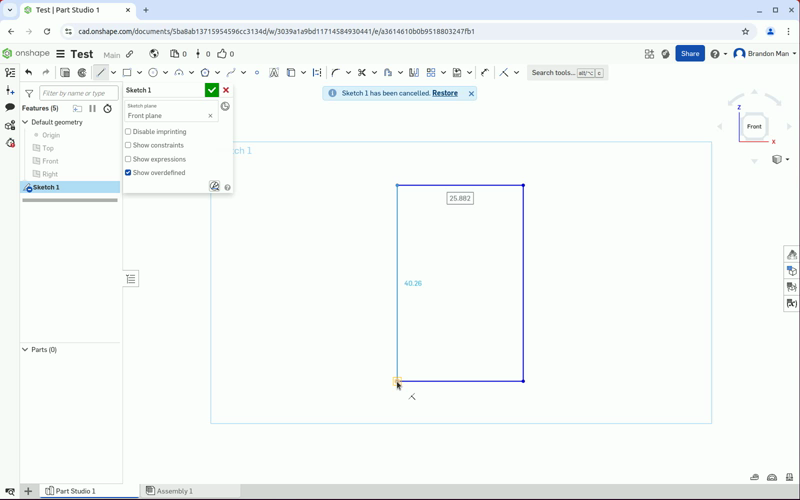
mouse_move(435, 359)
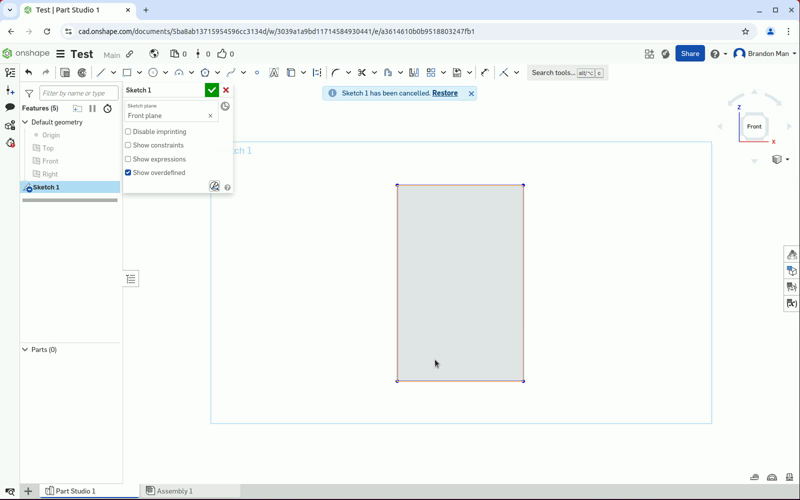
click(435, 359)
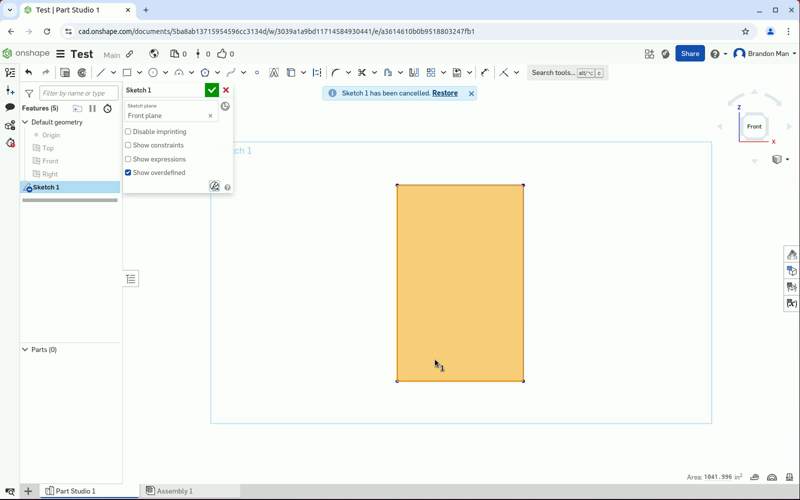
mouse_move(73, 352)
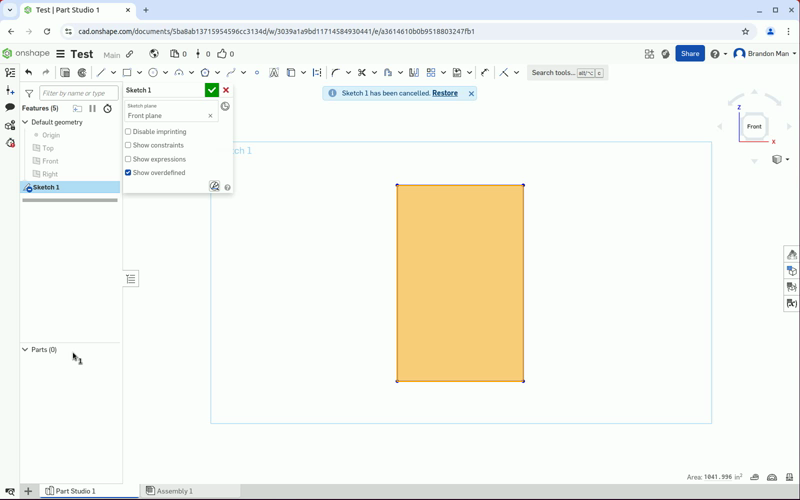
key(shift+y)
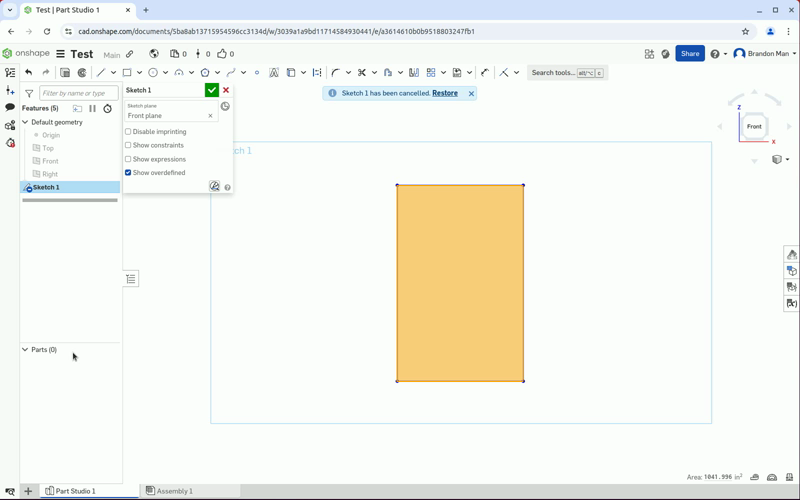
key(shift+e)
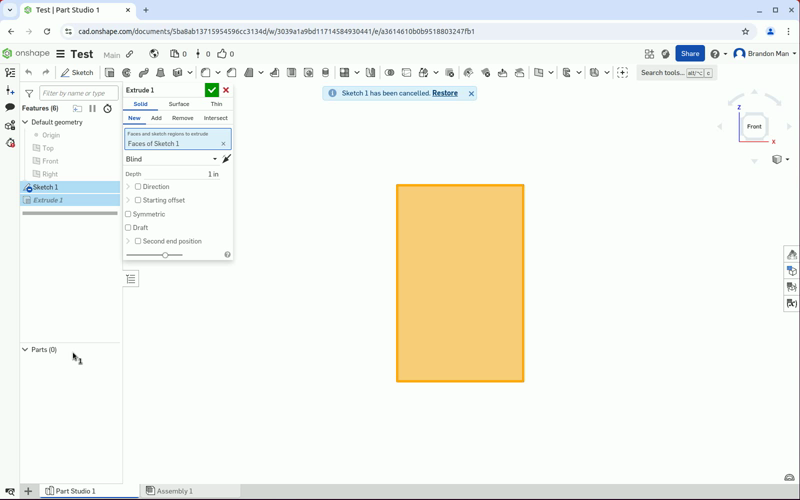
mouse_move(143, 106)
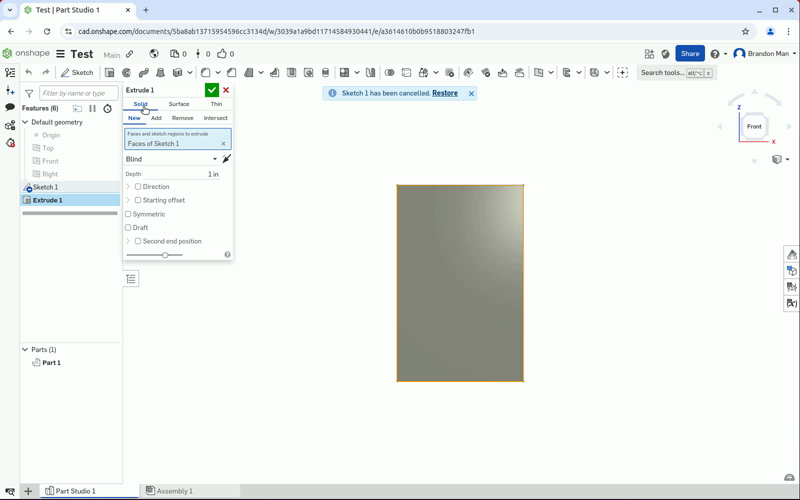
click(143, 106)
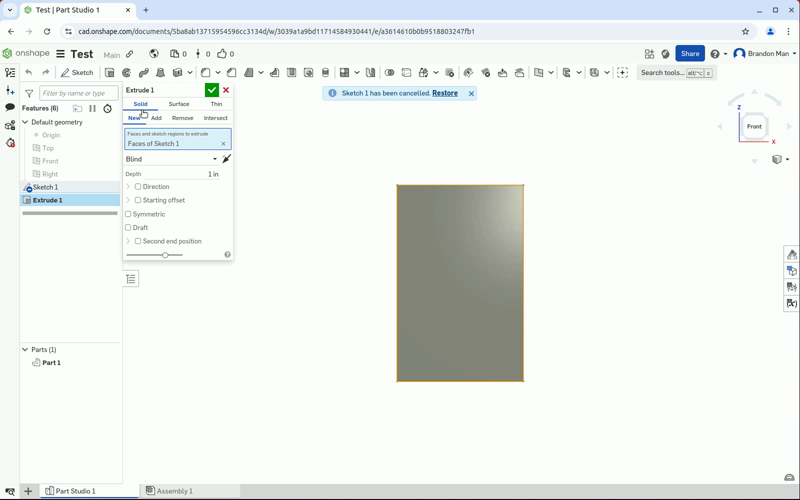
mouse_move(137, 120)
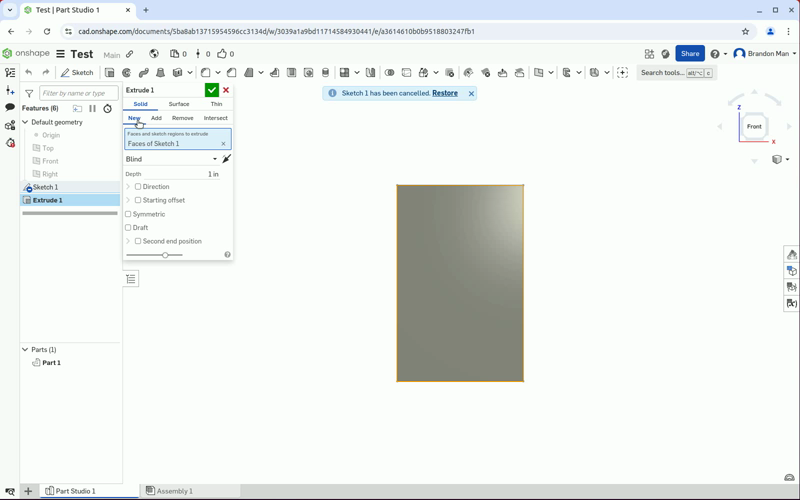
click(137, 120)
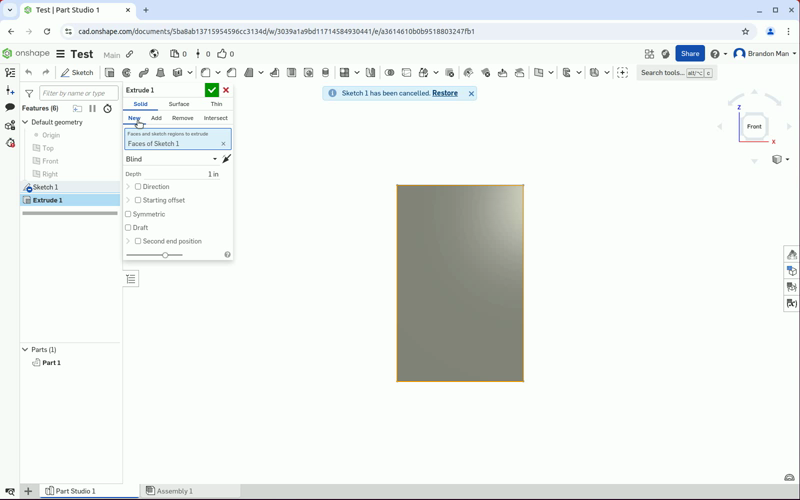
key(tab, 4)
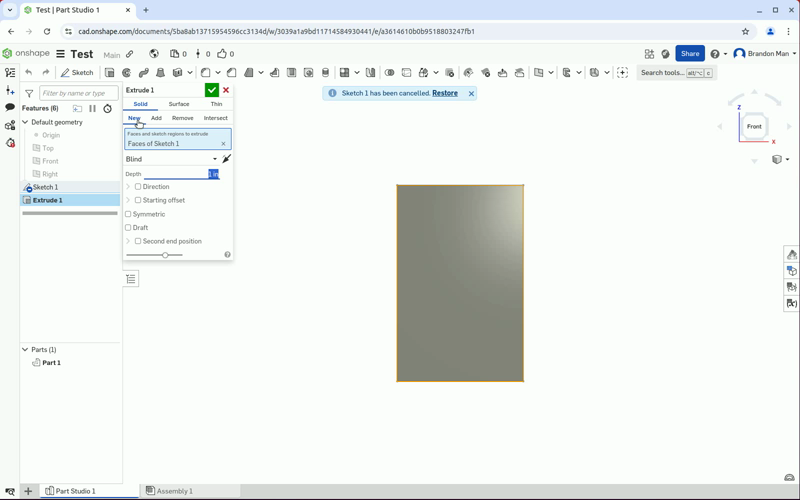
text(23.108)
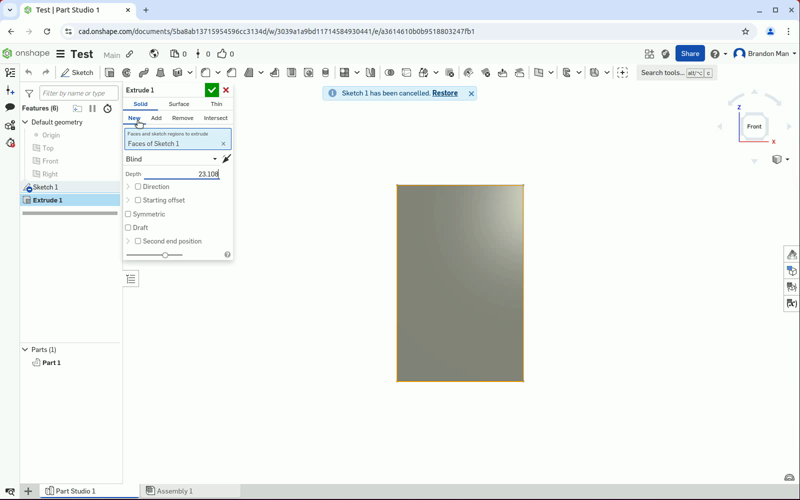
key(enter)
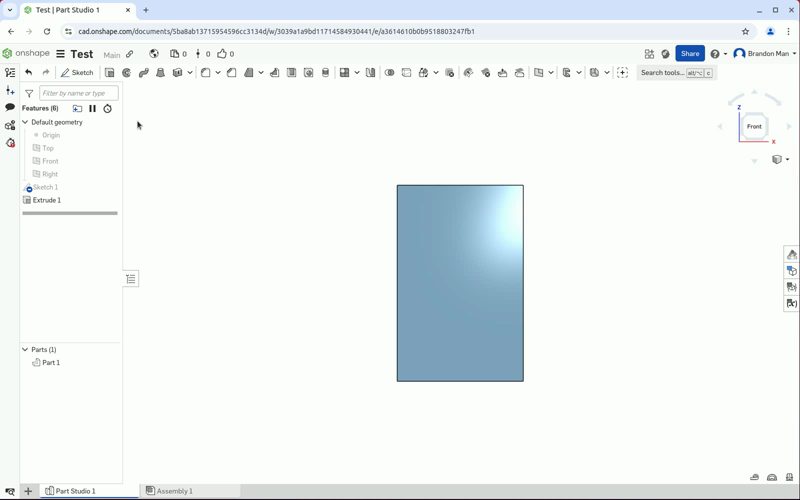
key(shift+h)
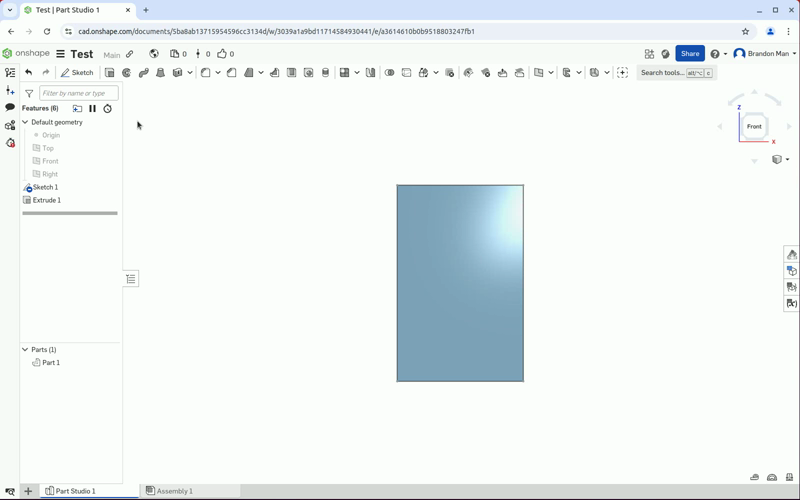
key(shift+h)
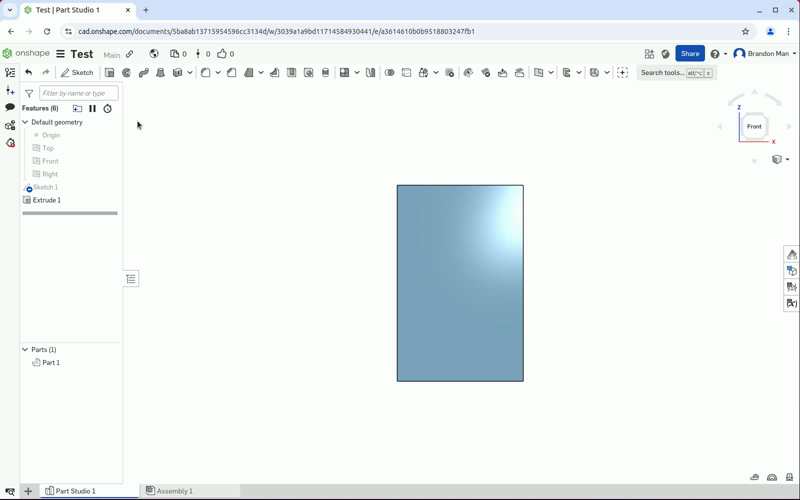
mouse_move(73, 189)
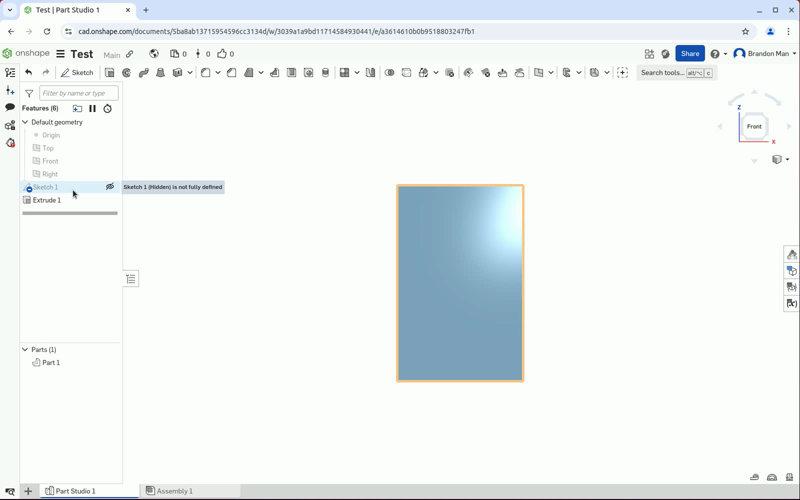
click(73, 189)
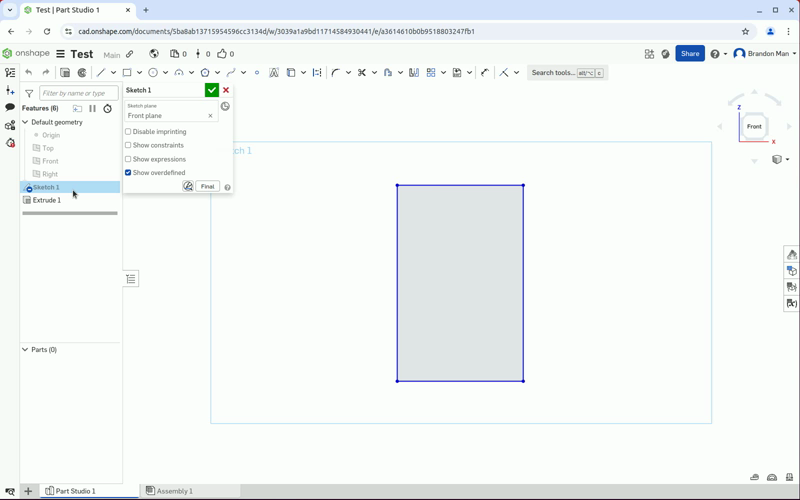
mouse_move(229, 92)
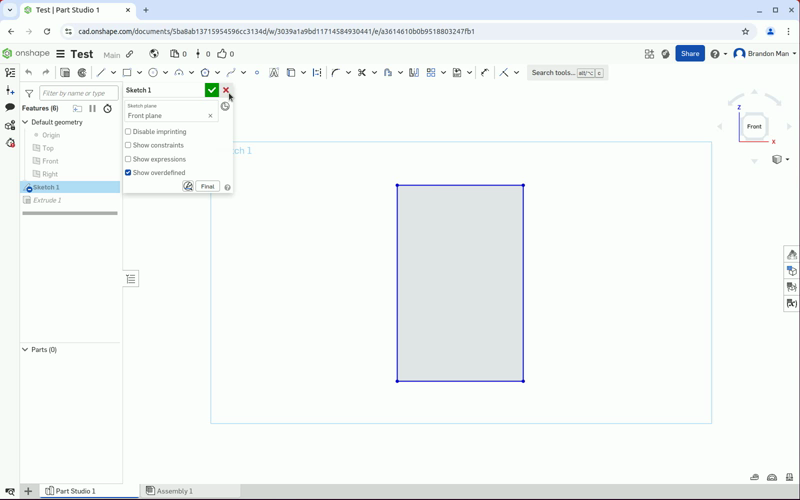
click(229, 92)
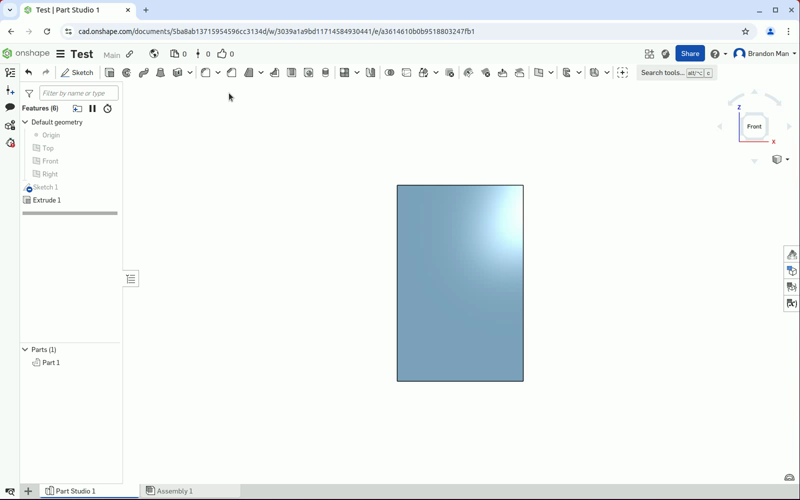
mouse_move(73, 352)
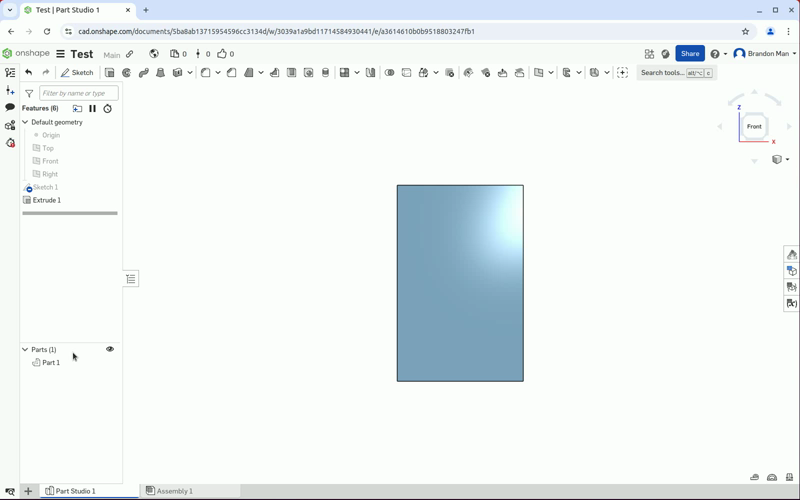
key(y)
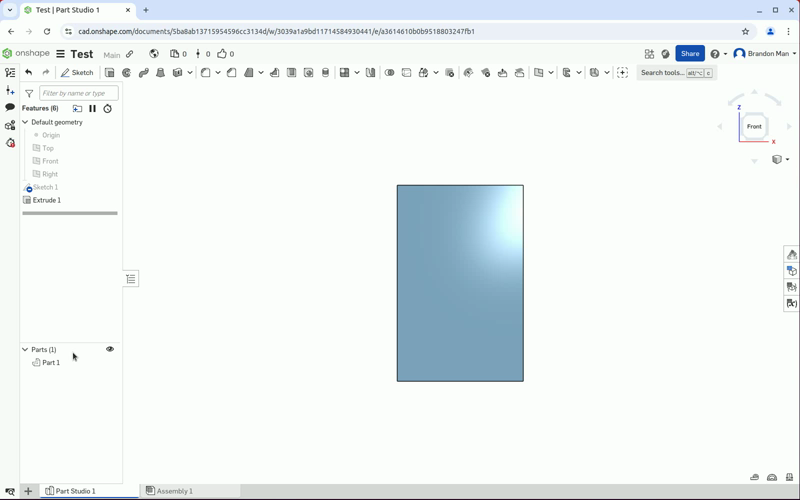
key(shift+p)
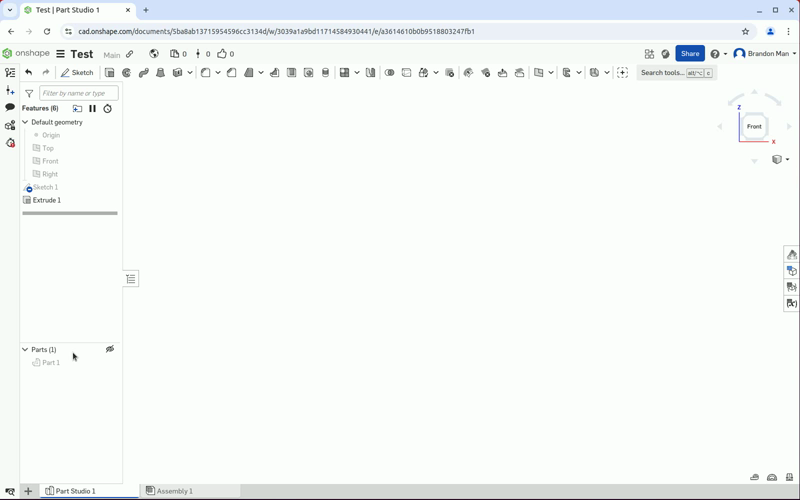
key(space)
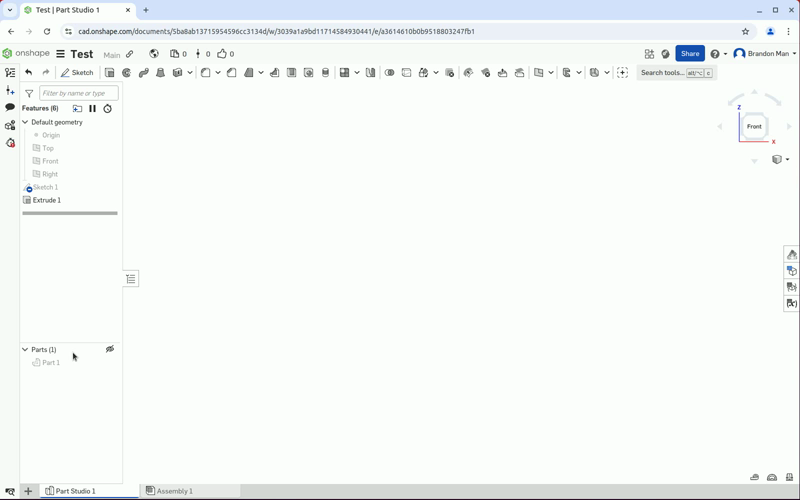
key_down(shift)
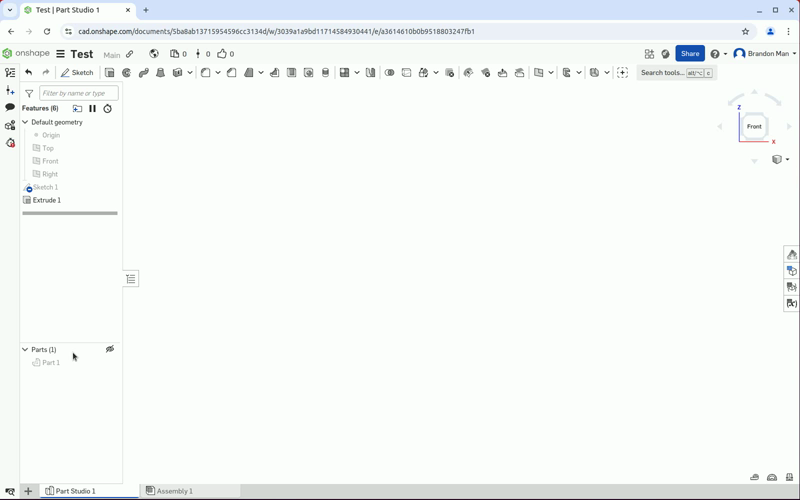
key(down)
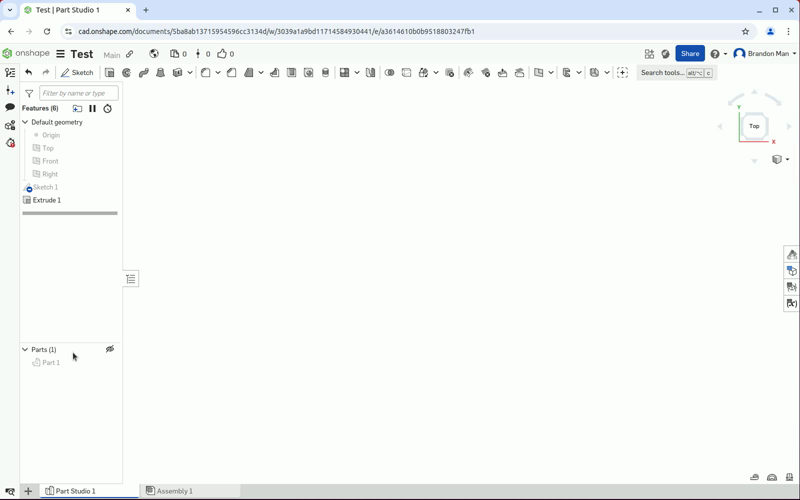
key_up(shift)
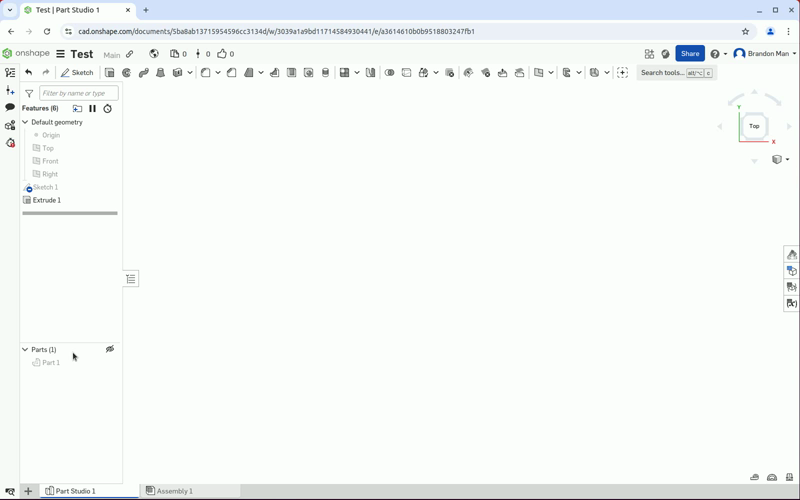
mouse_move(73, 352)
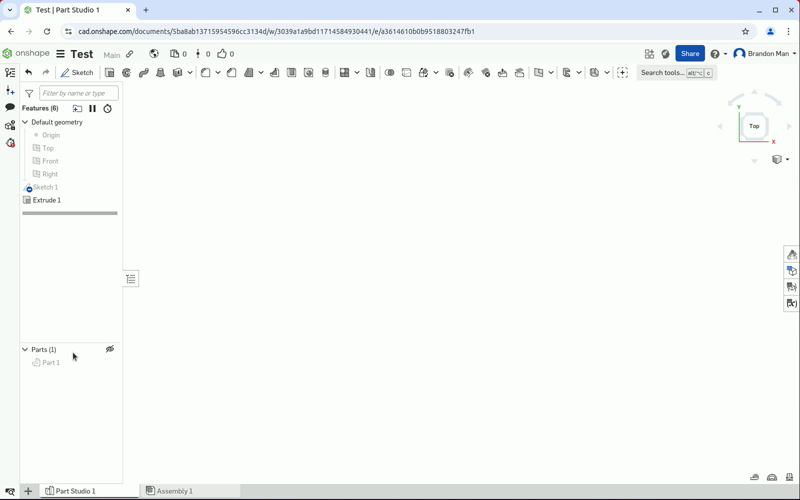
key(shift+y)
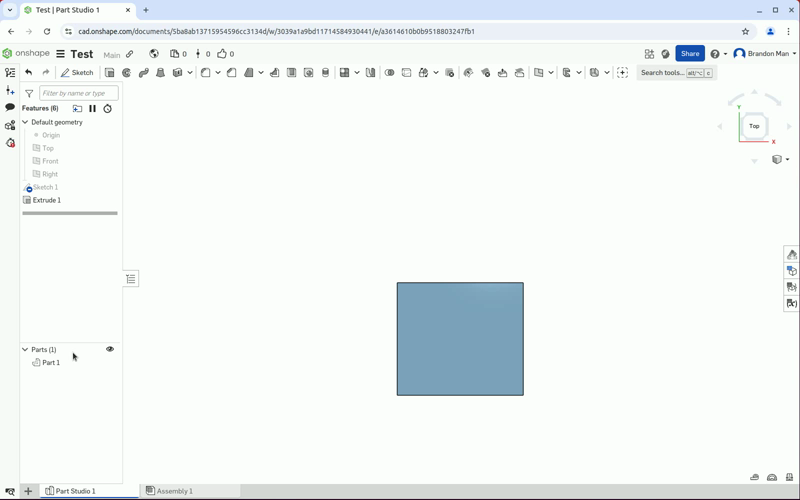
mouse_move(541, 75)
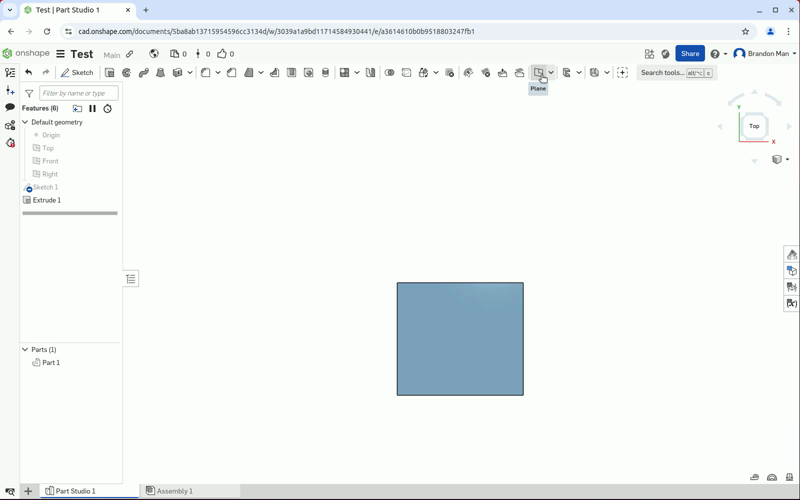
click(541, 75)
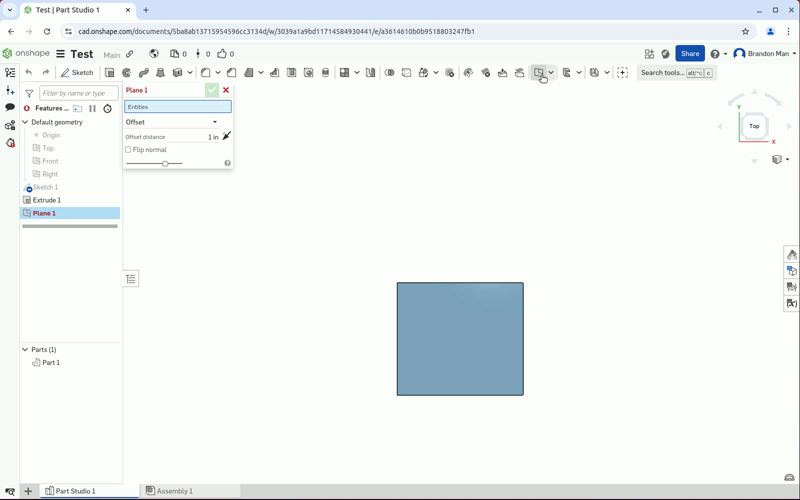
mouse_move(73, 150)
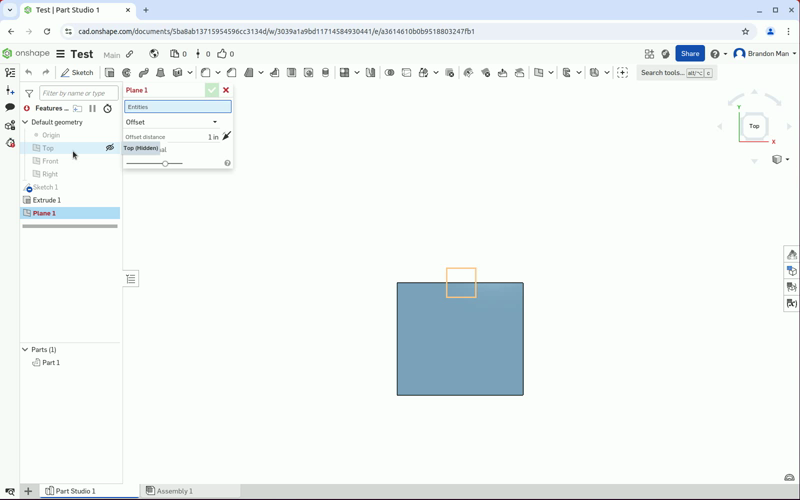
click(73, 150)
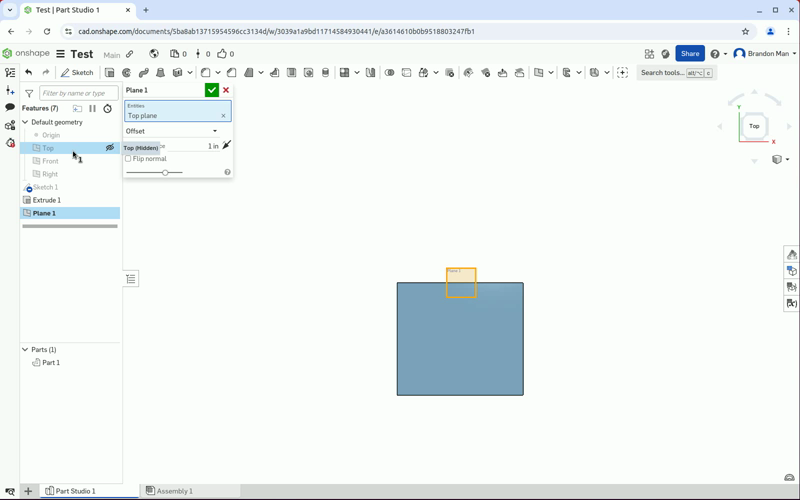
key(tab, 2)
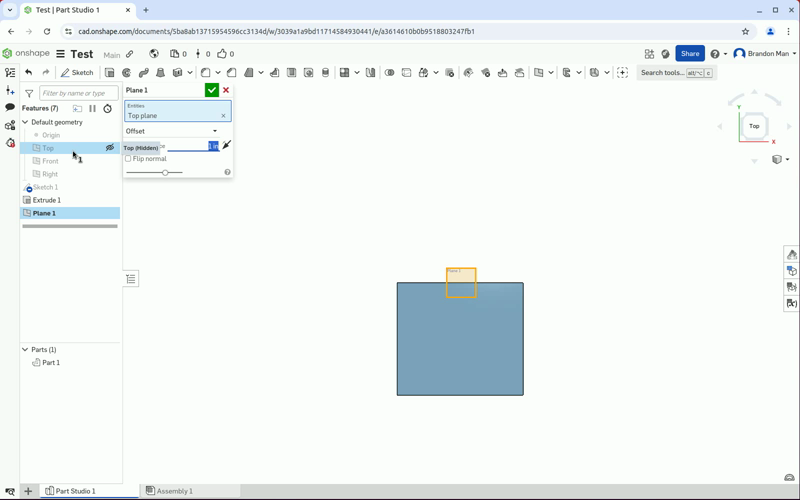
text(20.212)
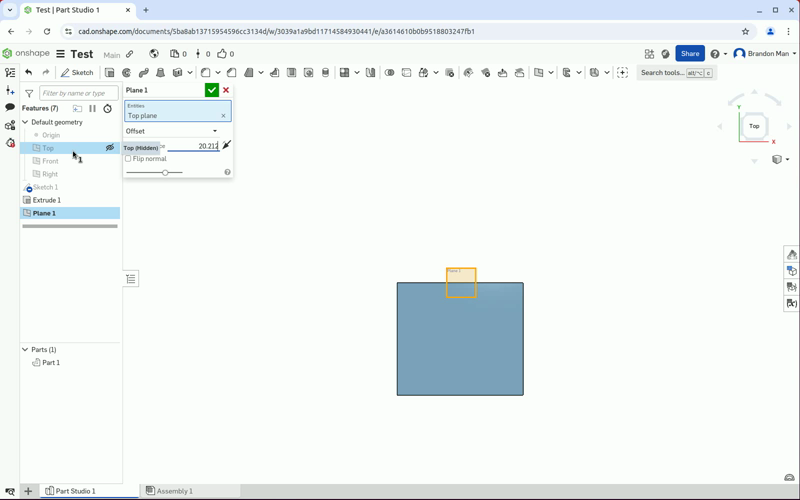
key(enter, 2)
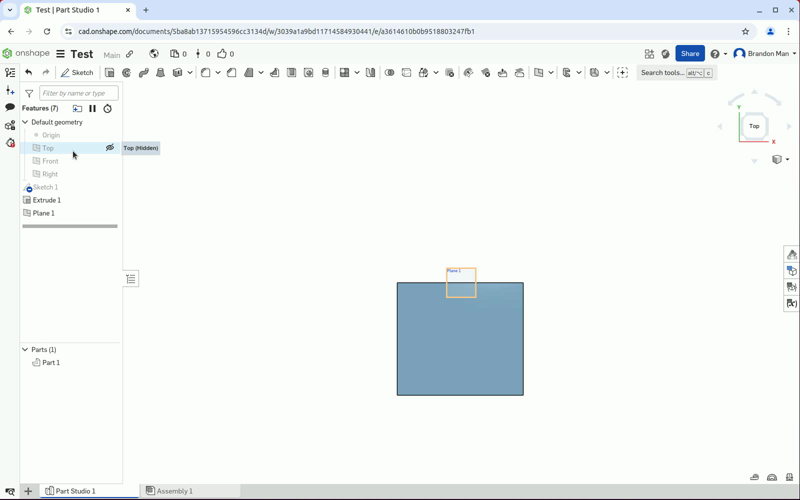
key(shift+s)
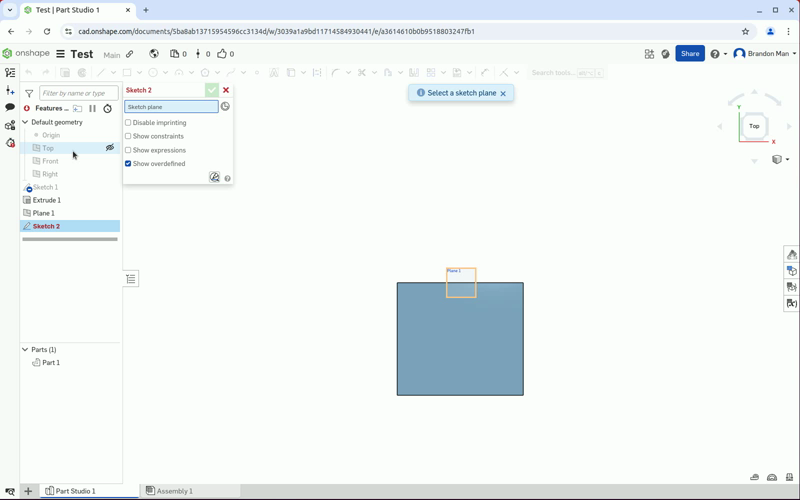
mouse_move(73, 215)
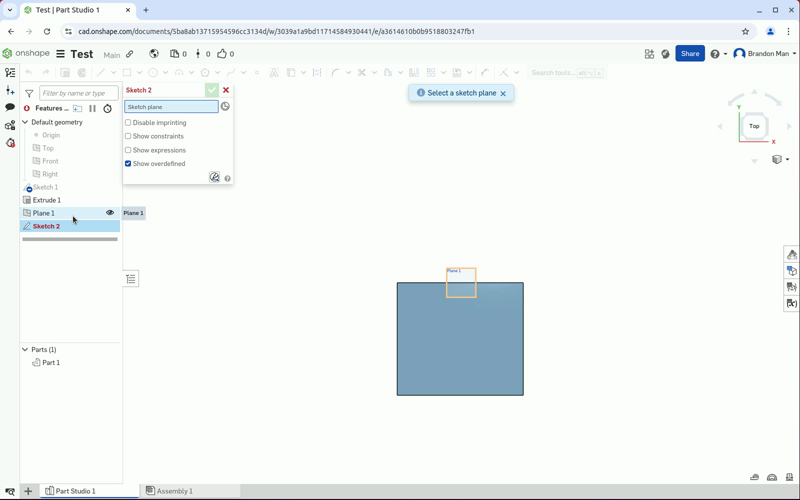
click(73, 215)
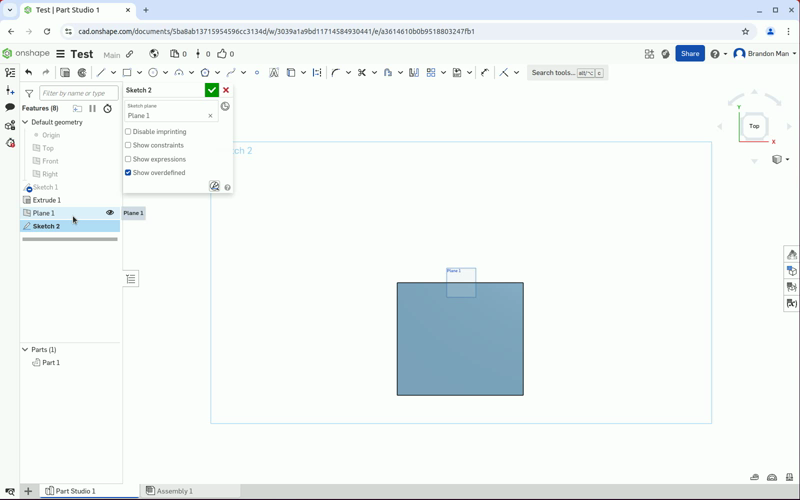
mouse_move(73, 352)
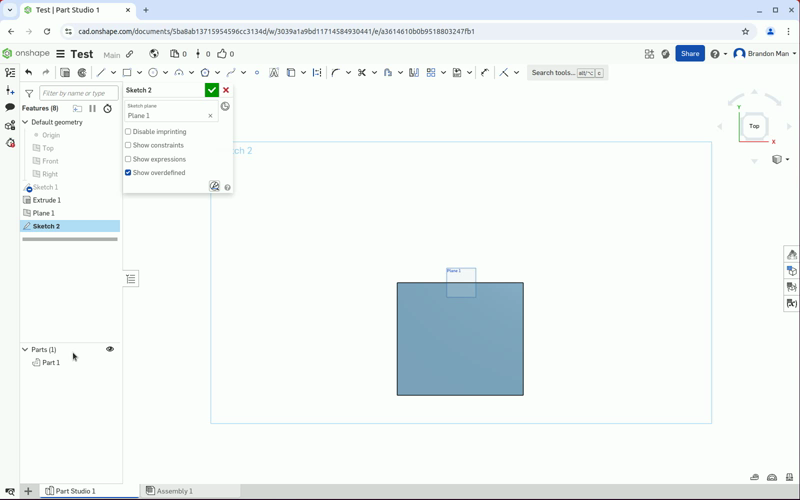
key(y)
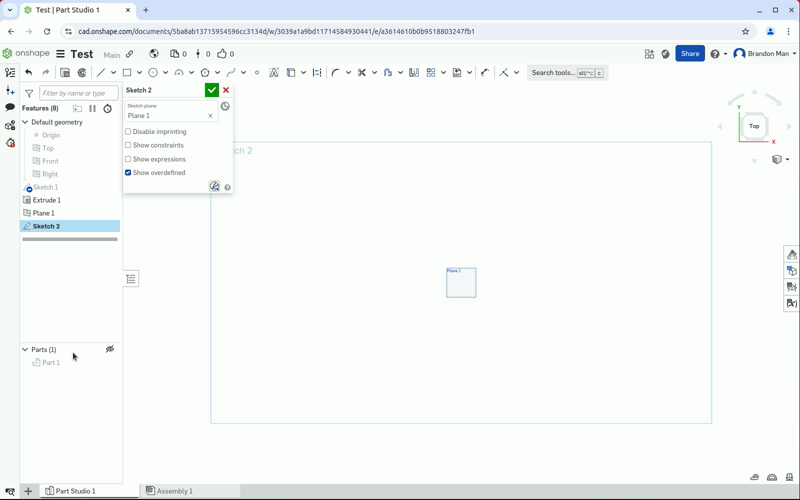
key(l)
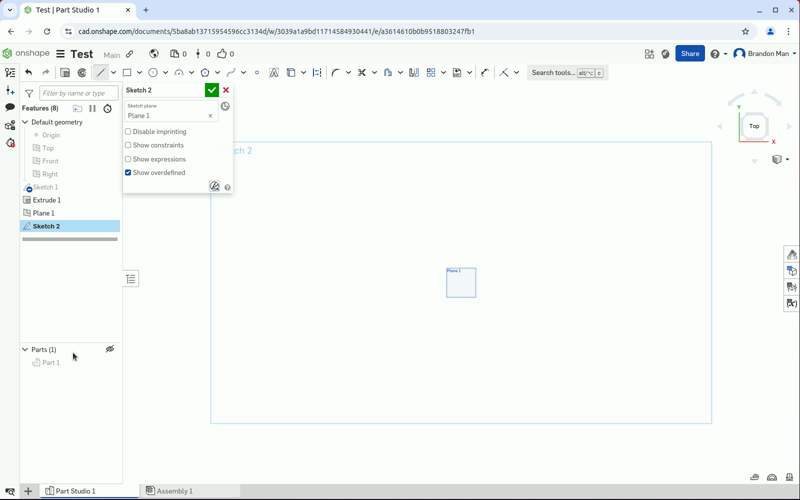
key_down(shift)
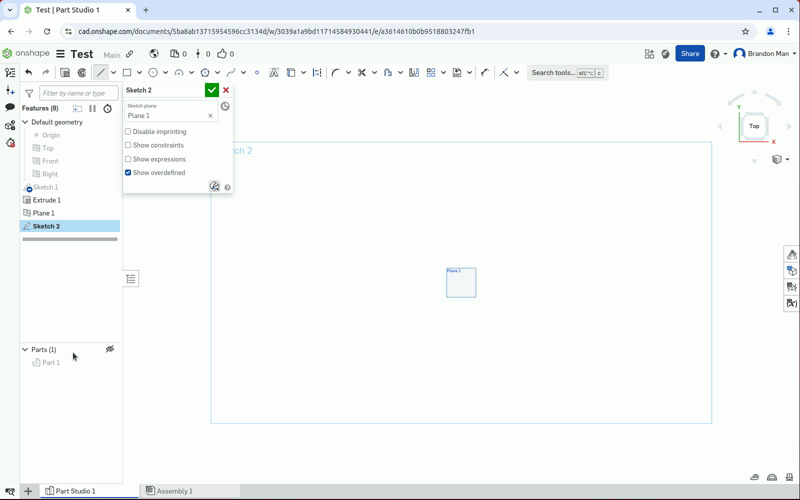
mouse_move(403, 335)
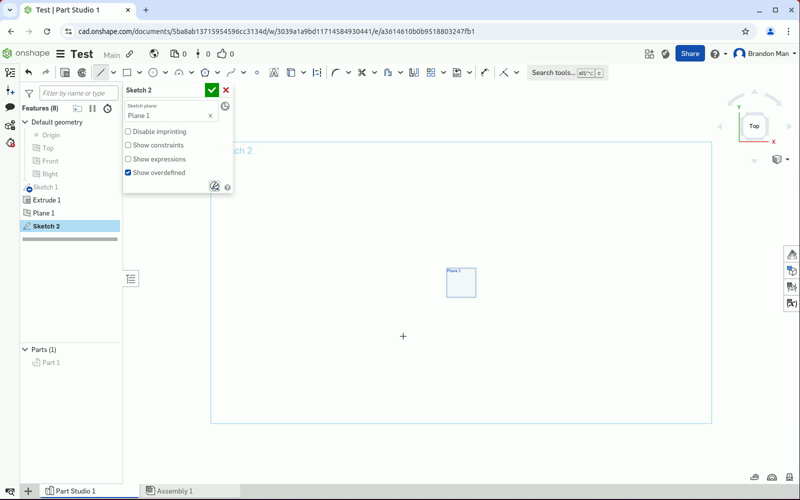
click(403, 335)
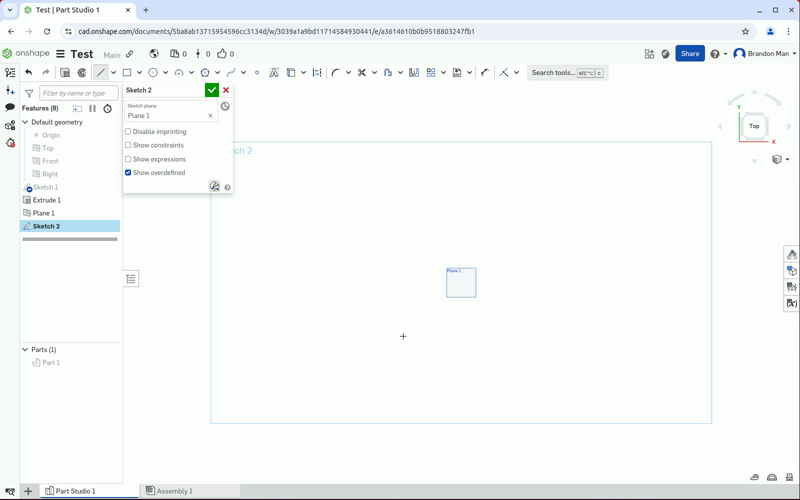
key_up(shift)
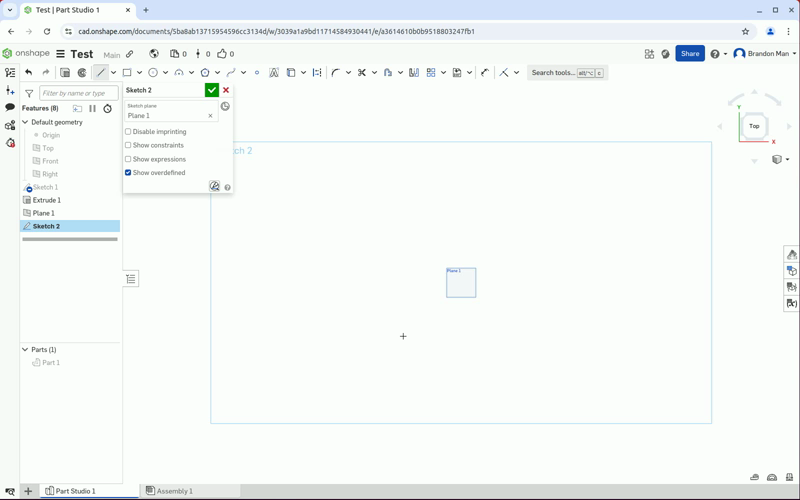
key_down(shift)
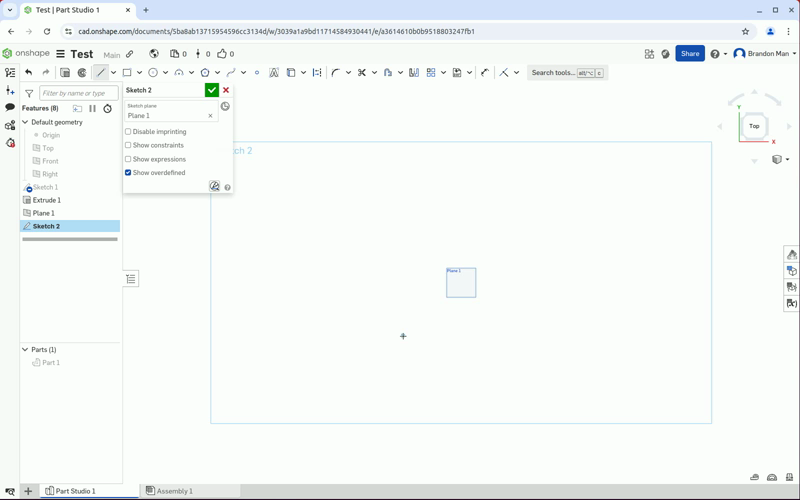
mouse_move(433, 335)
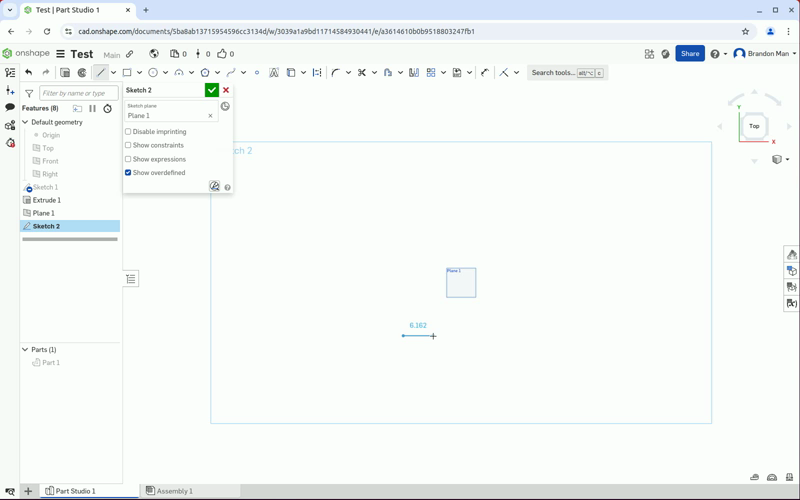
mouse_move(457, 335)
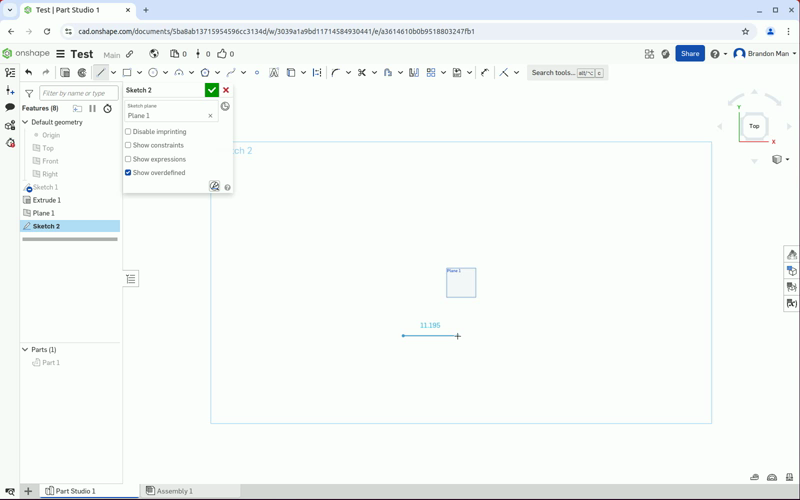
click(457, 335)
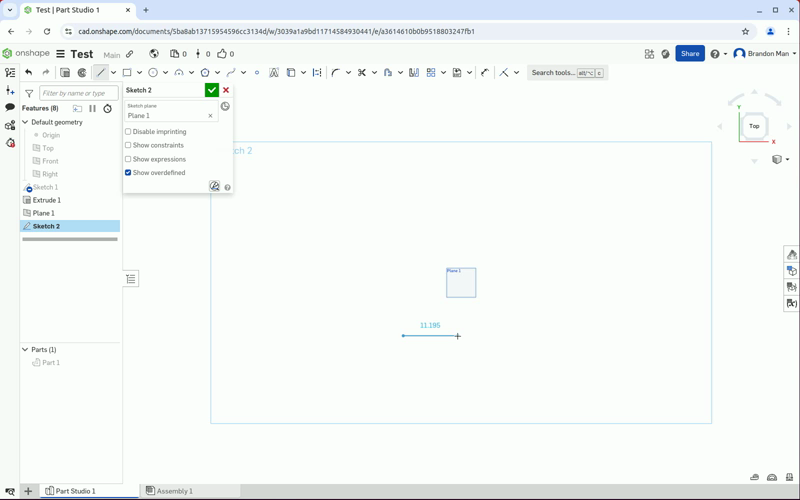
key_up(shift)
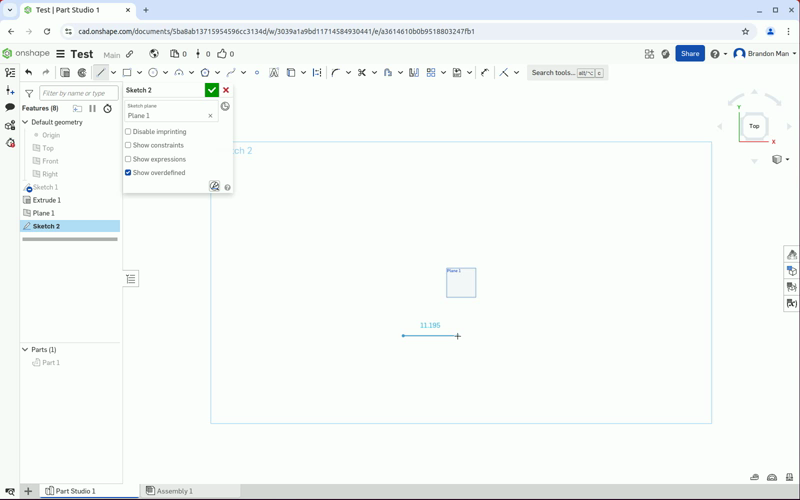
key_down(shift)
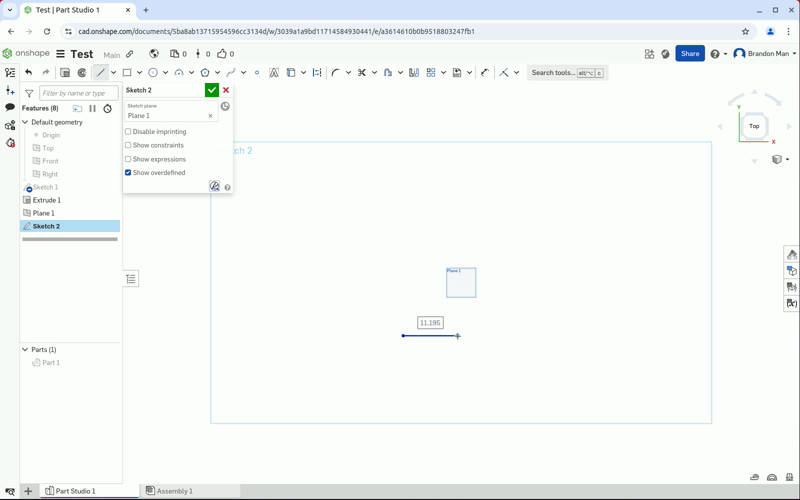
mouse_move(487, 335)
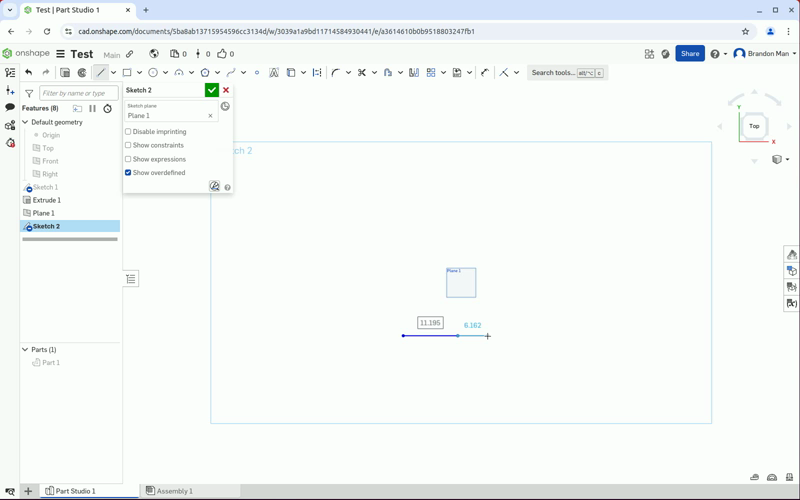
mouse_move(457, 289)
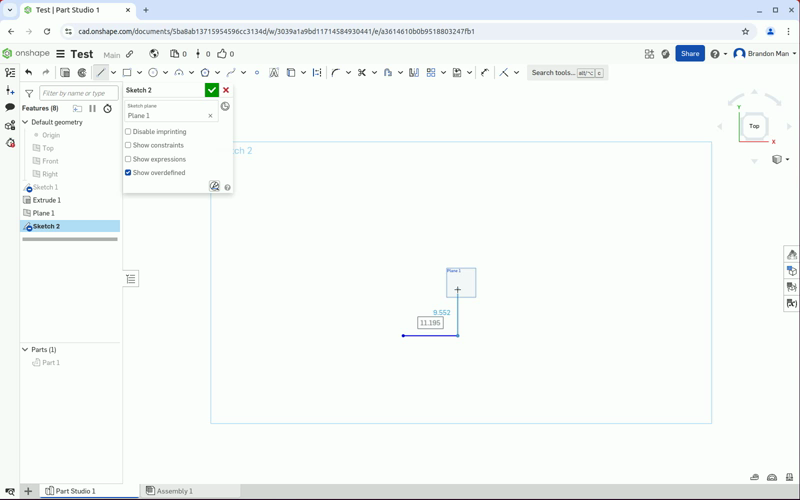
click(457, 289)
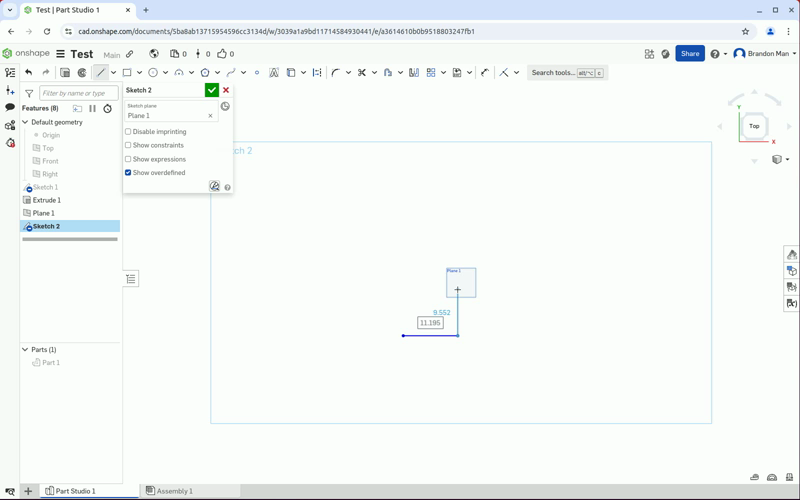
key_up(shift)
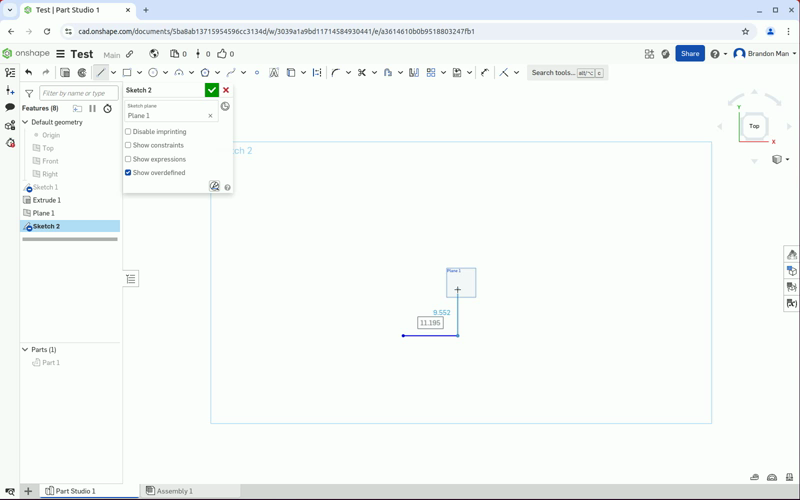
key_down(shift)
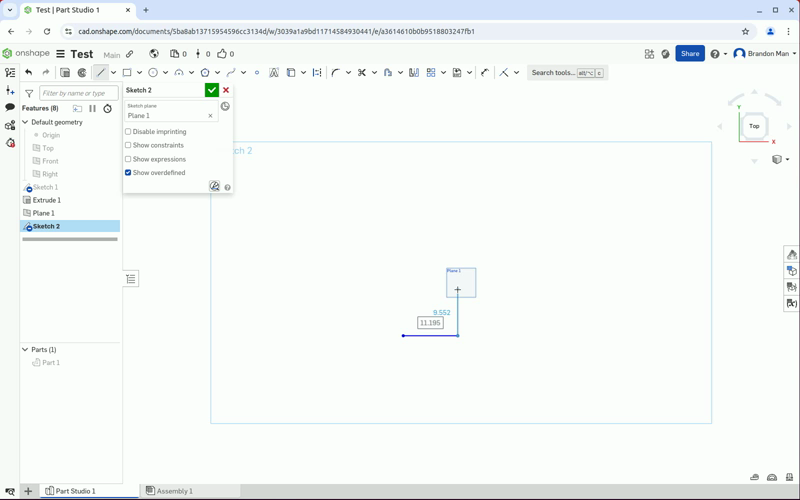
mouse_move(487, 289)
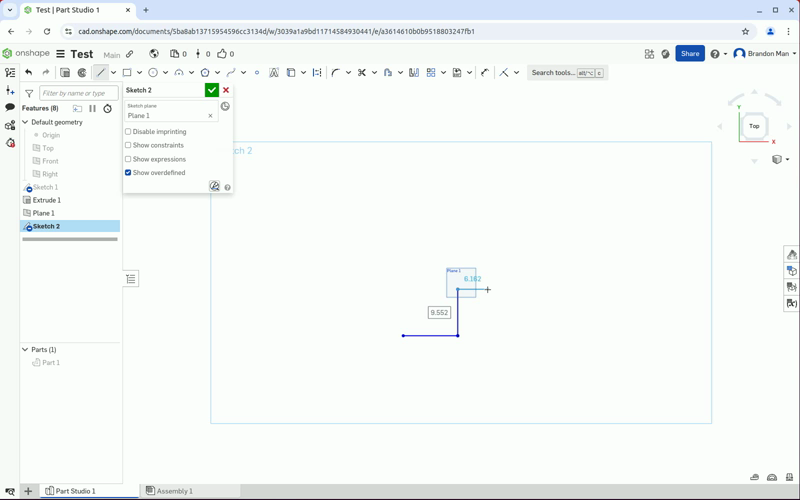
mouse_move(403, 289)
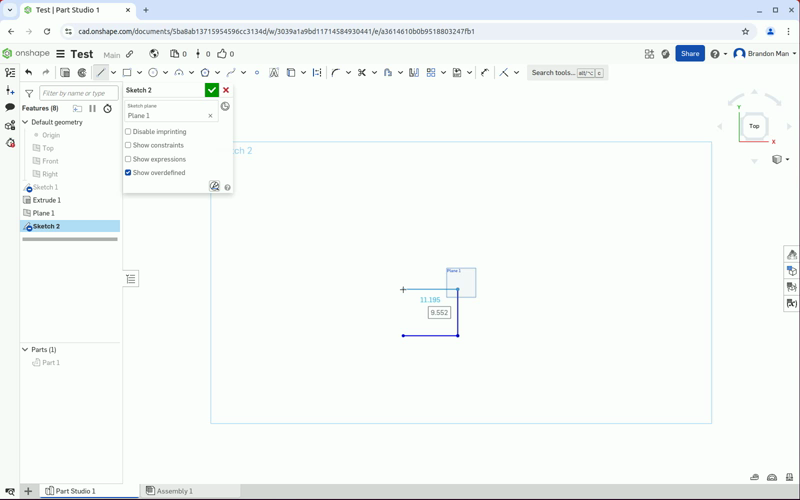
click(403, 289)
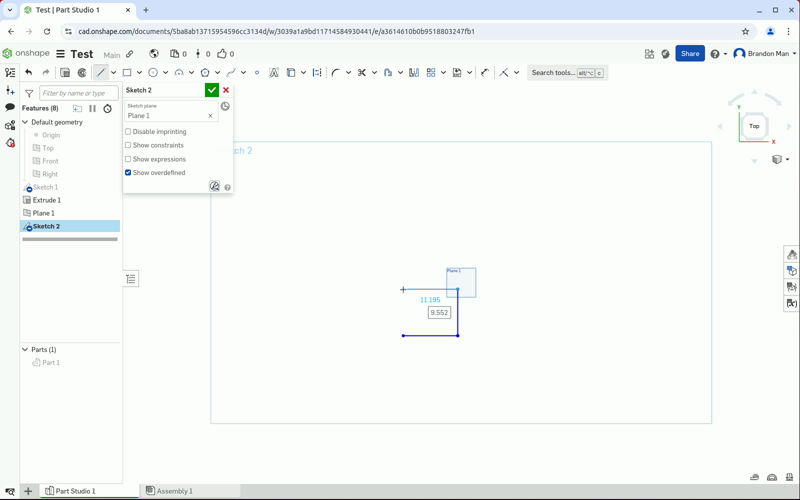
key_up(shift)
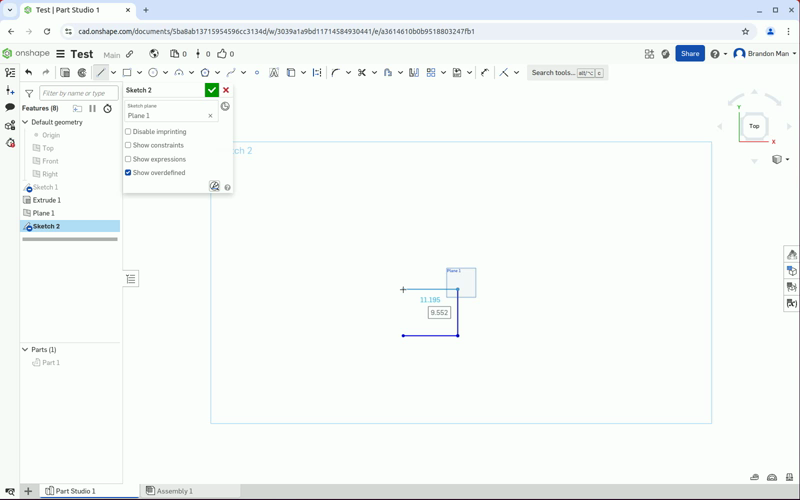
mouse_move(433, 289)
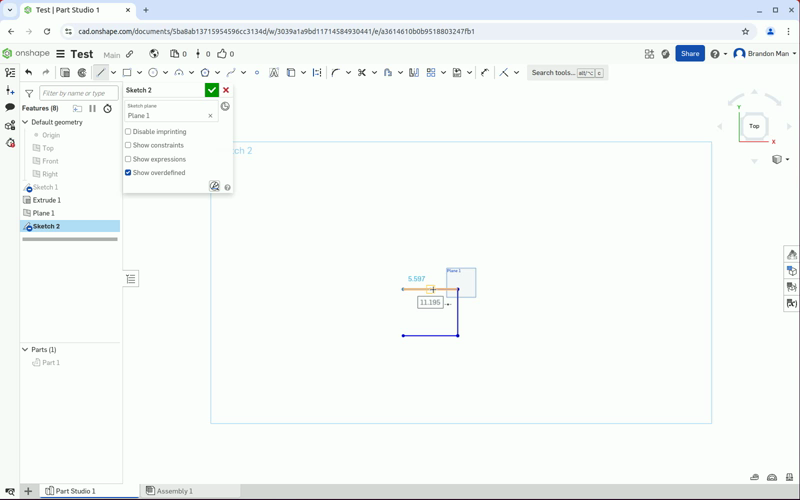
key_down(shift)
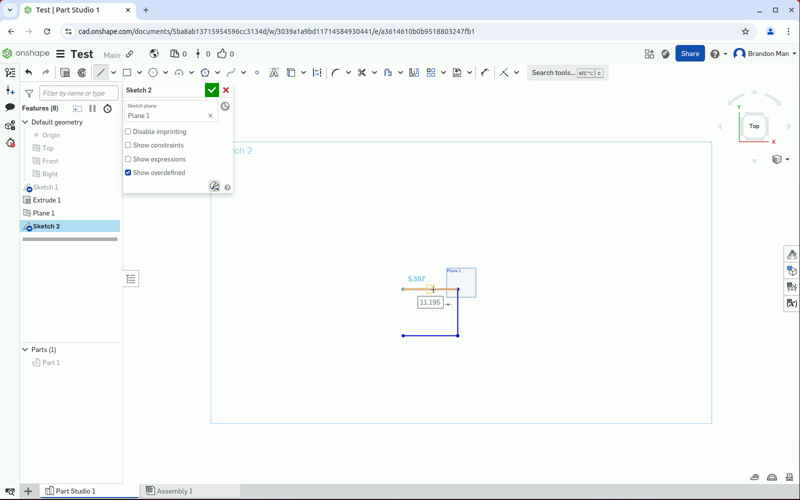
mouse_move(403, 335)
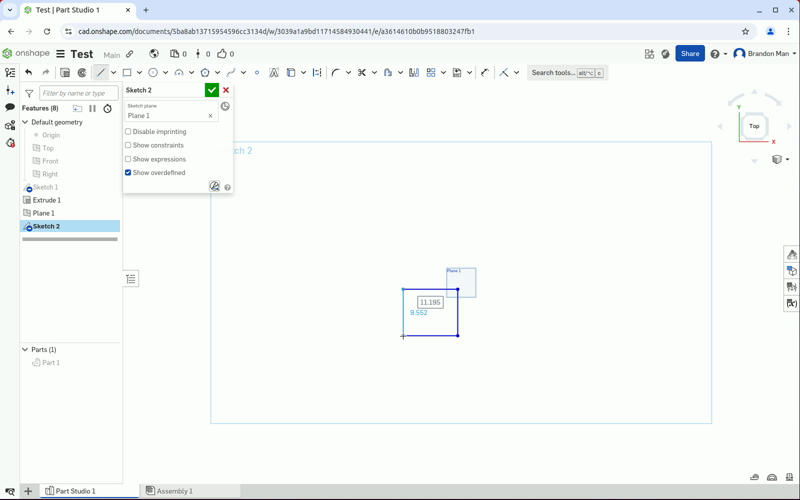
key_up(shift)
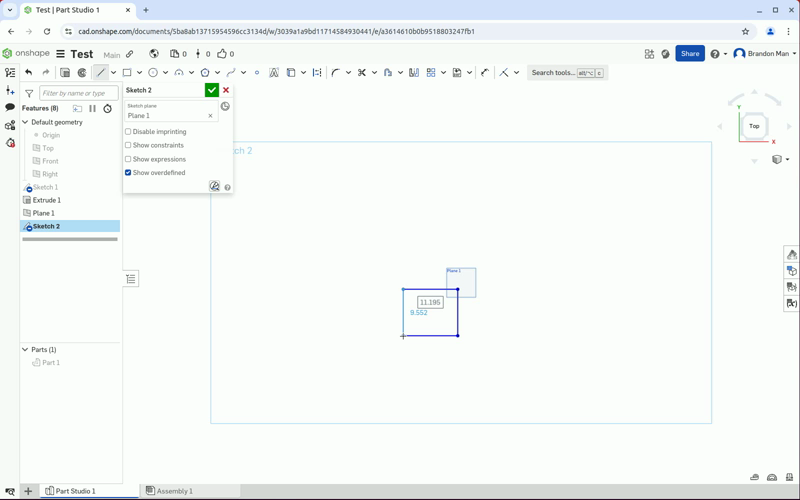
click(403, 335)
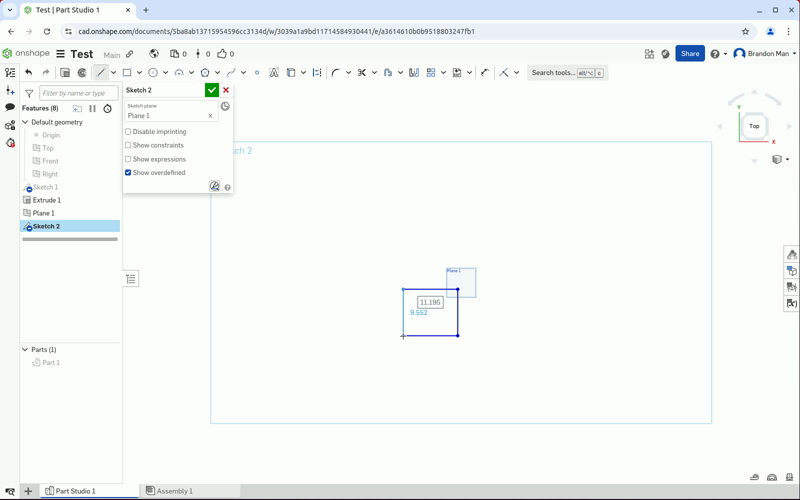
key(esc)
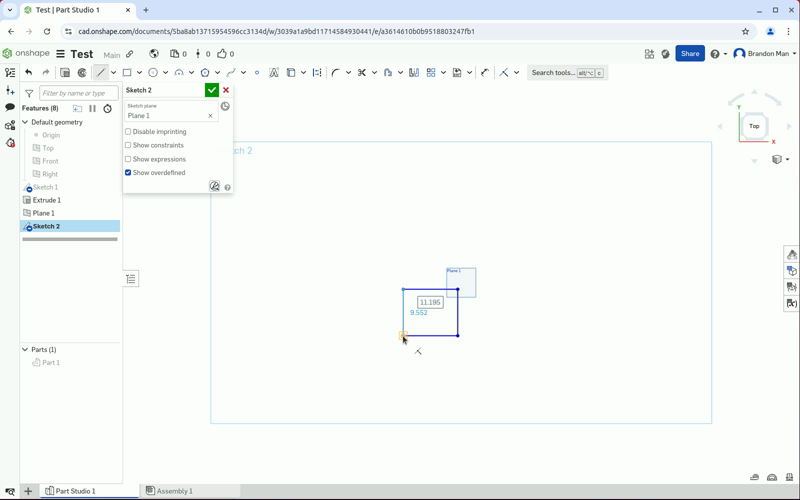
mouse_move(414, 303)
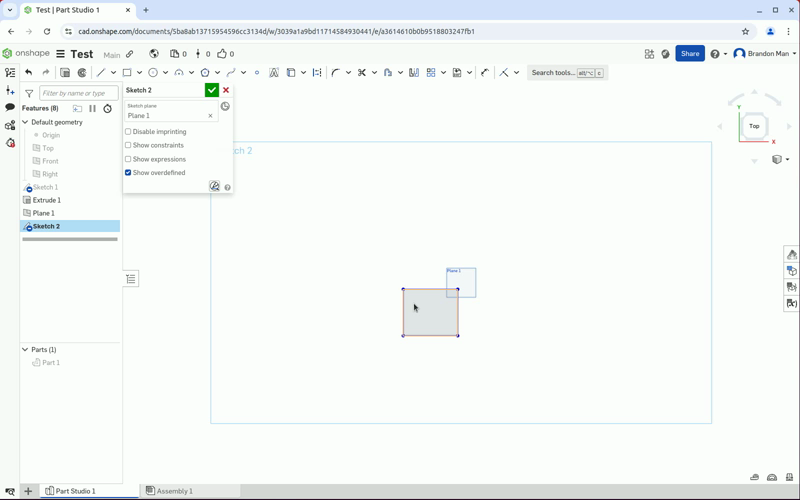
click(414, 303)
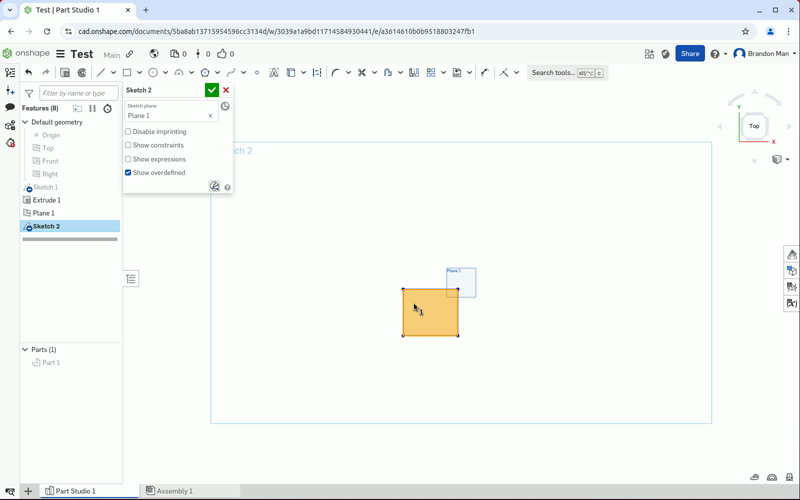
mouse_move(73, 352)
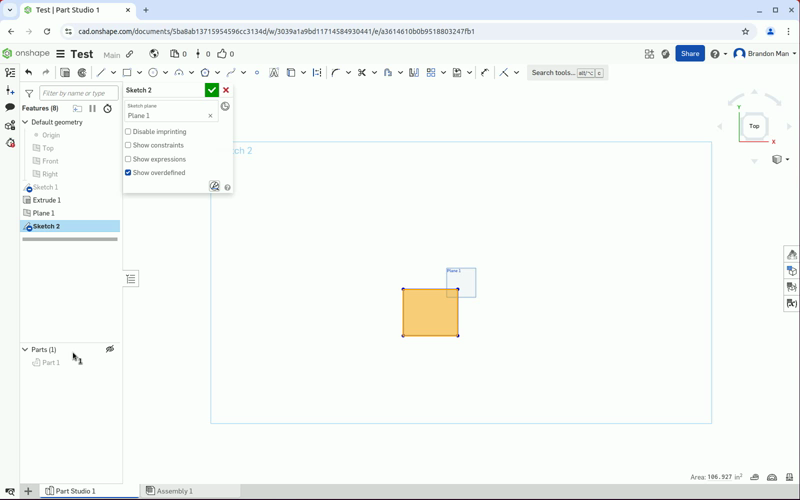
key(shift+y)
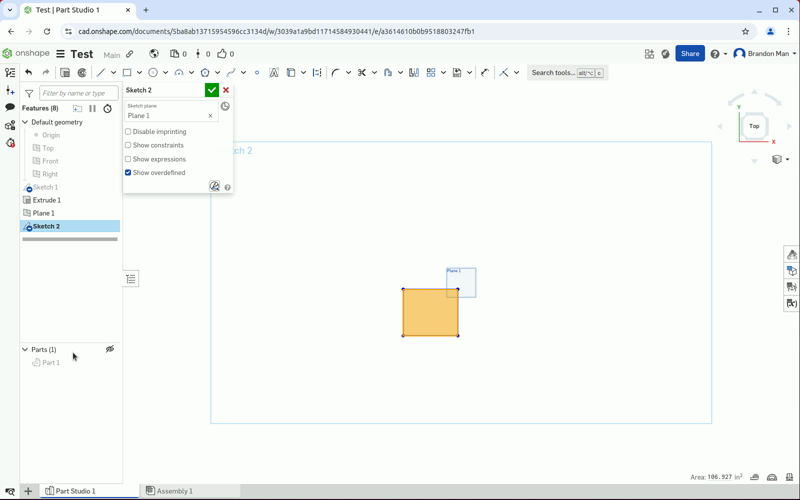
key(shift+e)
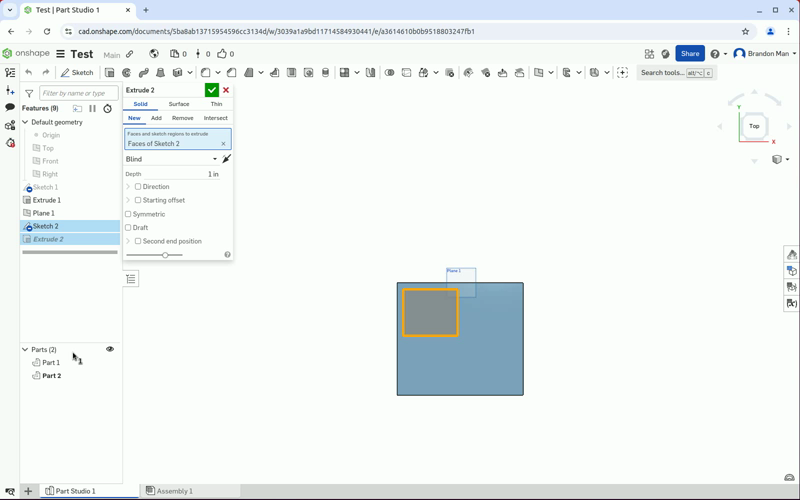
mouse_move(143, 106)
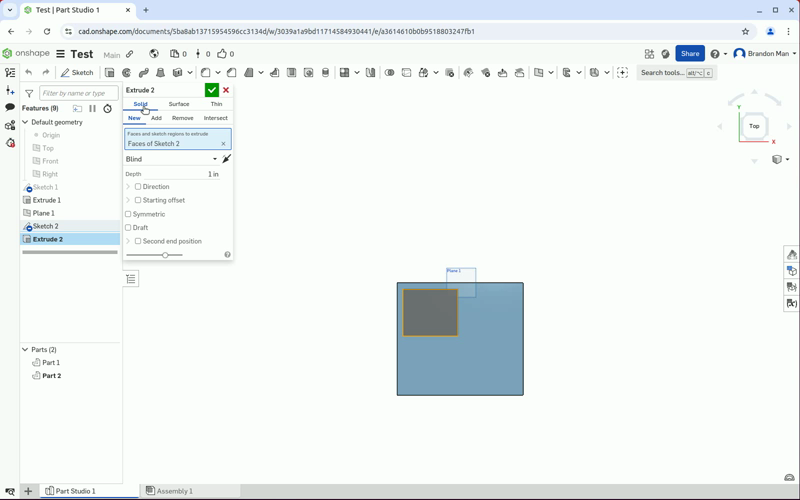
click(143, 106)
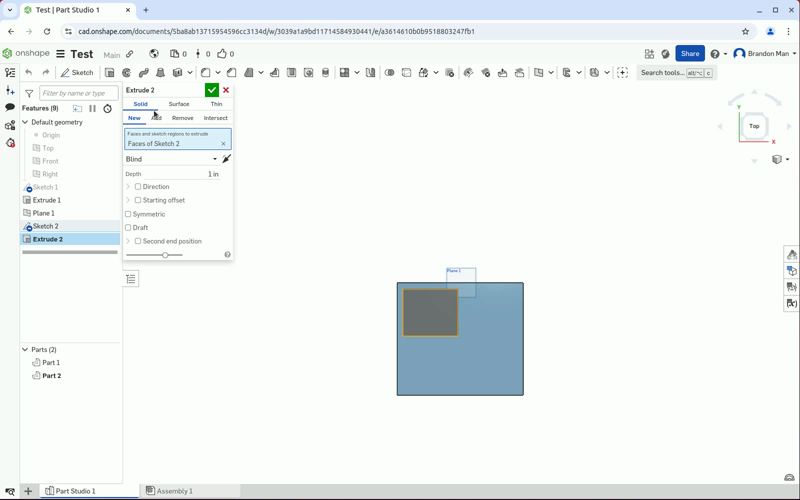
mouse_move(186, 120)
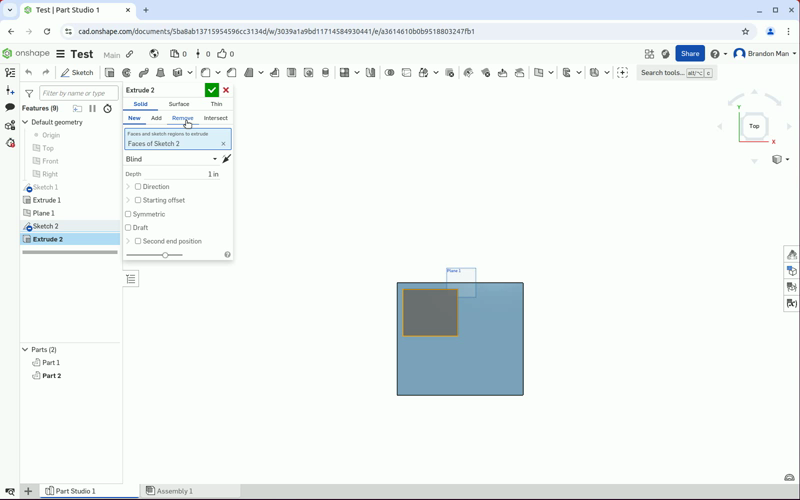
click(186, 120)
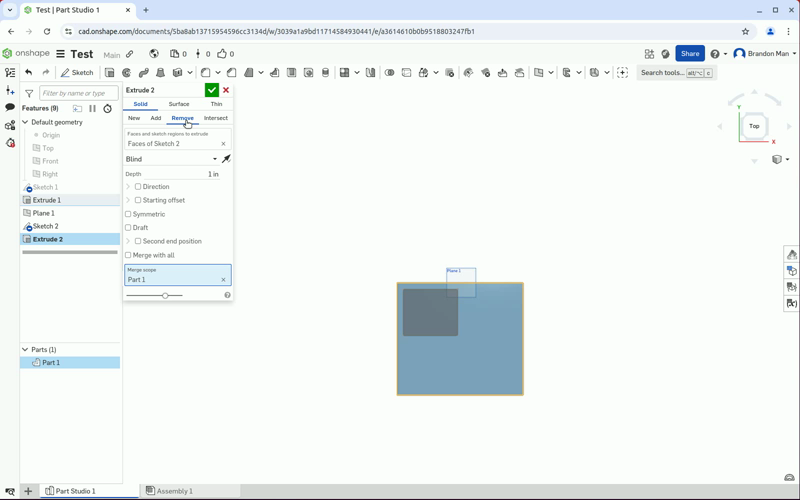
key(tab, 4)
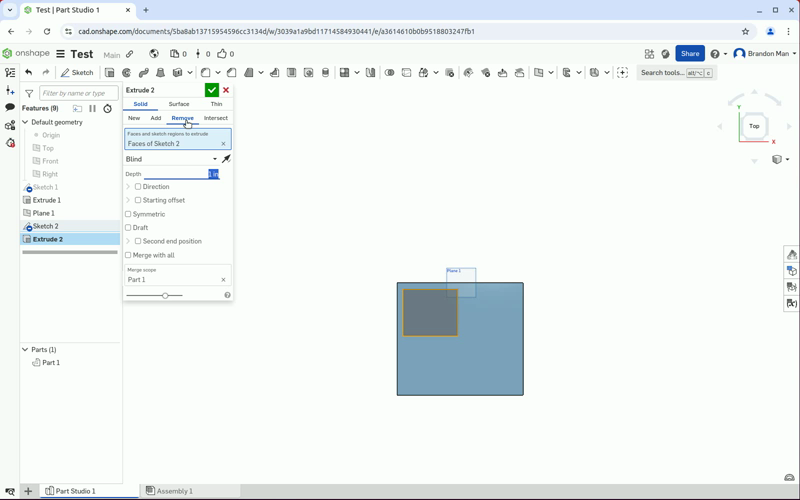
text(30.811)
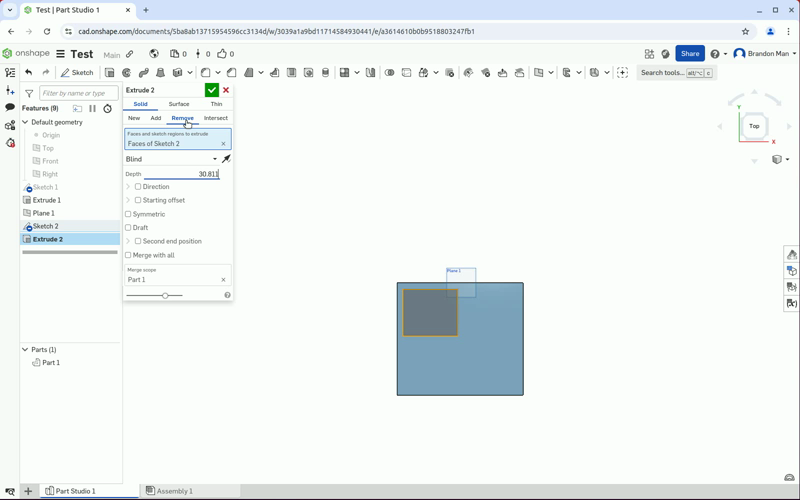
key(tab, 6)
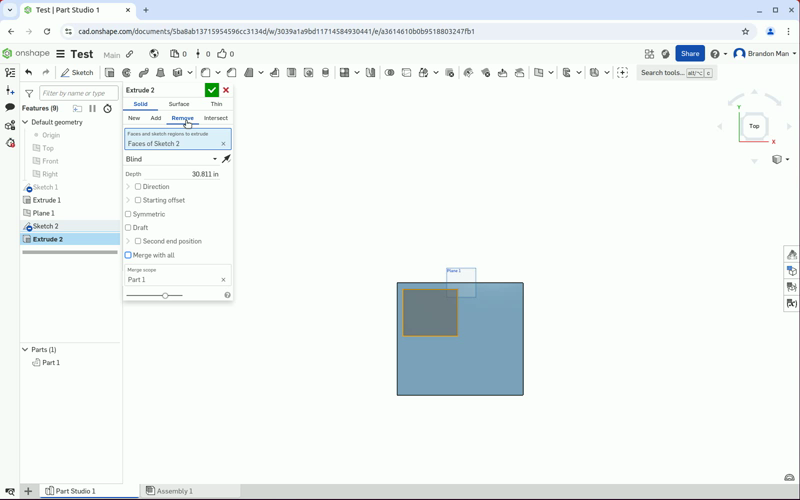
key(space)
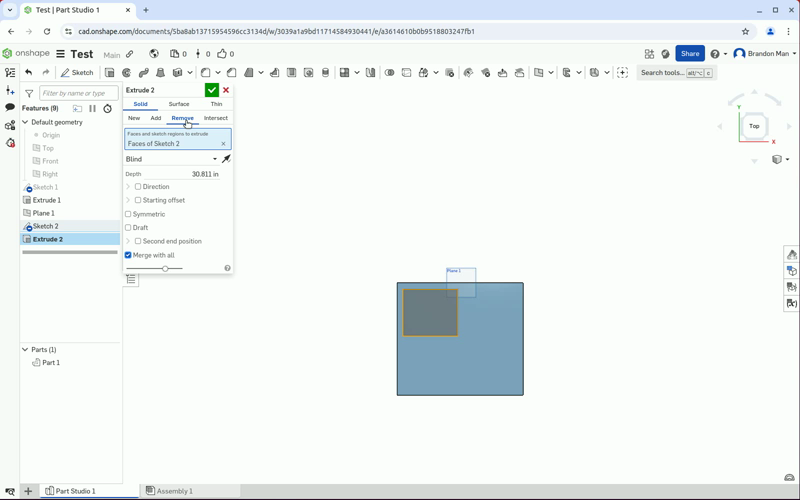
key(enter)
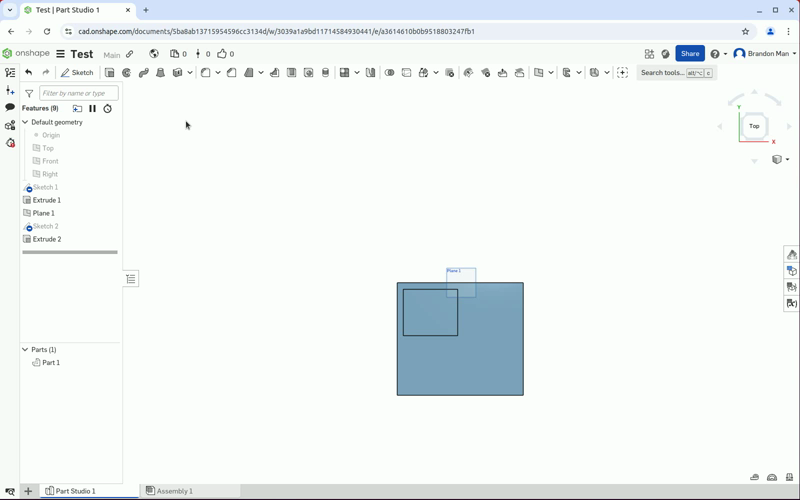
key(shift+h)
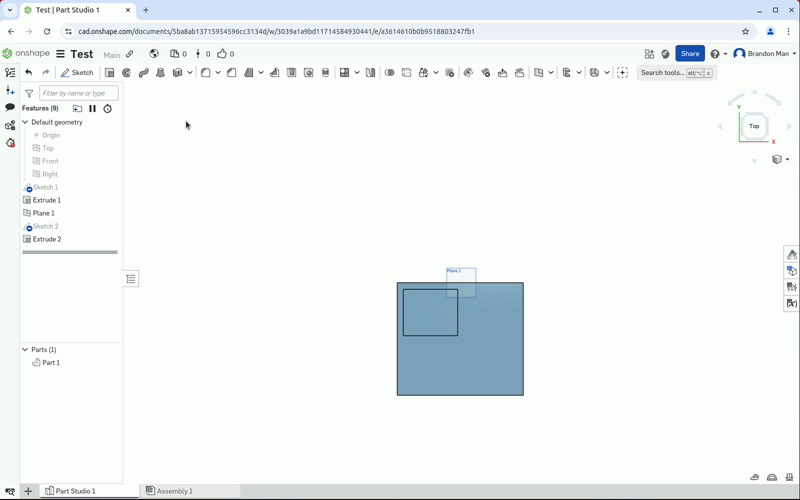
key(shift+h)
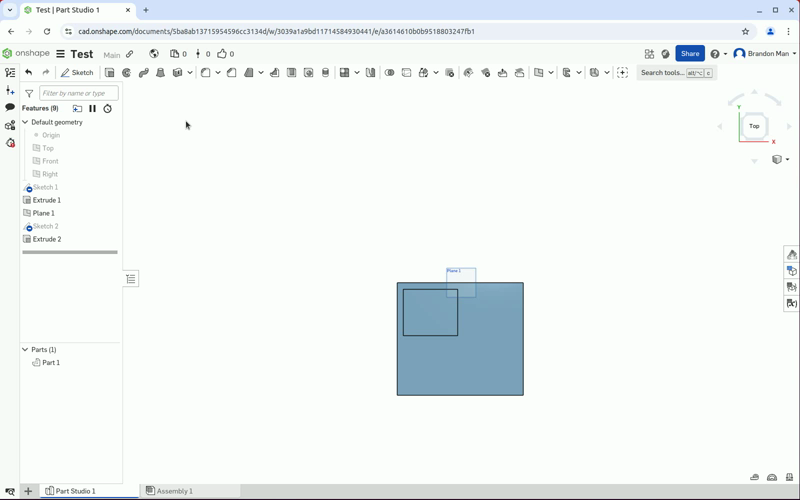
mouse_move(73, 189)
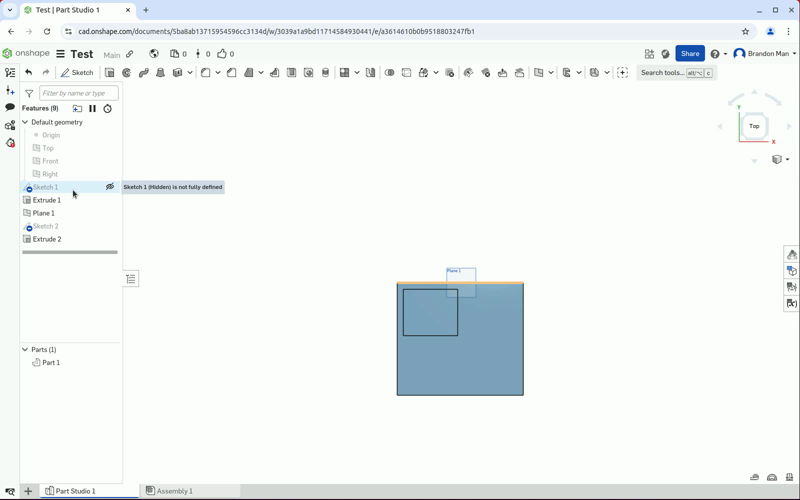
click(73, 189)
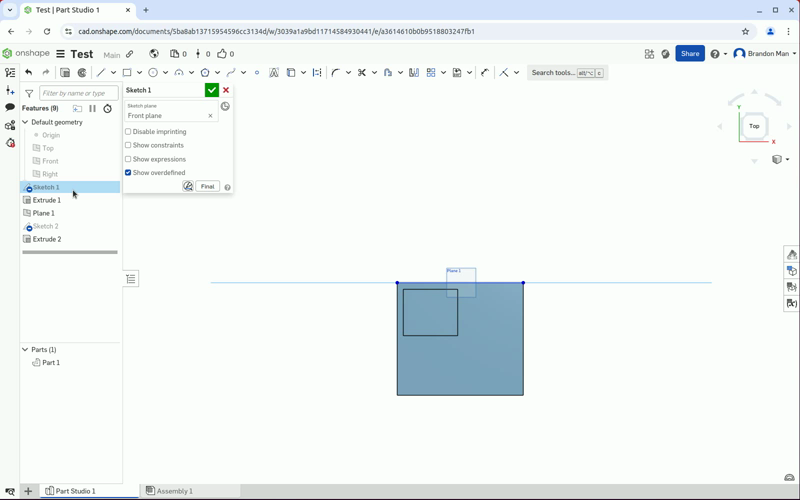
mouse_move(229, 92)
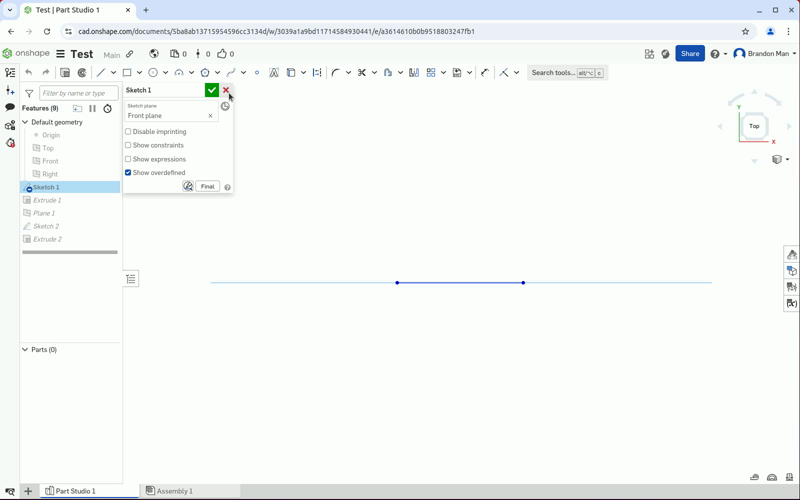
click(229, 92)
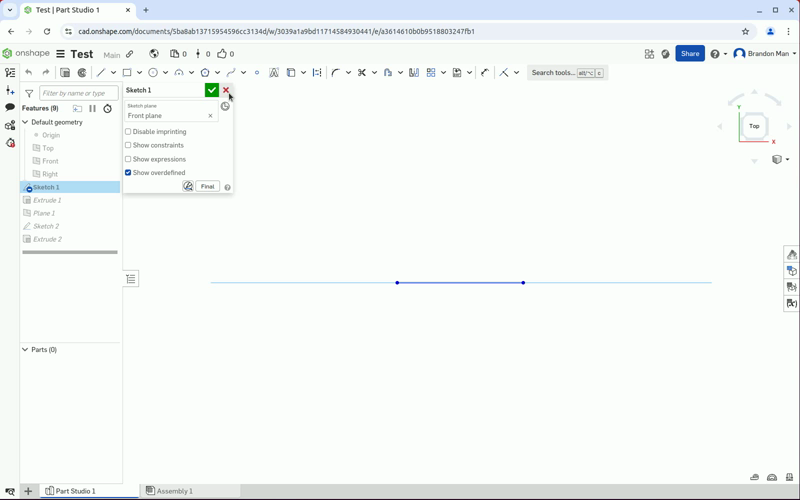
key(shift+s)
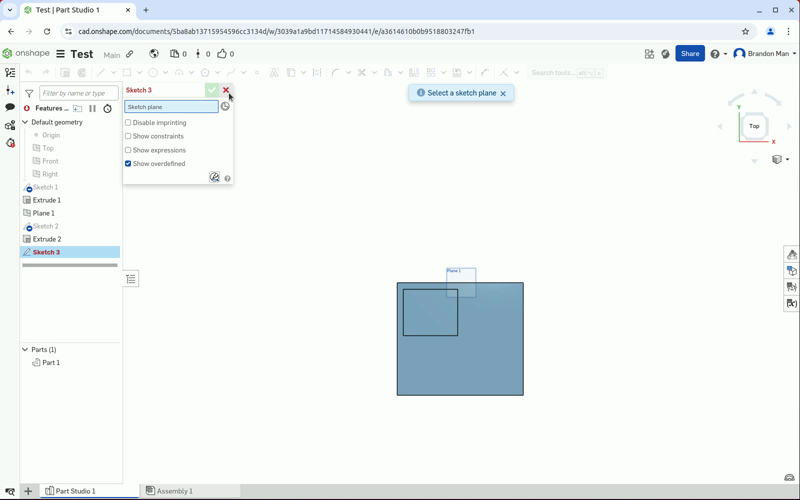
mouse_move(73, 215)
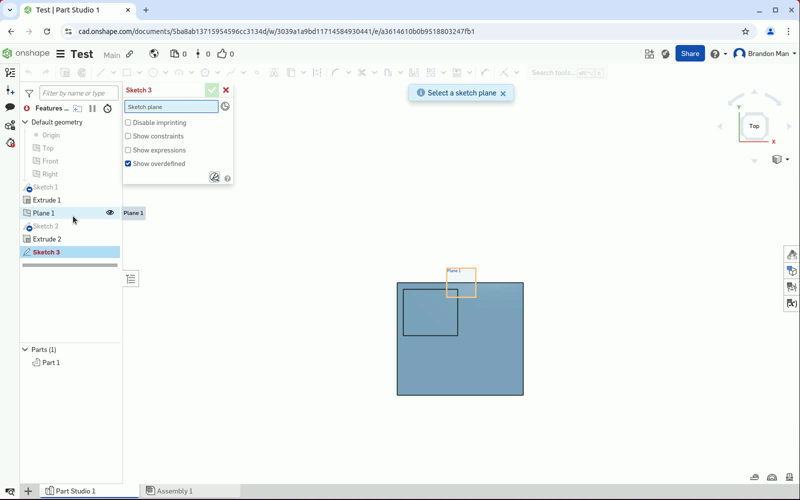
click(73, 215)
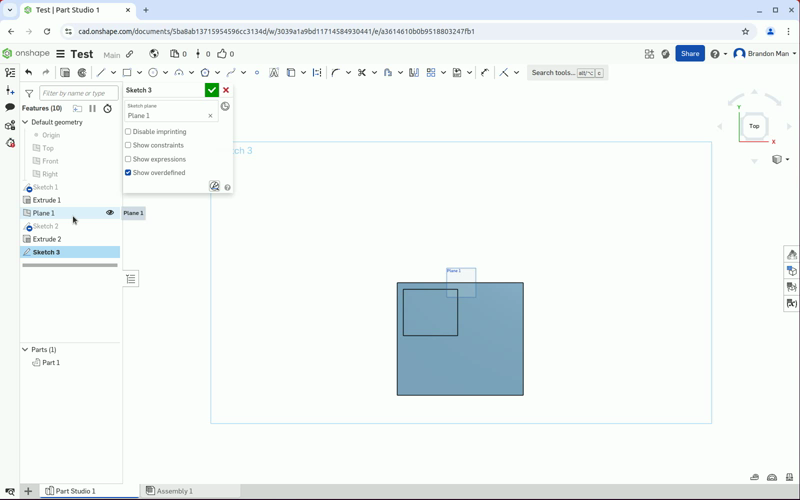
mouse_move(73, 352)
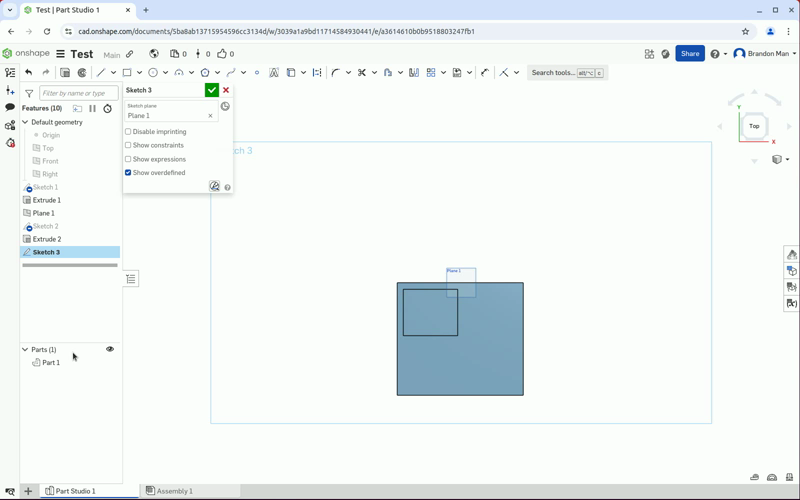
key(y)
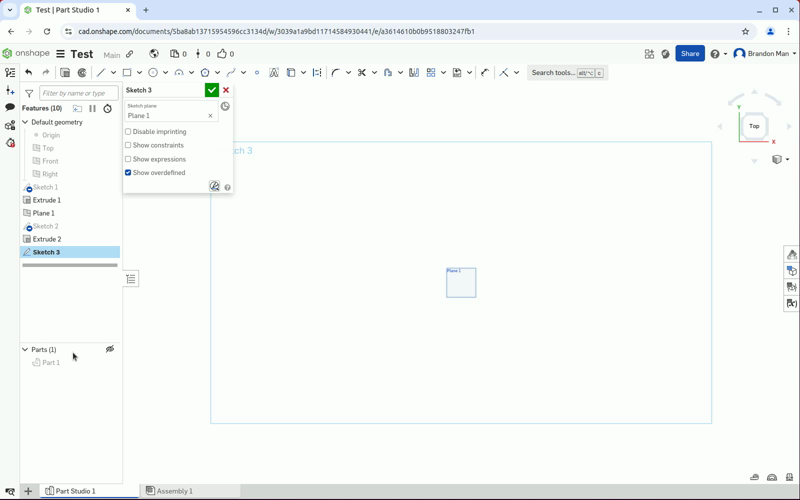
key(l)
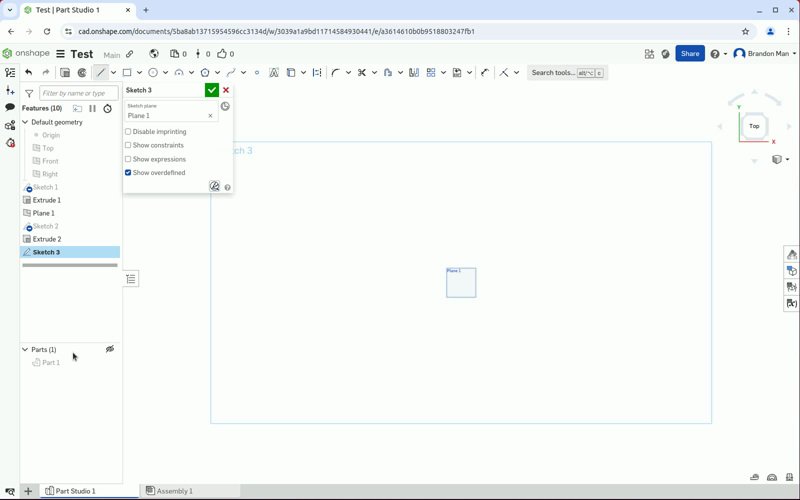
key_down(shift)
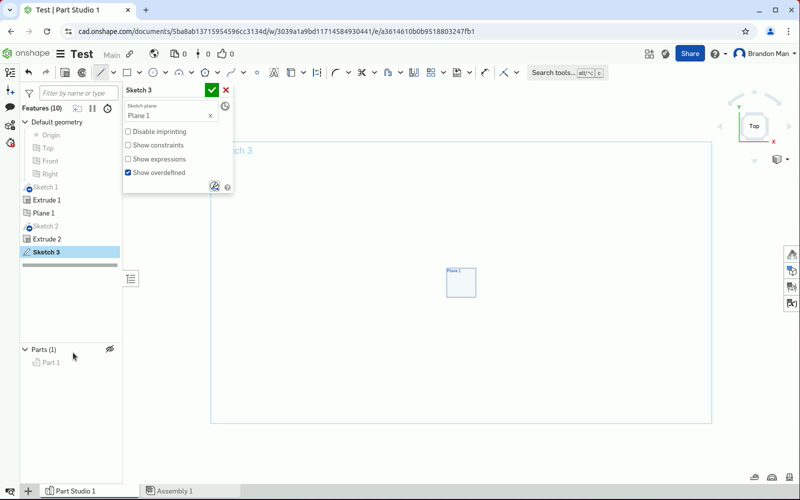
mouse_move(464, 335)
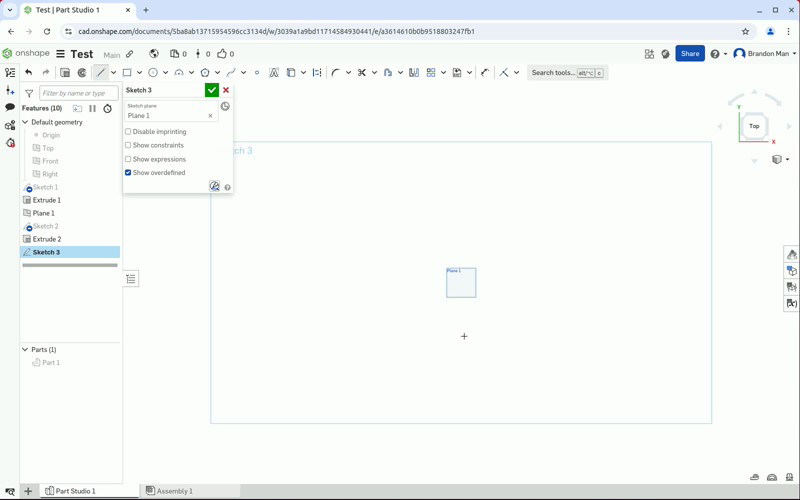
click(464, 335)
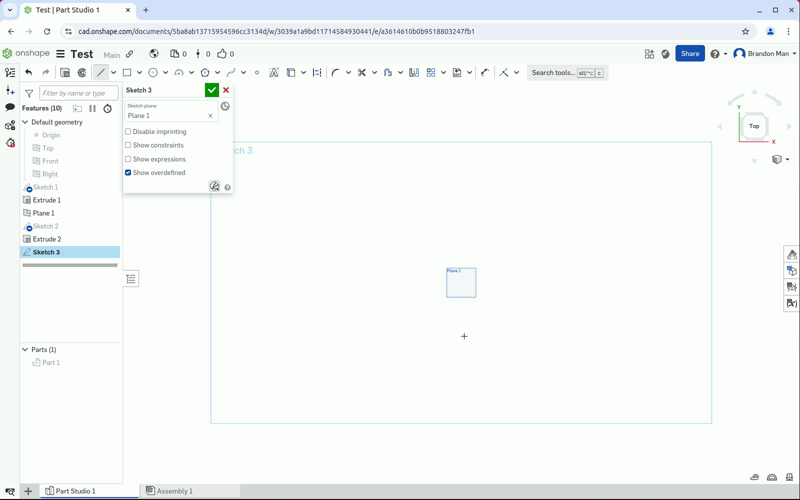
key_up(shift)
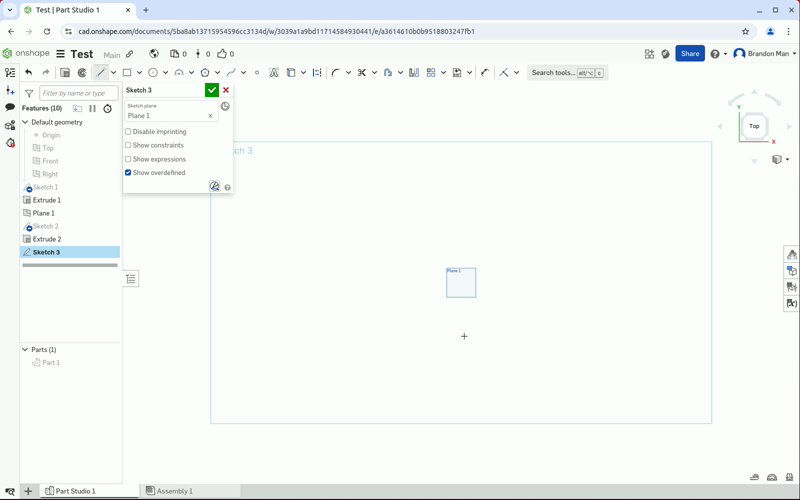
key_down(shift)
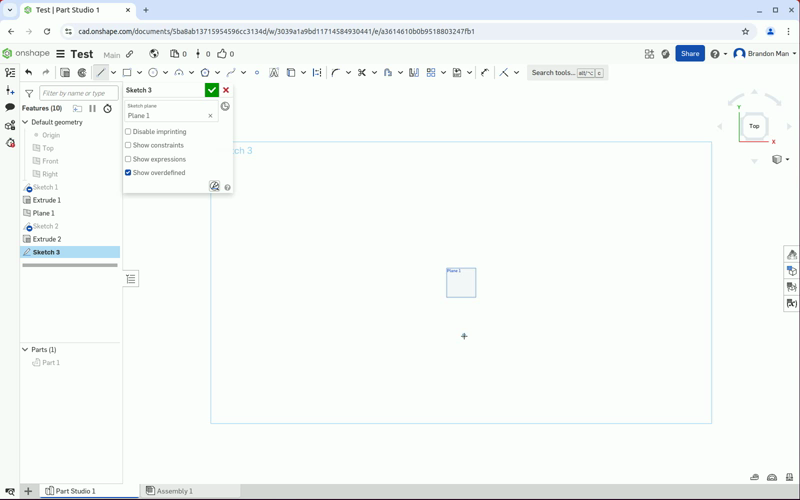
mouse_move(494, 335)
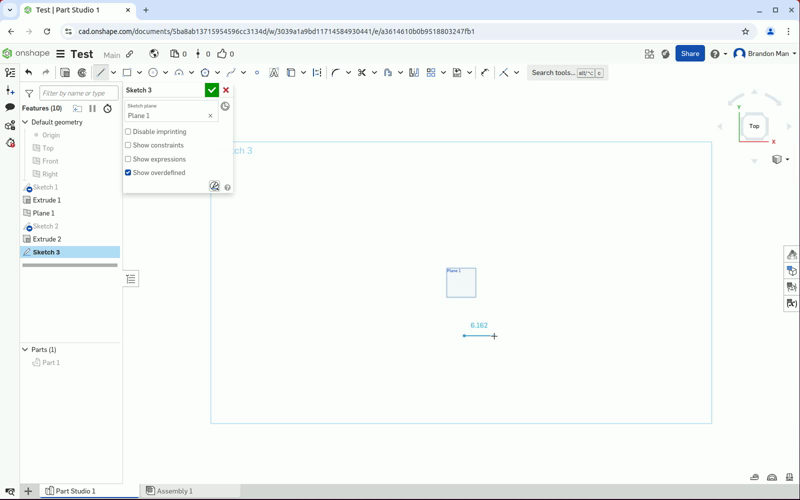
mouse_move(517, 335)
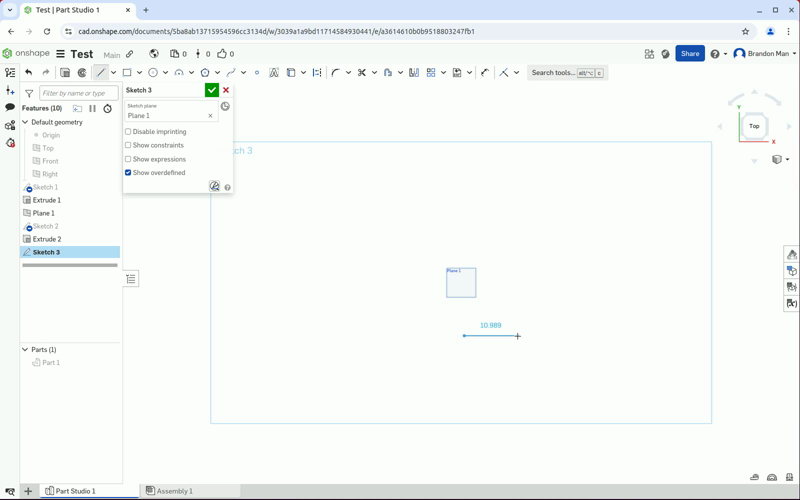
click(517, 335)
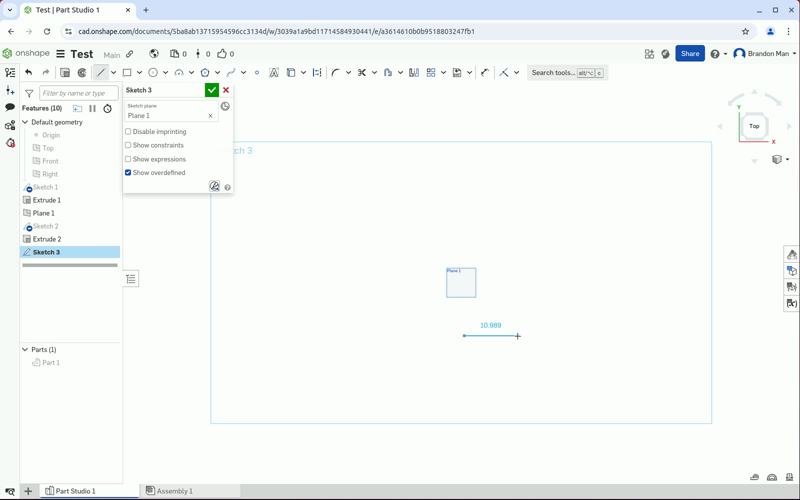
key_up(shift)
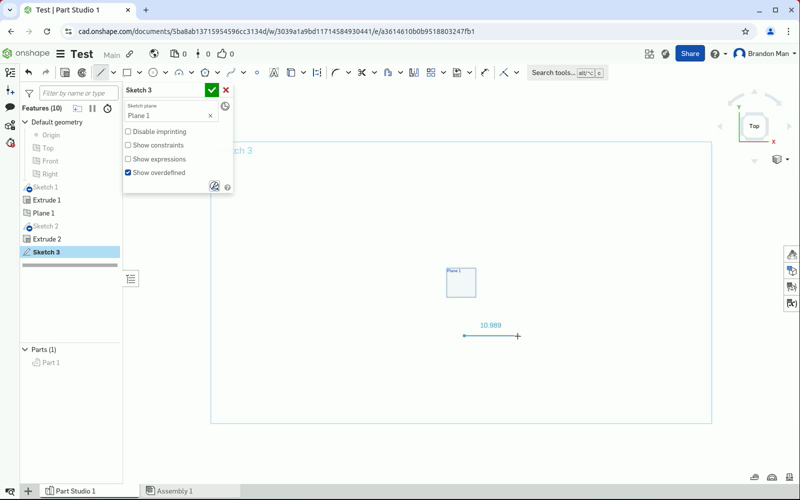
key_down(shift)
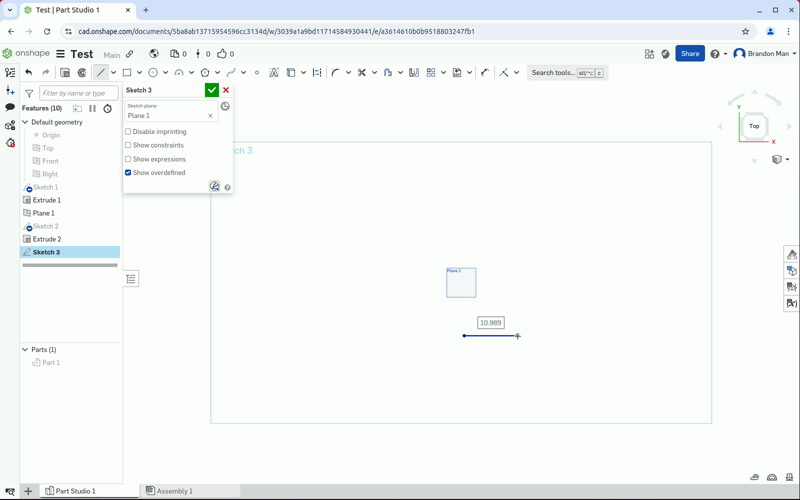
mouse_move(547, 335)
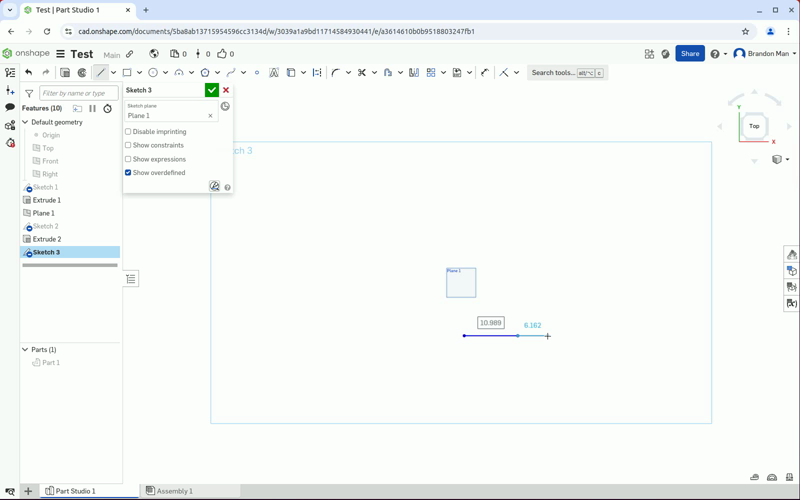
mouse_move(517, 289)
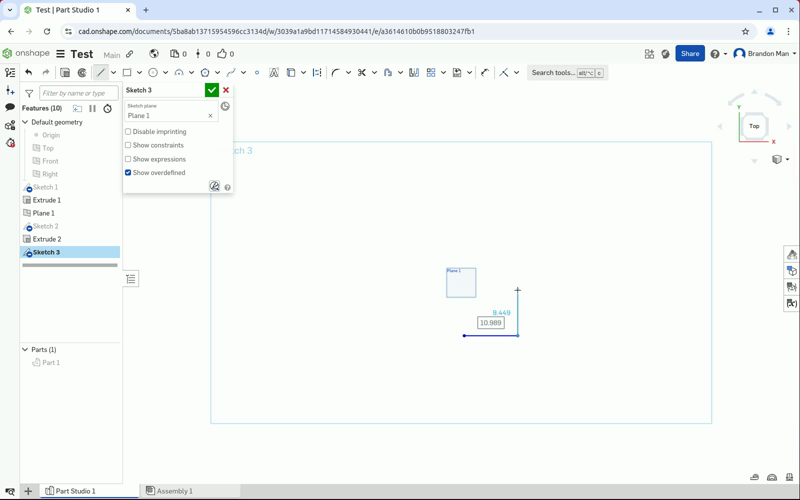
click(517, 289)
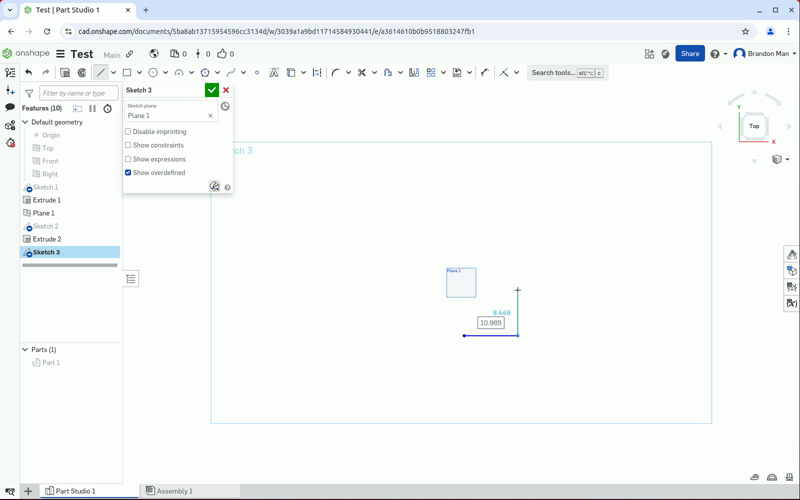
key_up(shift)
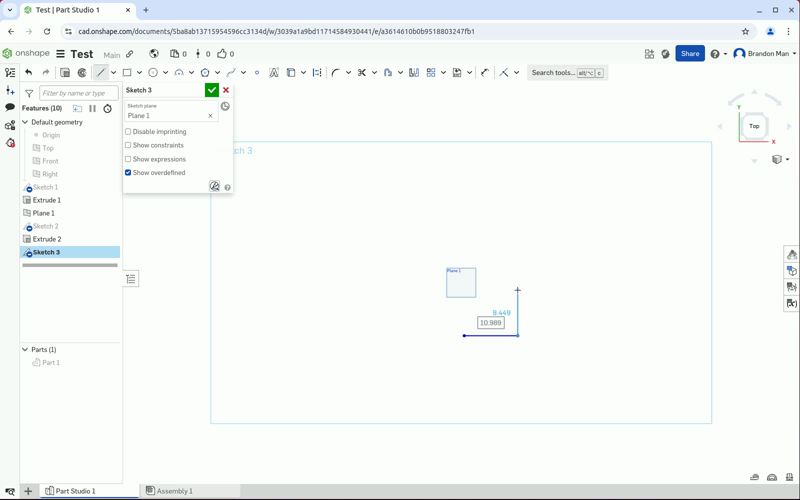
key_down(shift)
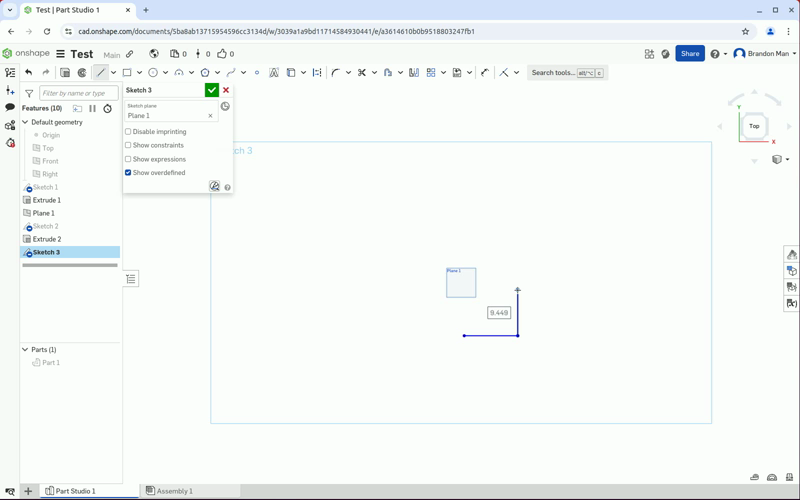
mouse_move(547, 289)
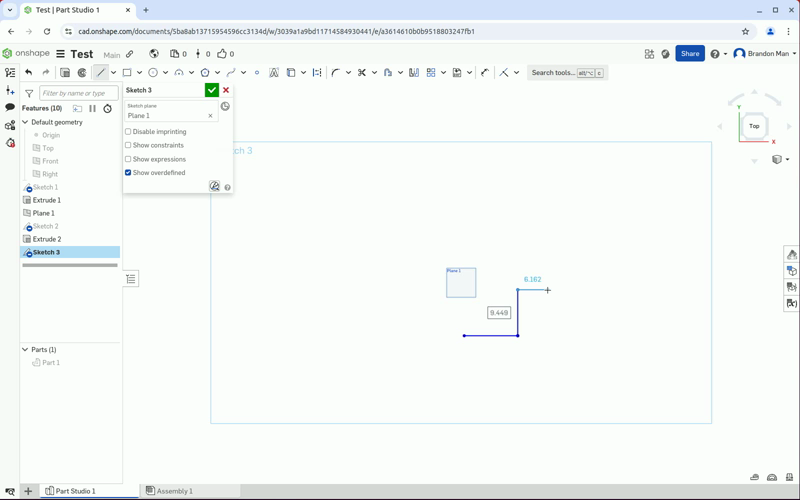
mouse_move(464, 289)
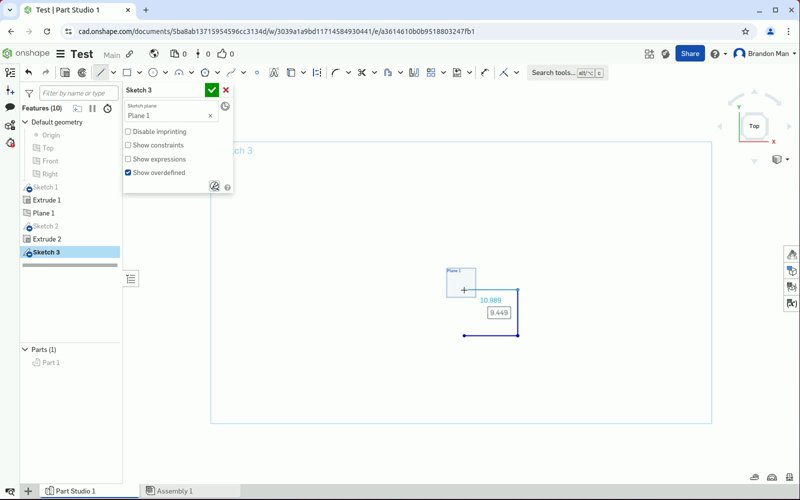
click(464, 289)
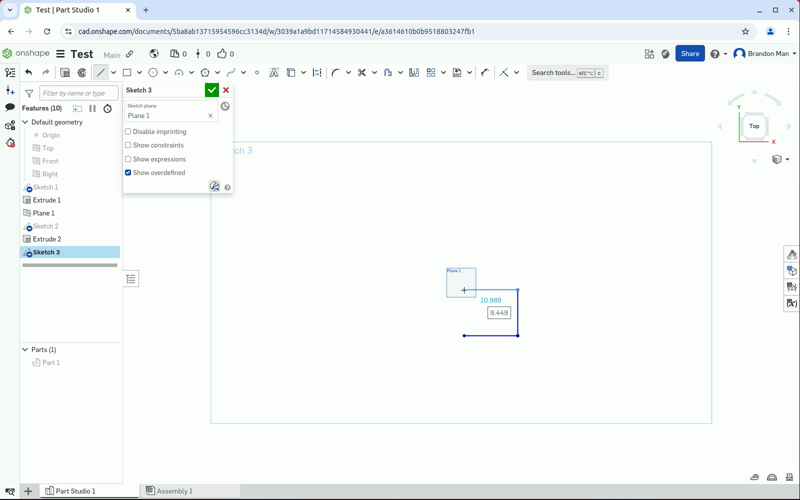
key_up(shift)
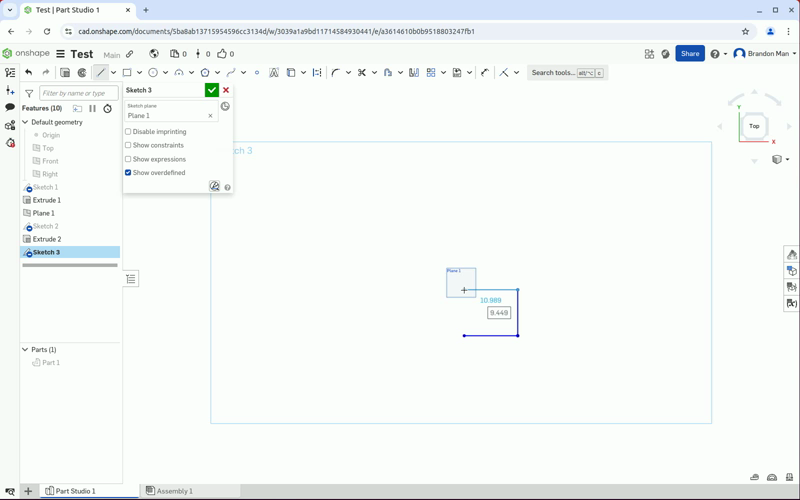
mouse_move(494, 289)
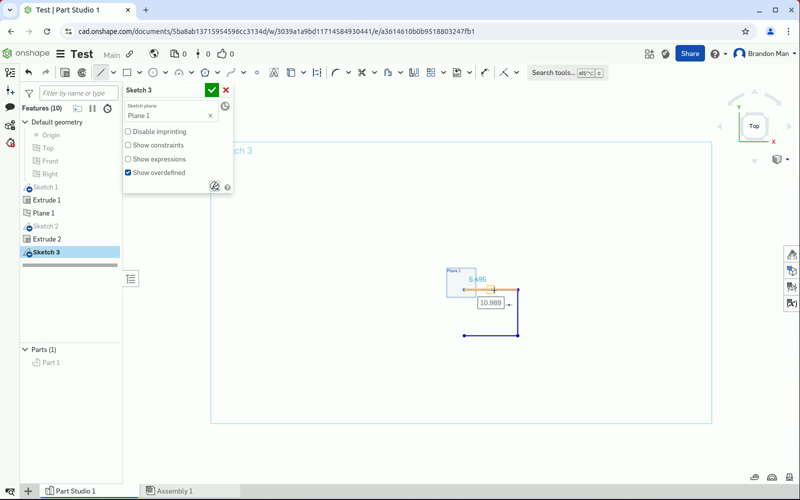
key_down(shift)
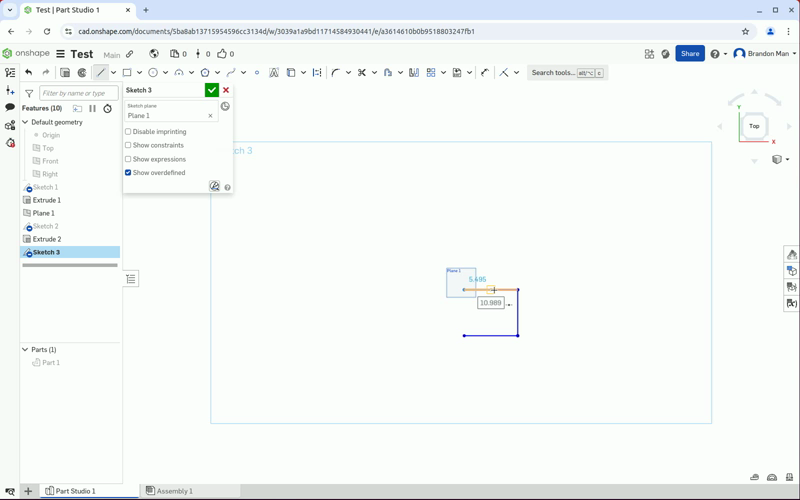
mouse_move(464, 335)
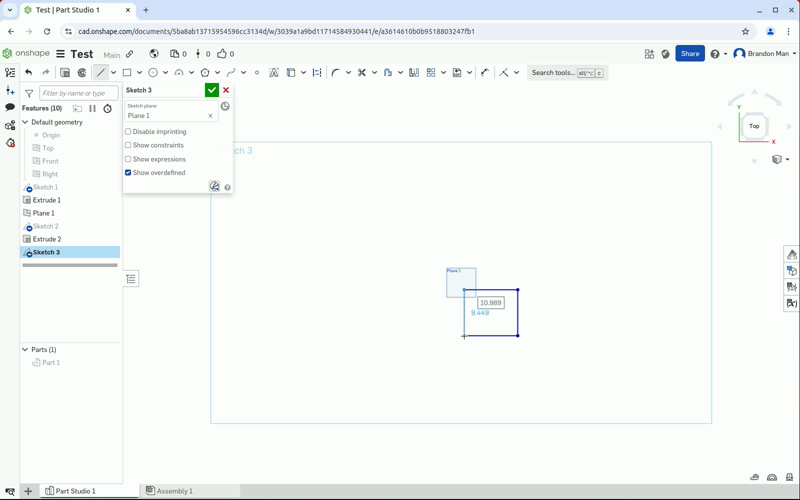
key_up(shift)
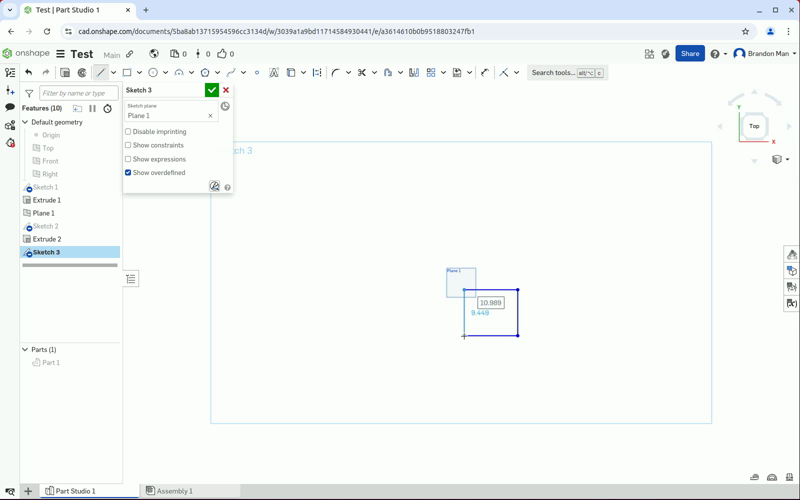
click(464, 335)
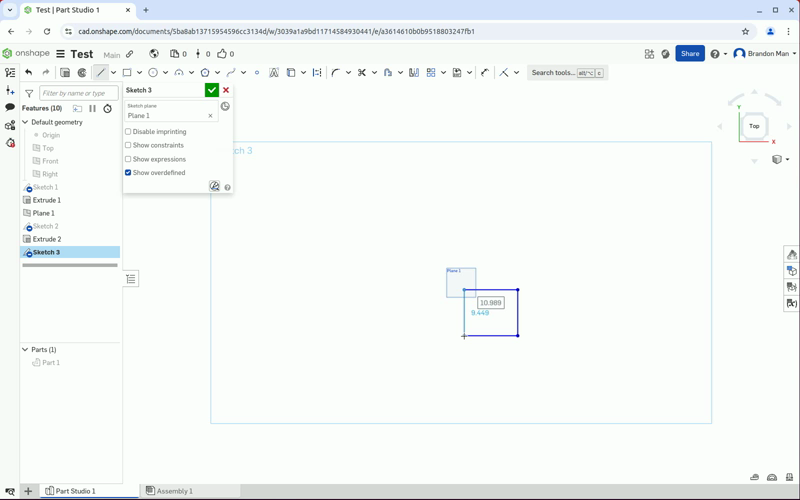
key(esc)
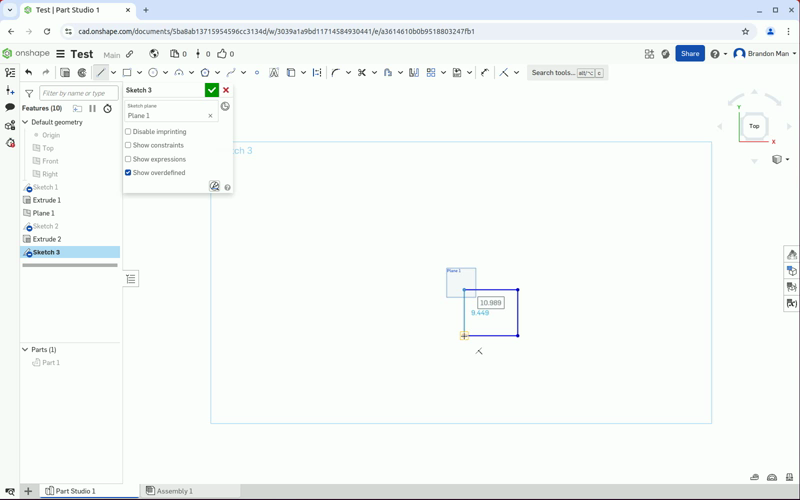
mouse_move(496, 319)
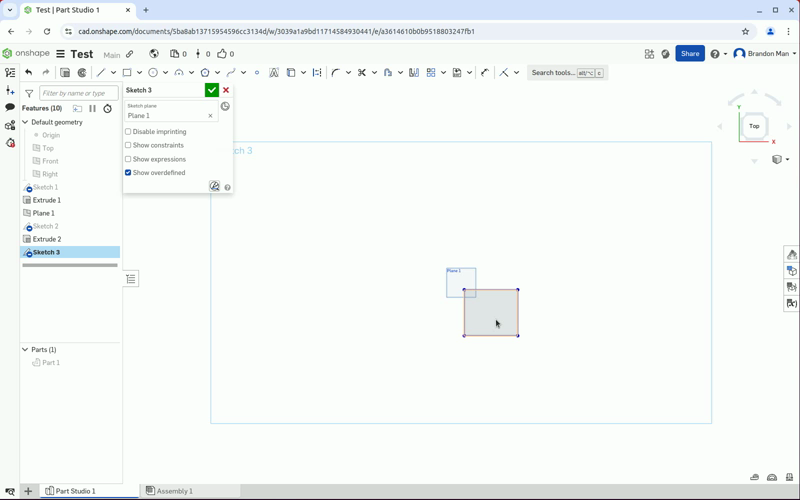
click(496, 319)
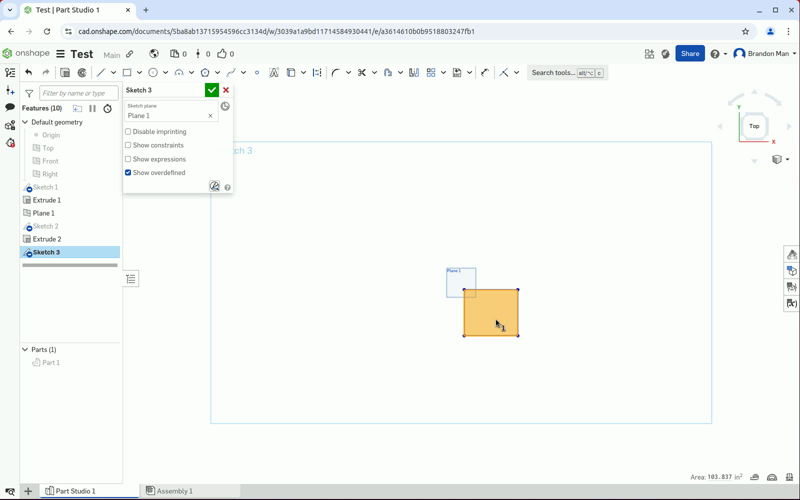
mouse_move(73, 352)
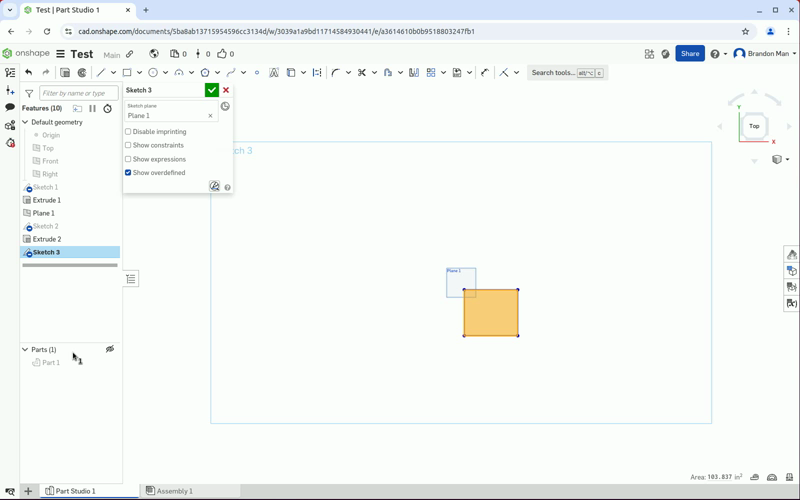
key(shift+y)
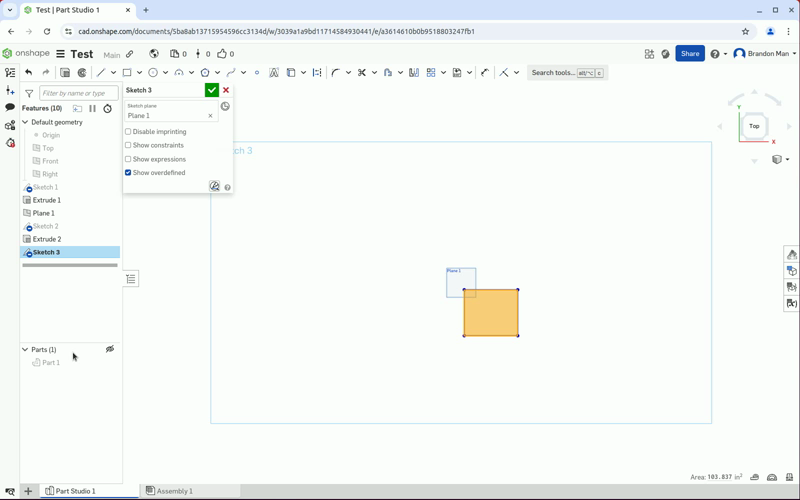
key(shift+e)
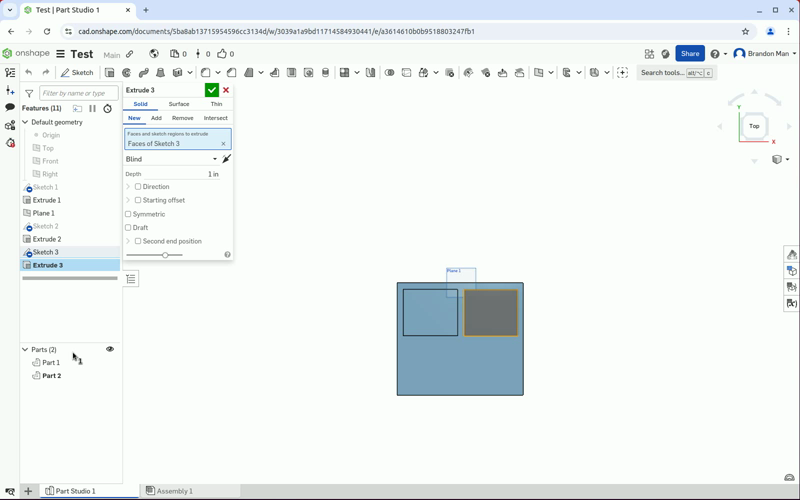
mouse_move(143, 106)
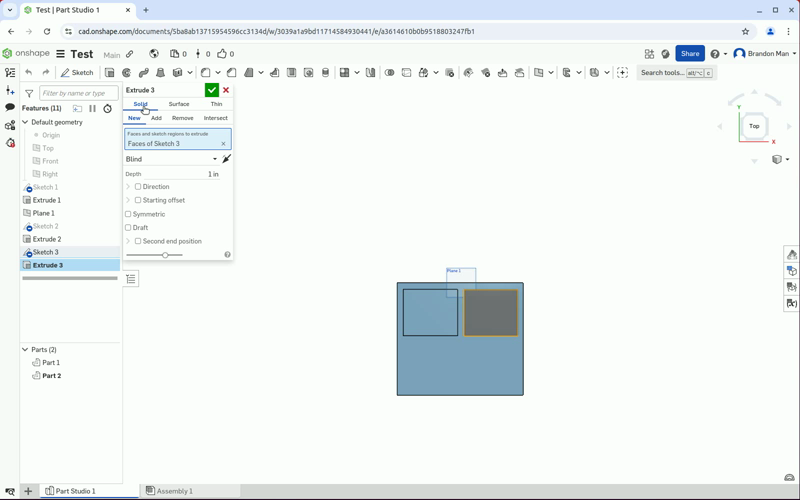
click(143, 106)
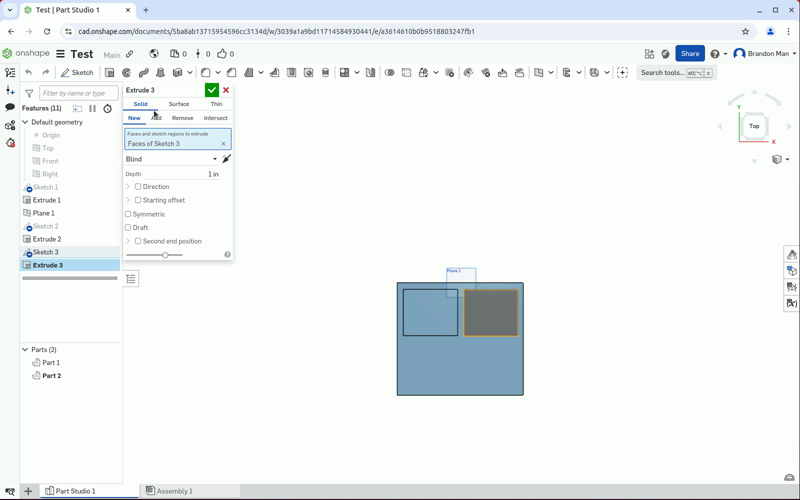
mouse_move(186, 120)
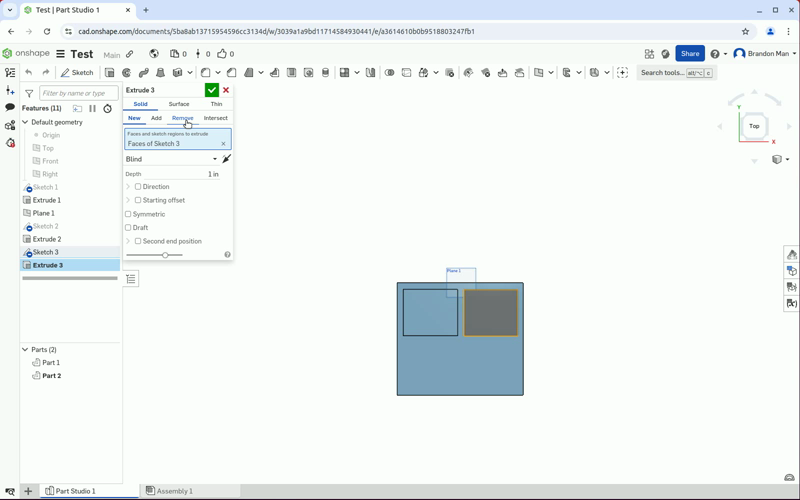
click(186, 120)
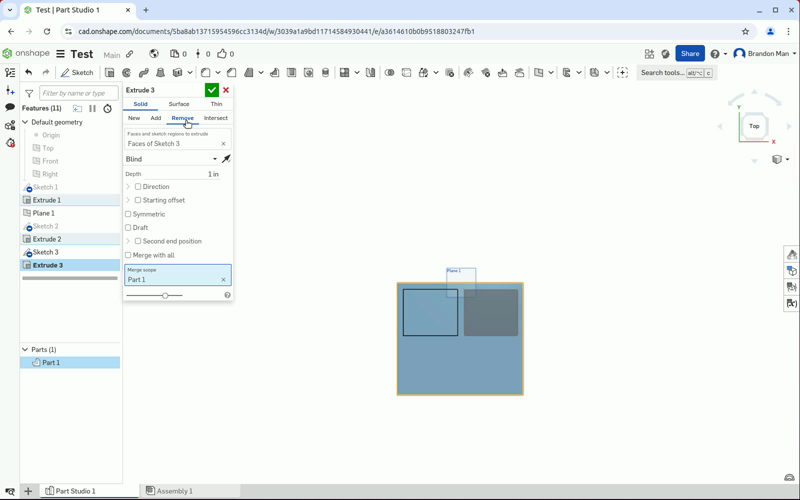
key(tab, 4)
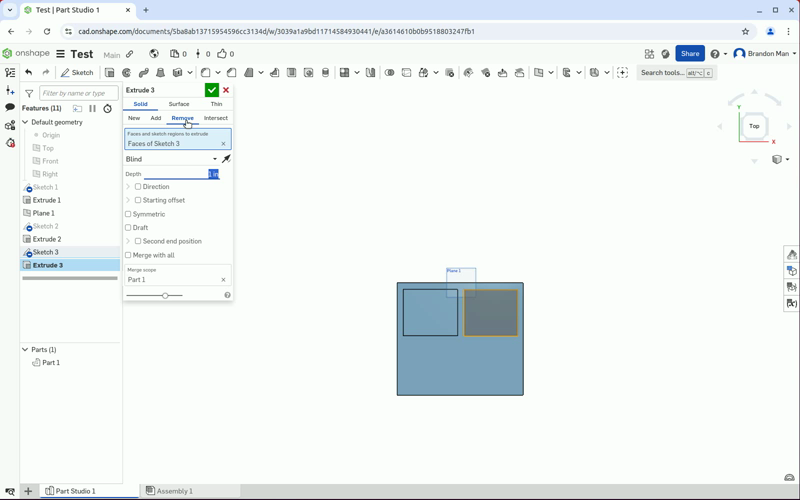
text(30.811)
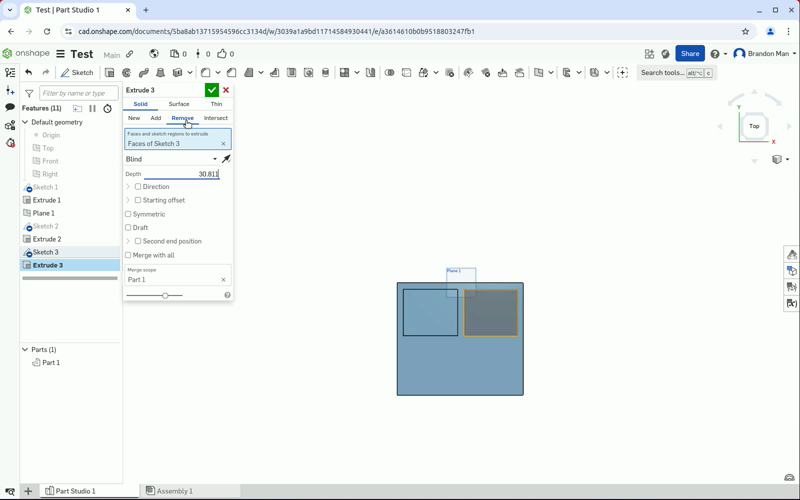
key(tab, 6)
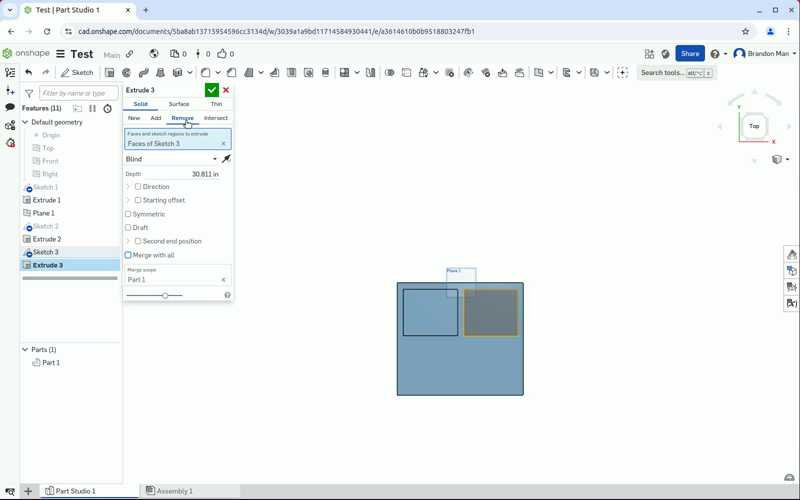
key(space)
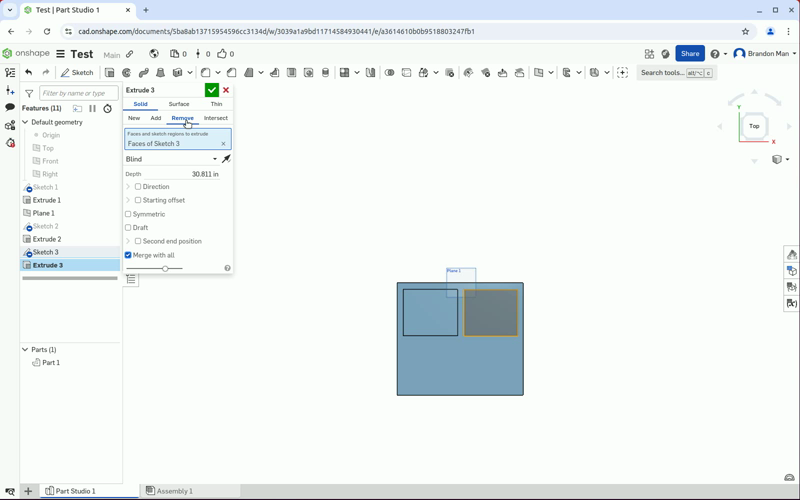
key(enter)
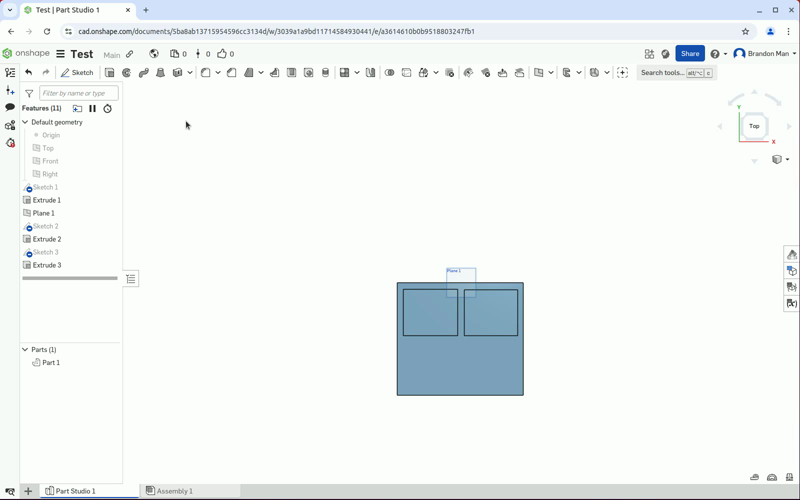
key(shift+h)
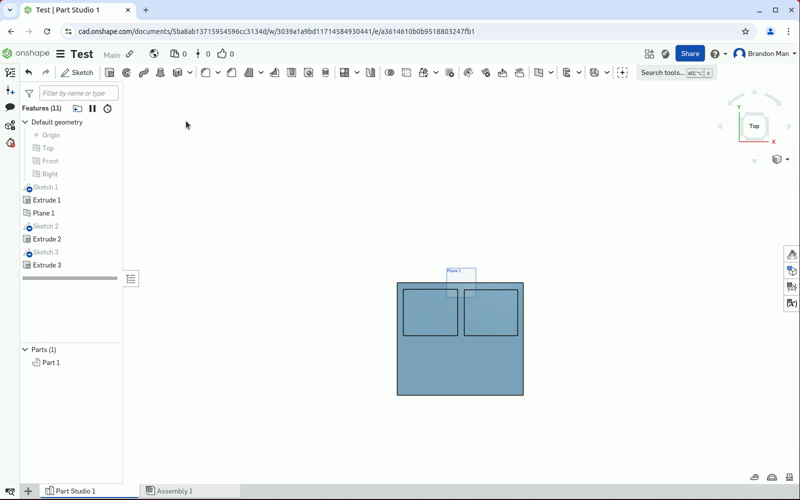
key(shift+h)
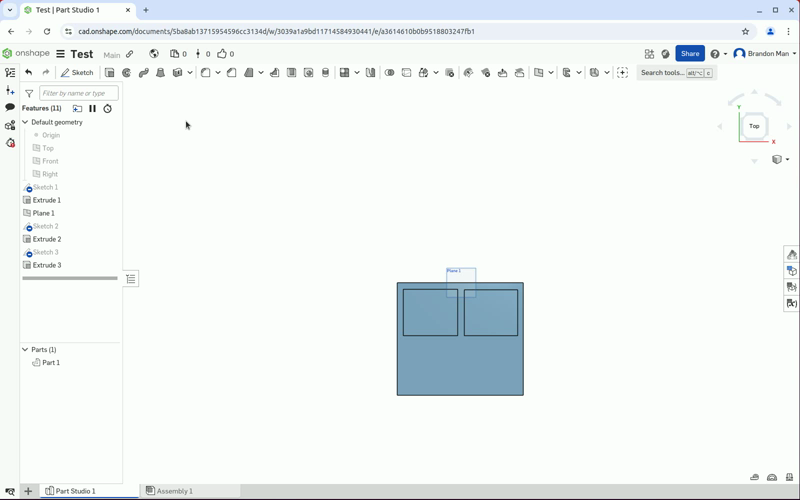
mouse_move(73, 189)
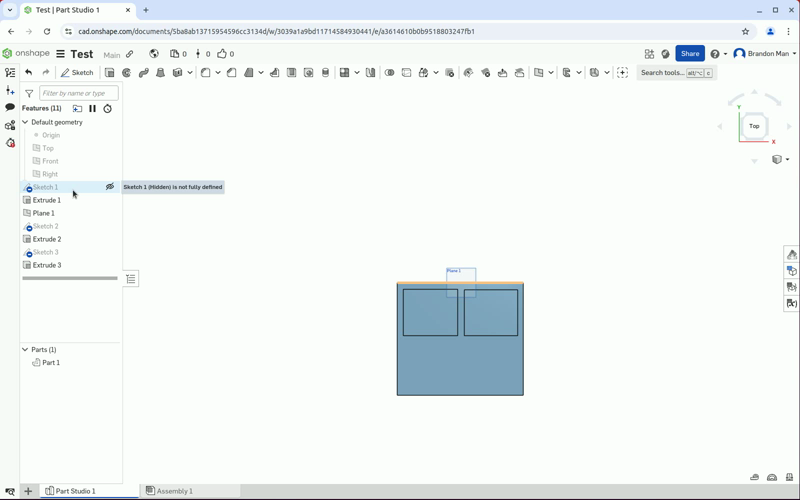
click(73, 189)
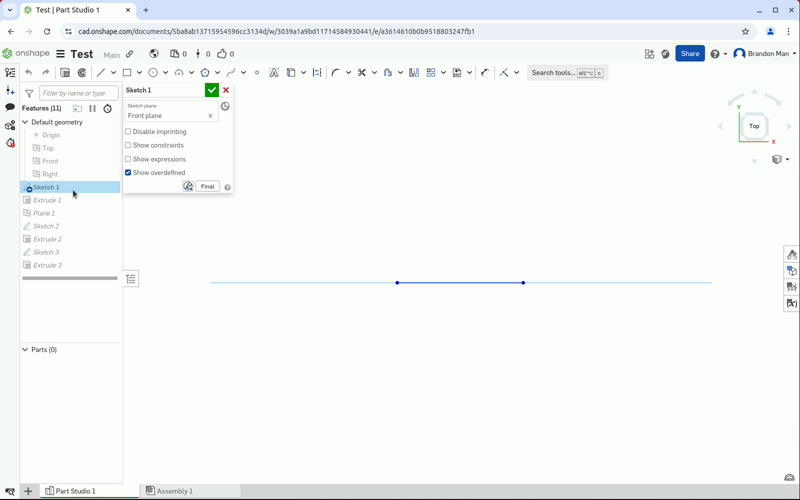
mouse_move(229, 92)
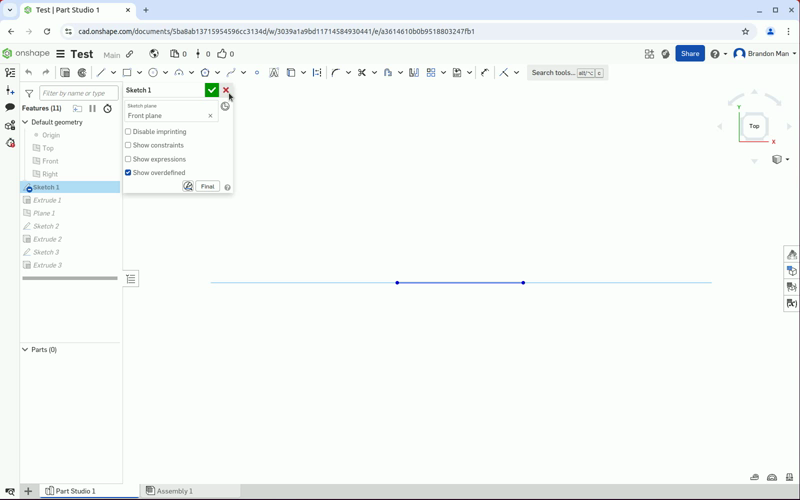
click(229, 92)
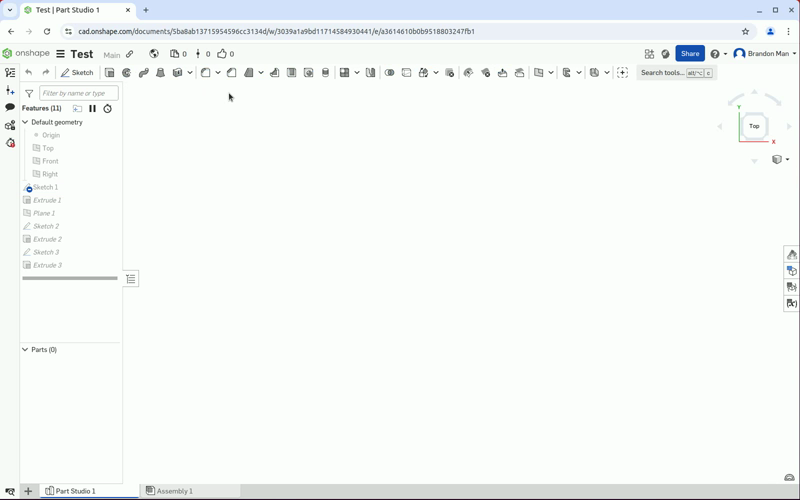
key(shift+s)
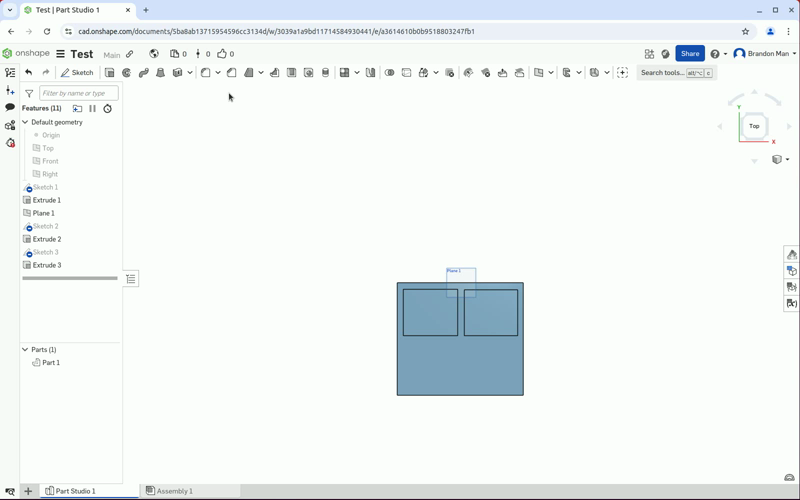
mouse_move(73, 215)
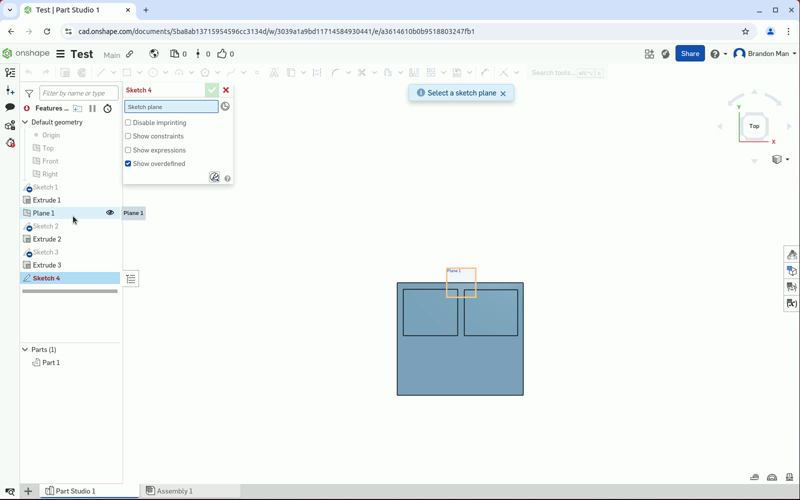
click(73, 215)
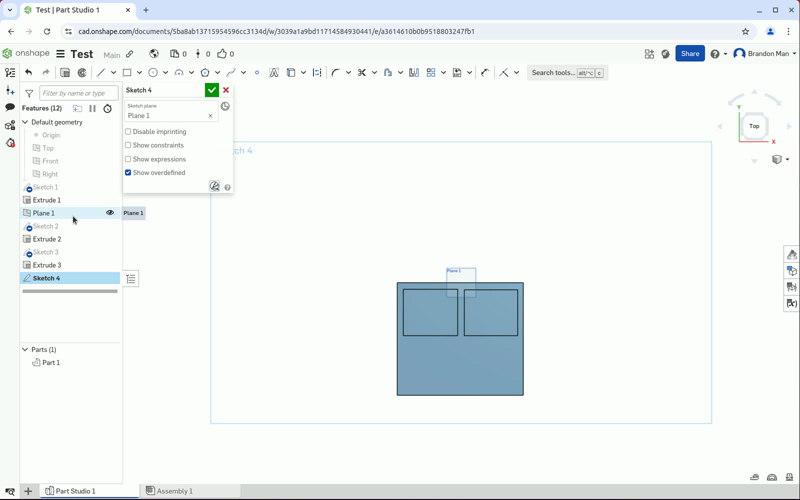
mouse_move(73, 352)
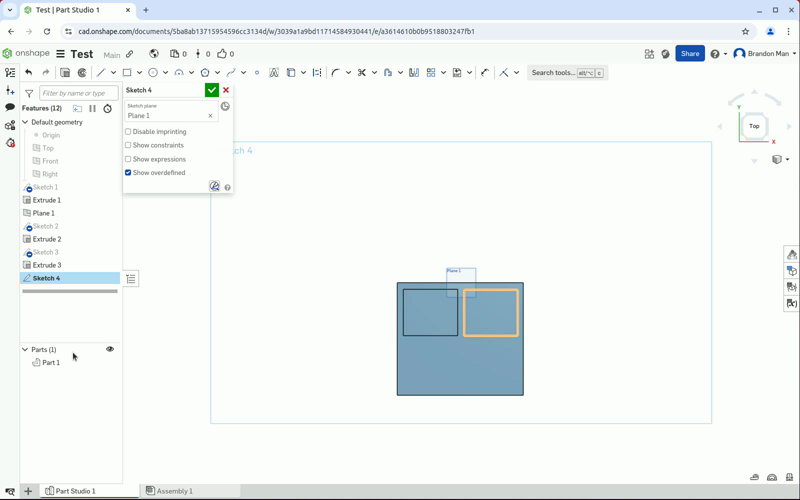
key(y)
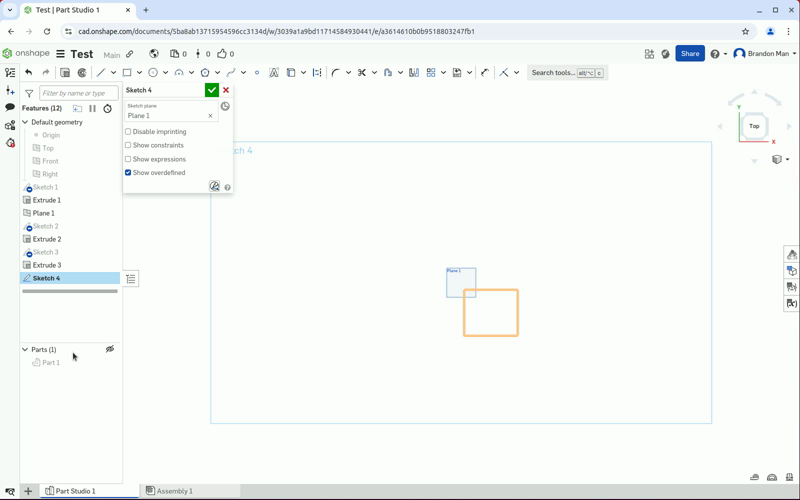
key(l)
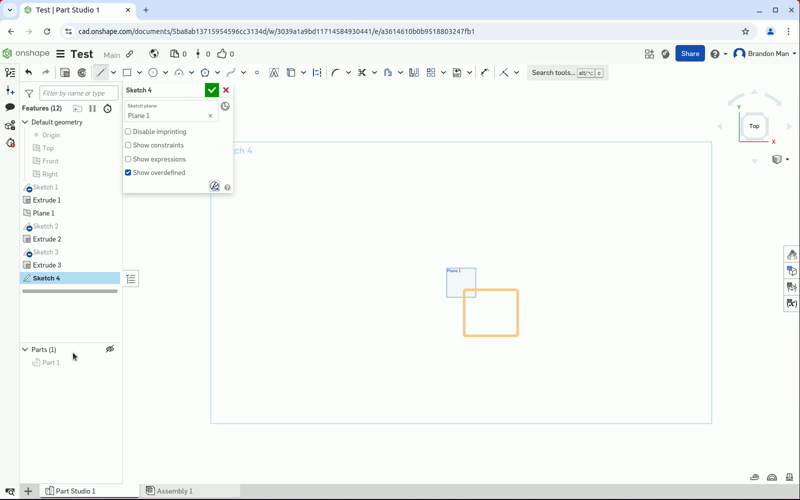
key_down(shift)
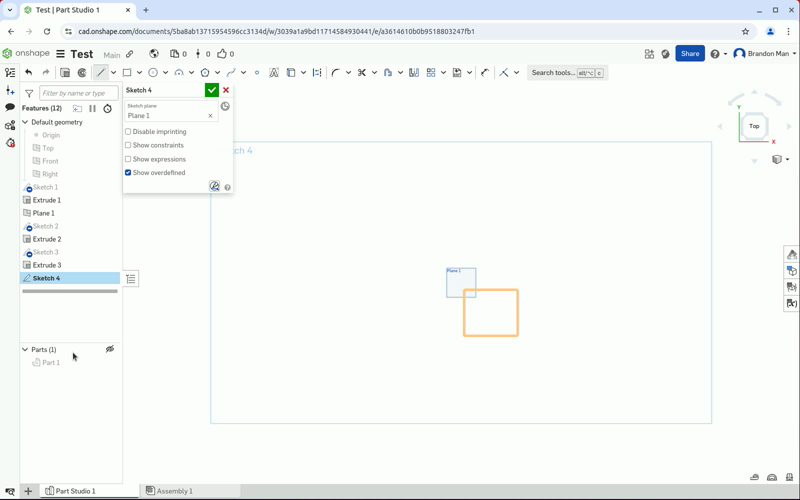
mouse_move(404, 388)
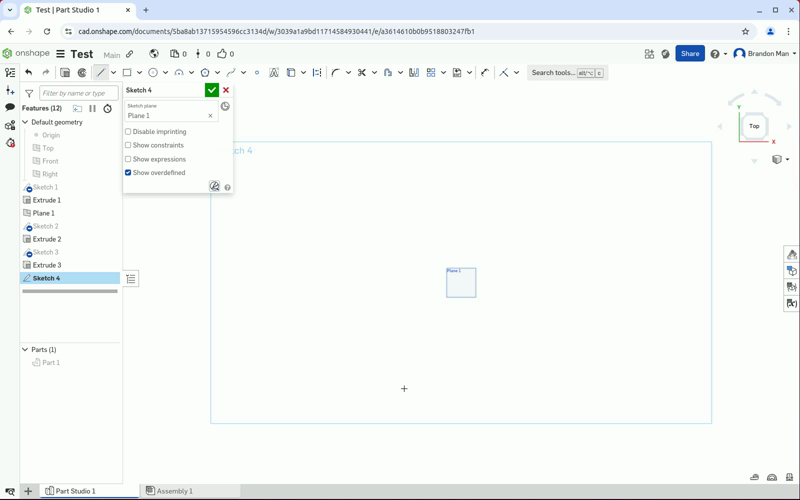
click(404, 388)
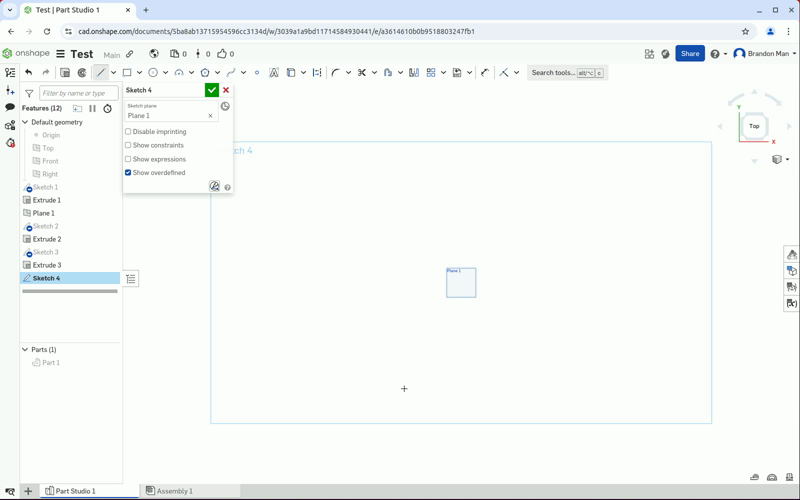
key_up(shift)
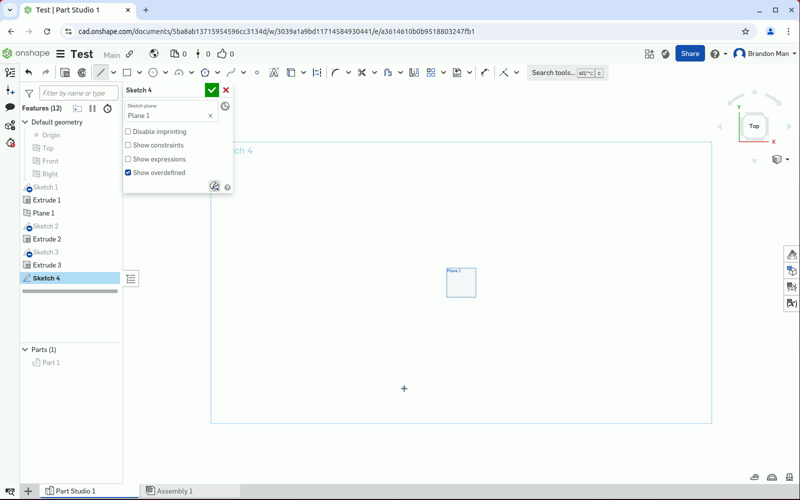
key_down(shift)
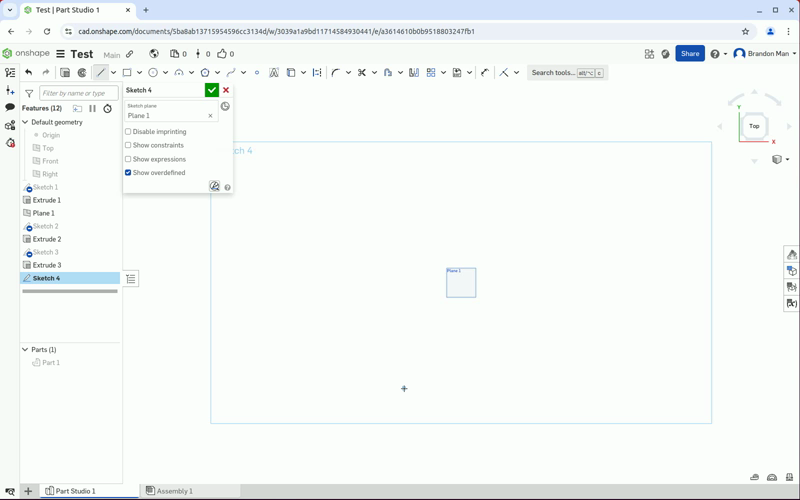
mouse_move(434, 388)
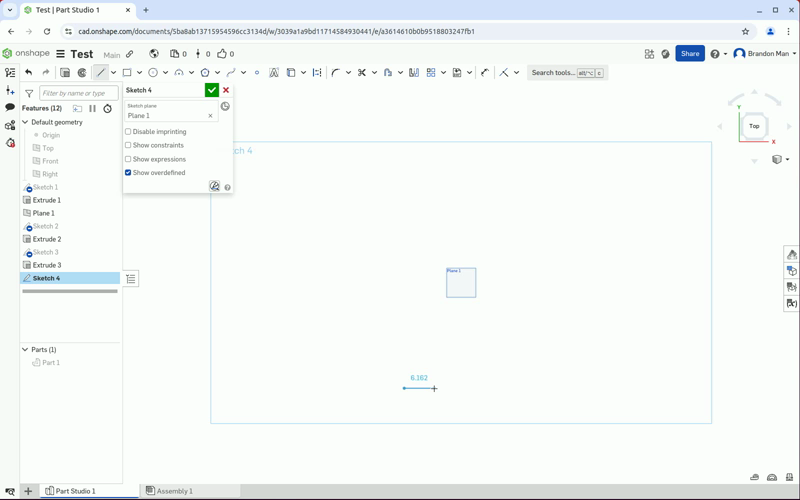
mouse_move(457, 388)
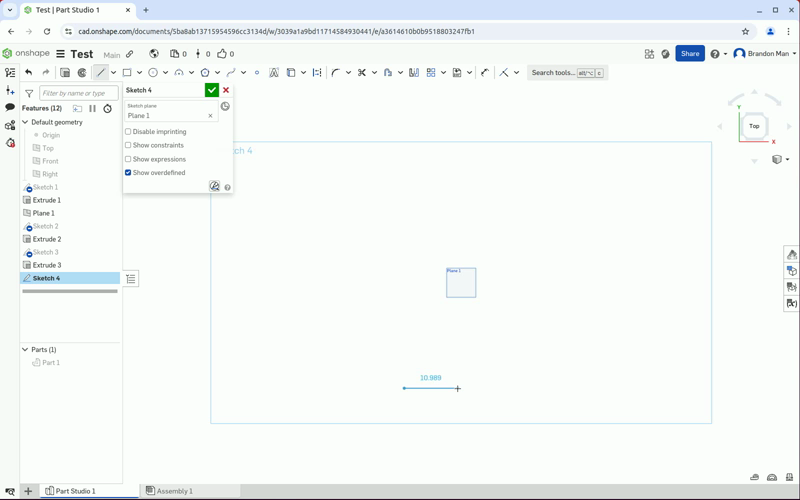
click(457, 388)
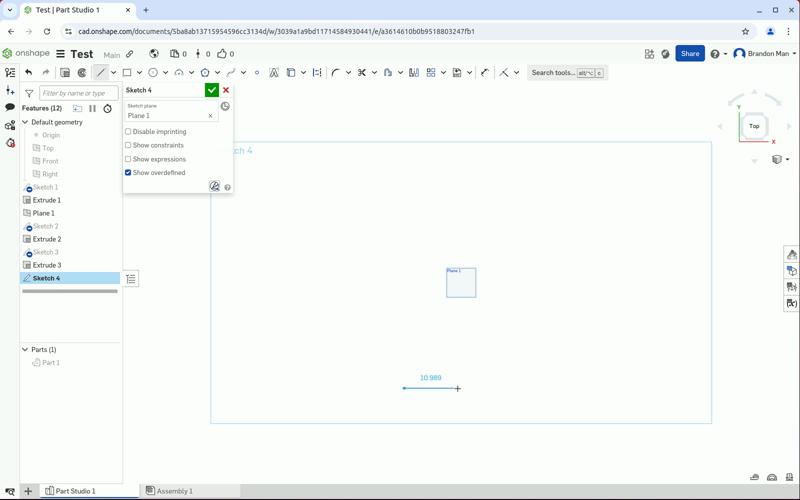
key_up(shift)
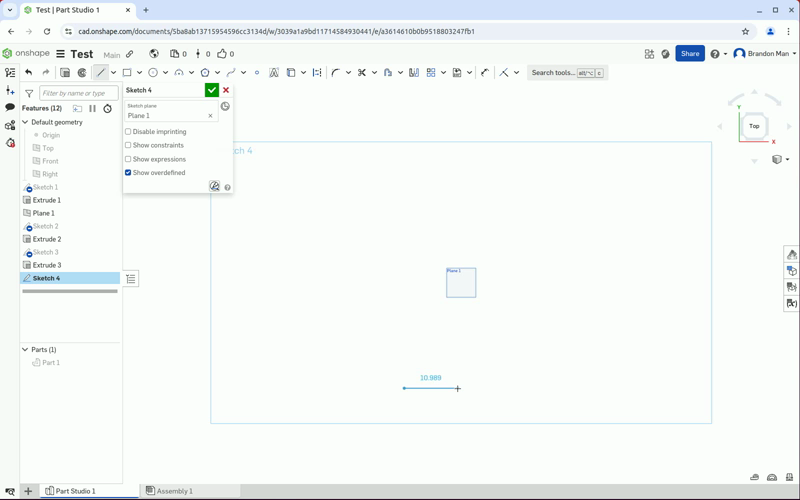
key_down(shift)
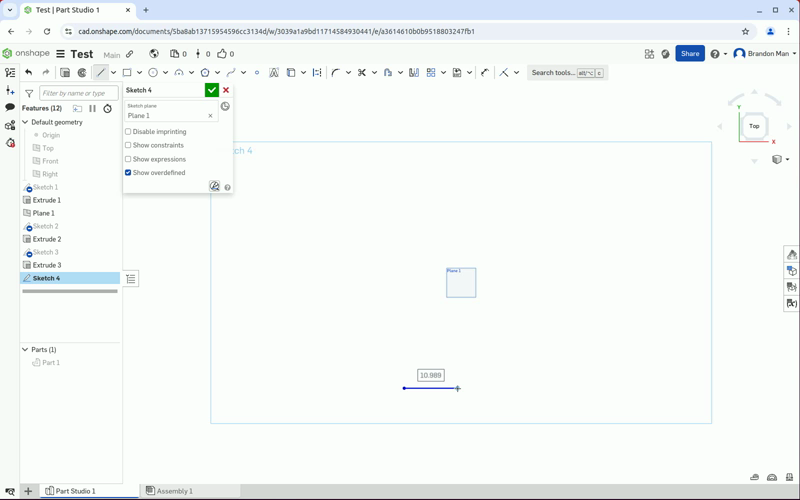
mouse_move(487, 388)
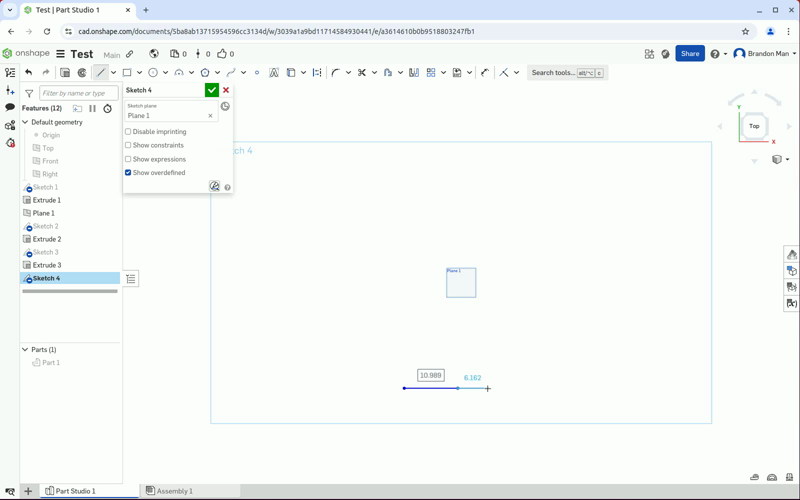
mouse_move(457, 342)
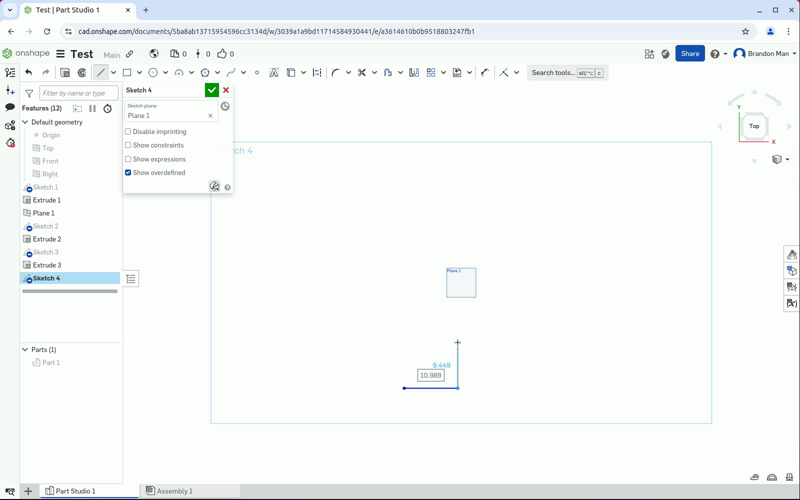
click(457, 342)
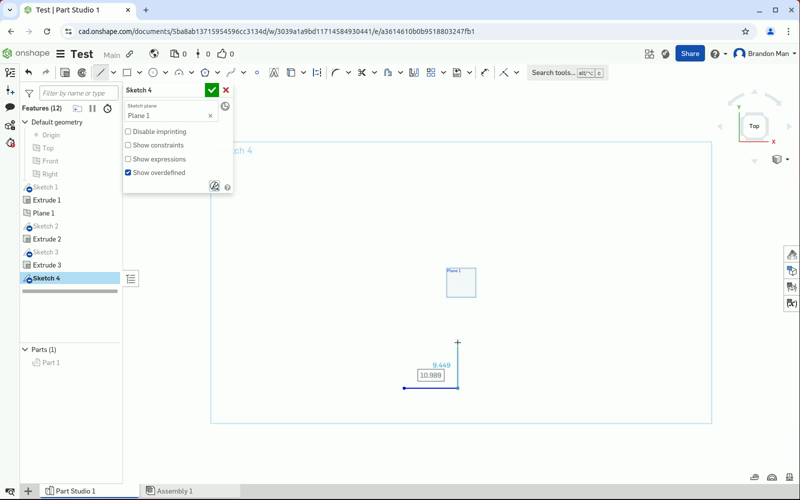
key_up(shift)
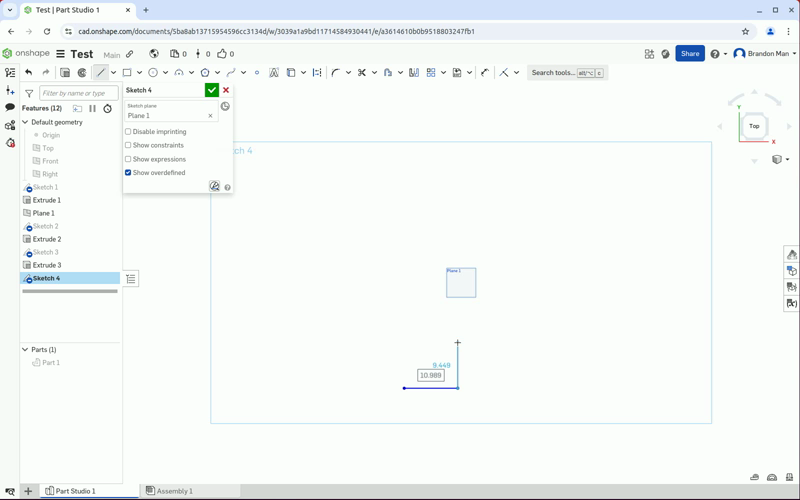
key_down(shift)
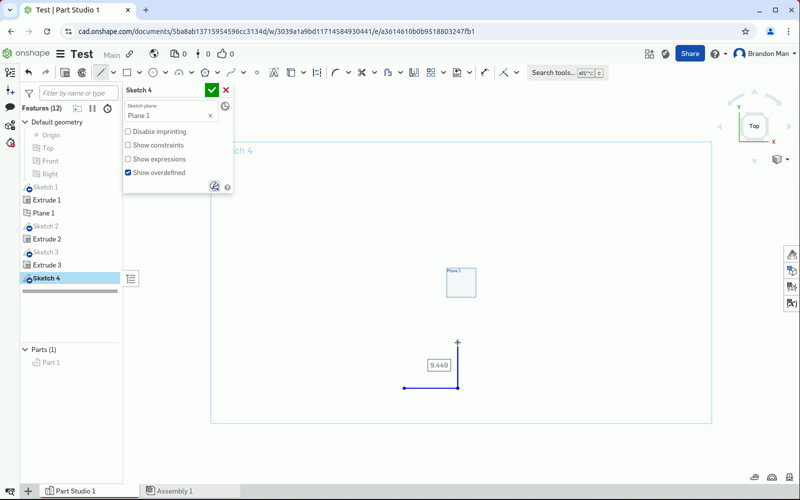
mouse_move(487, 342)
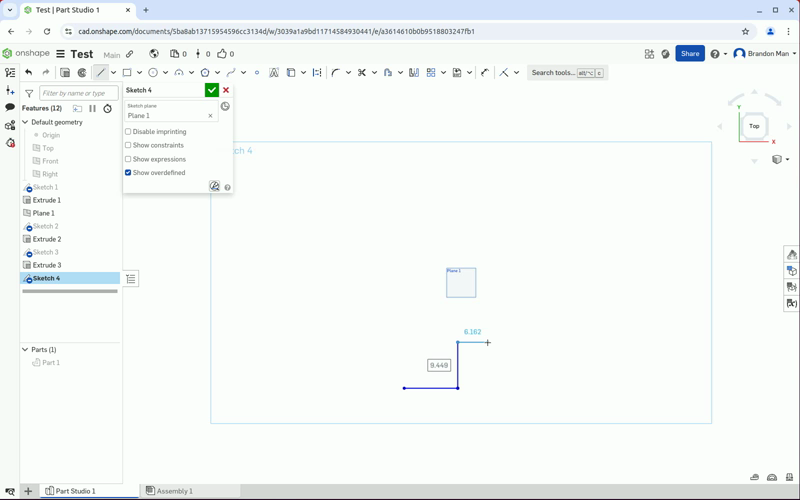
mouse_move(404, 342)
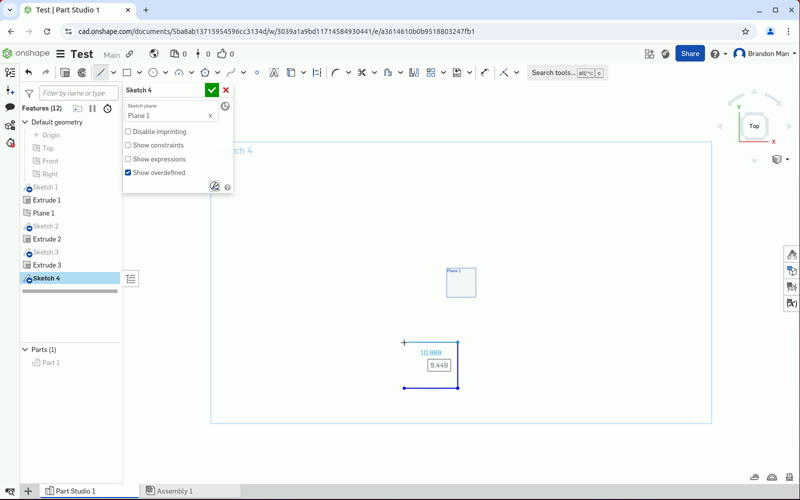
click(404, 342)
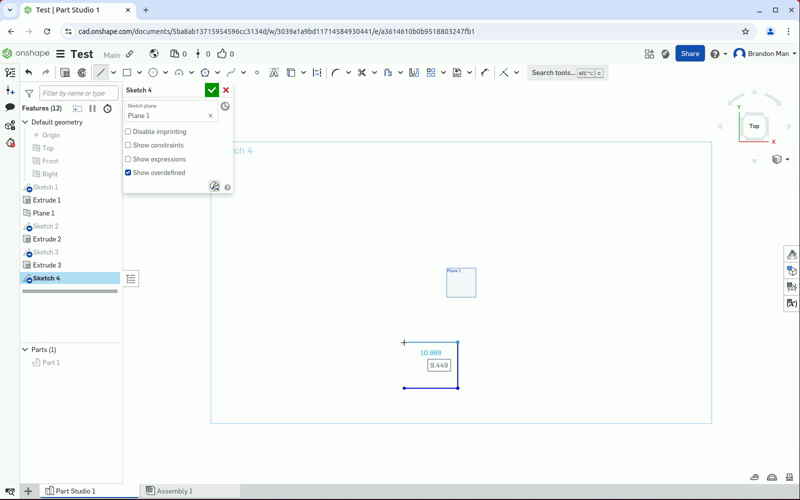
key_up(shift)
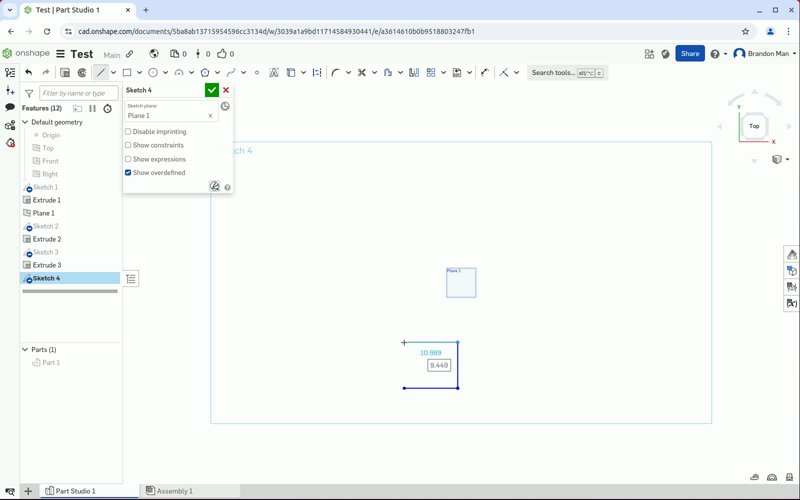
mouse_move(434, 342)
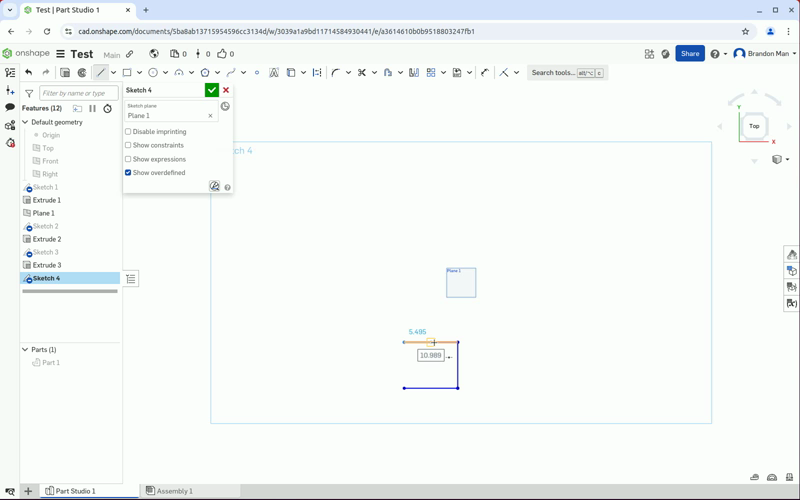
key_down(shift)
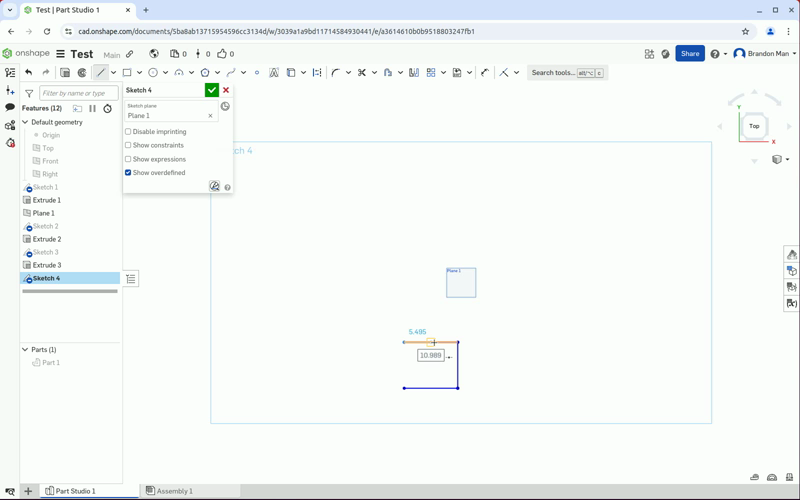
mouse_move(404, 388)
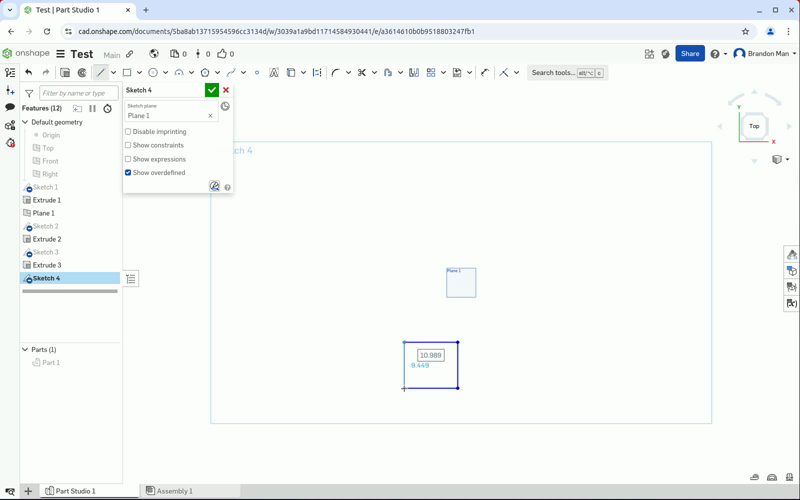
key_up(shift)
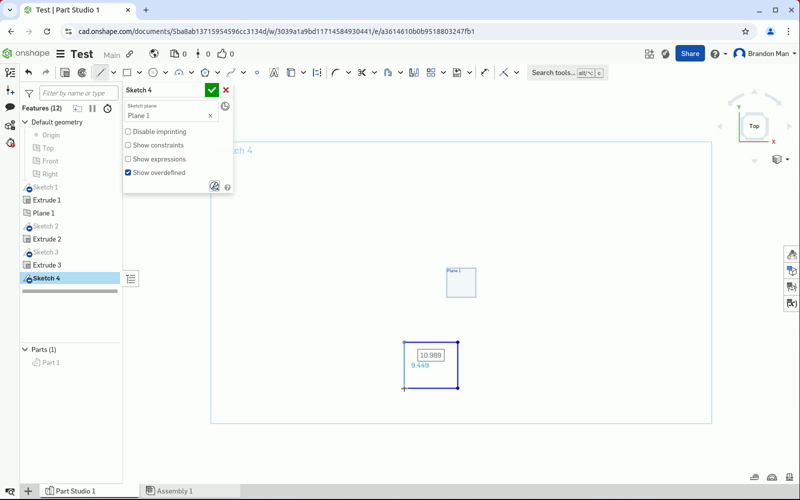
click(404, 388)
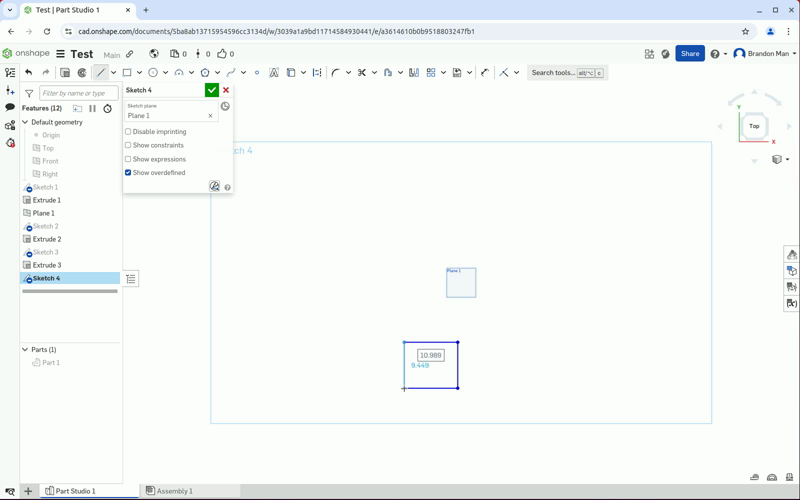
key(esc)
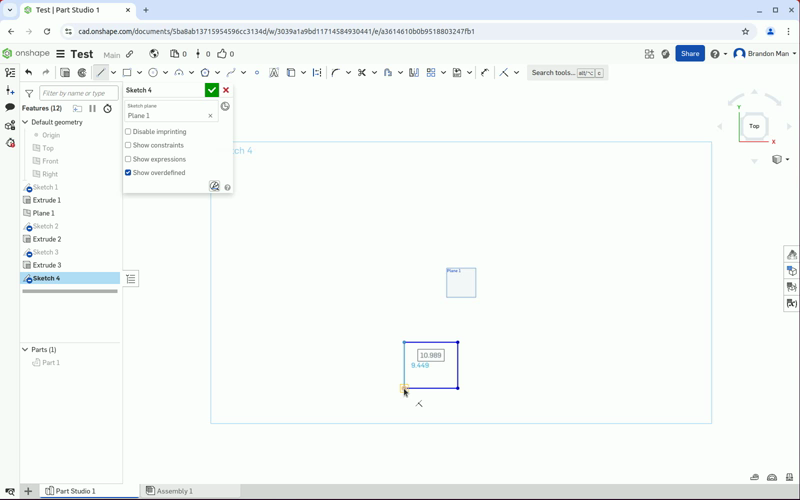
mouse_move(447, 381)
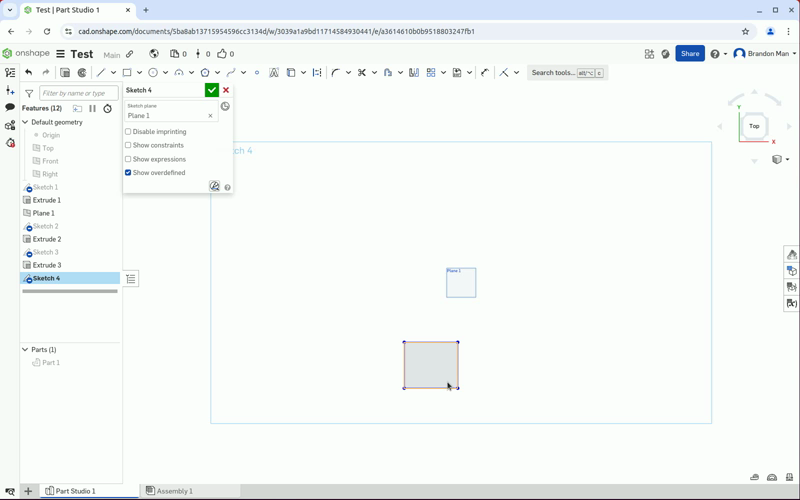
click(447, 381)
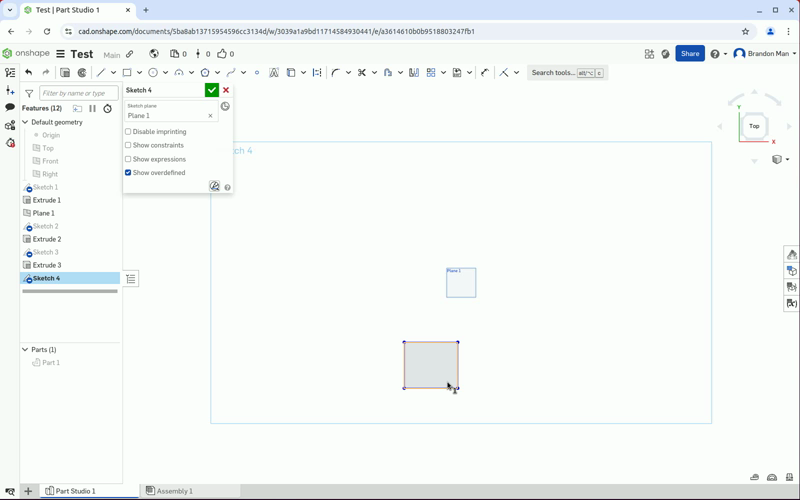
mouse_move(73, 352)
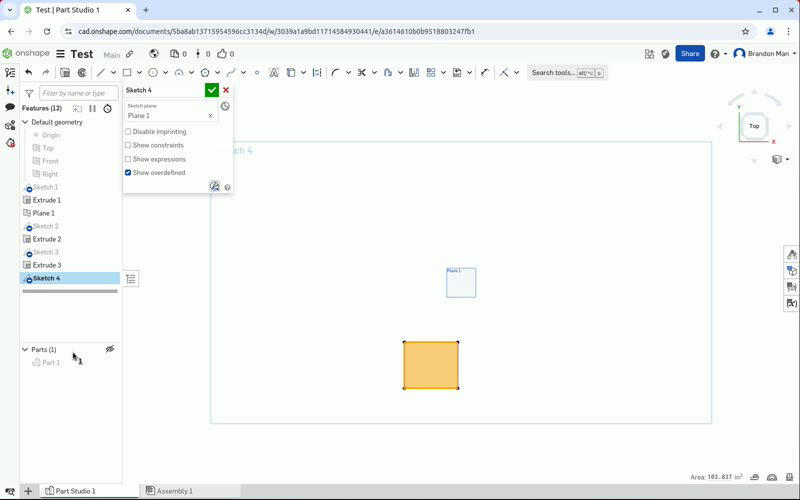
key(shift+y)
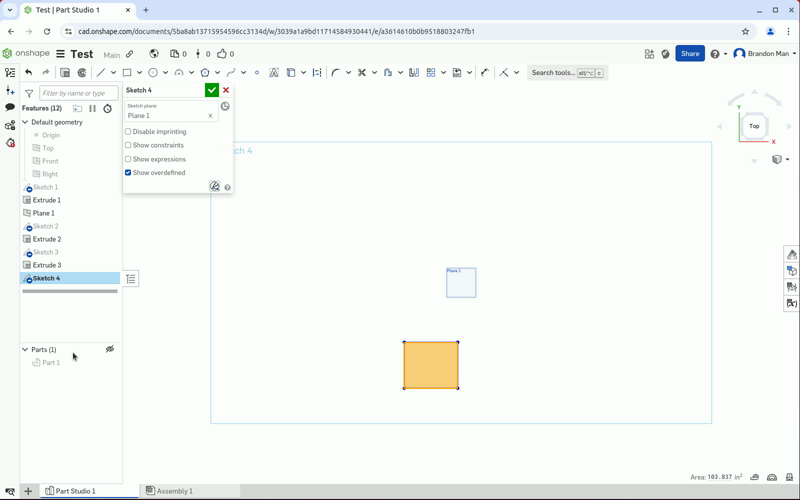
key(shift+e)
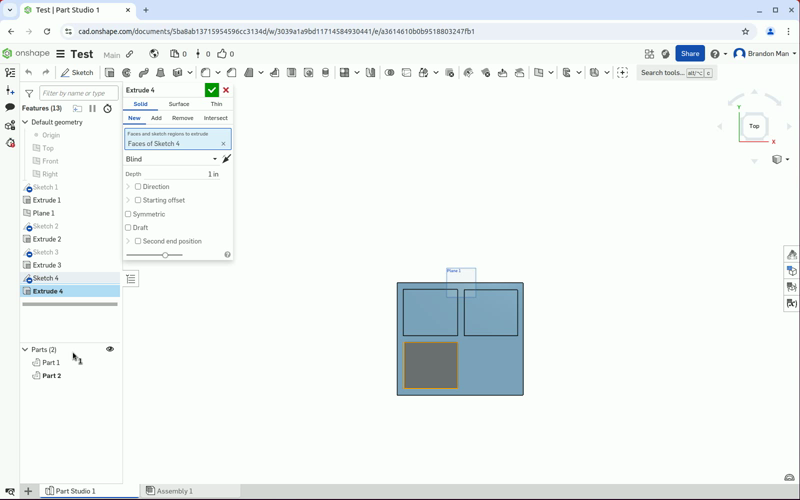
mouse_move(143, 106)
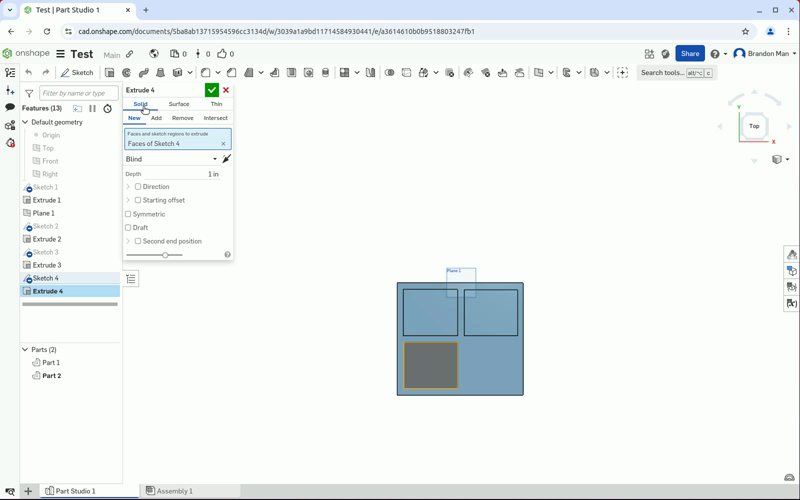
click(143, 106)
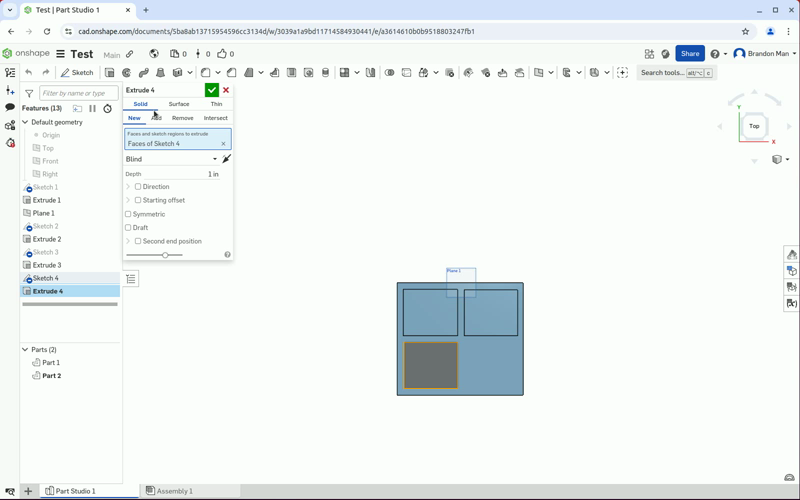
mouse_move(186, 120)
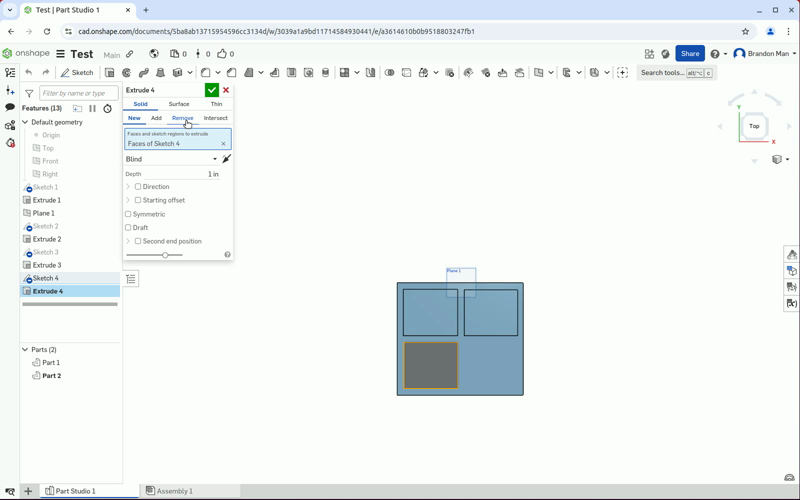
click(186, 120)
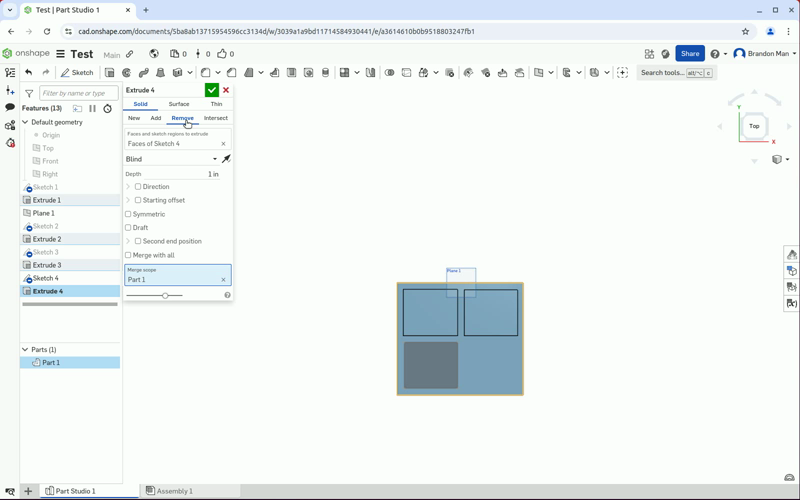
key(tab, 4)
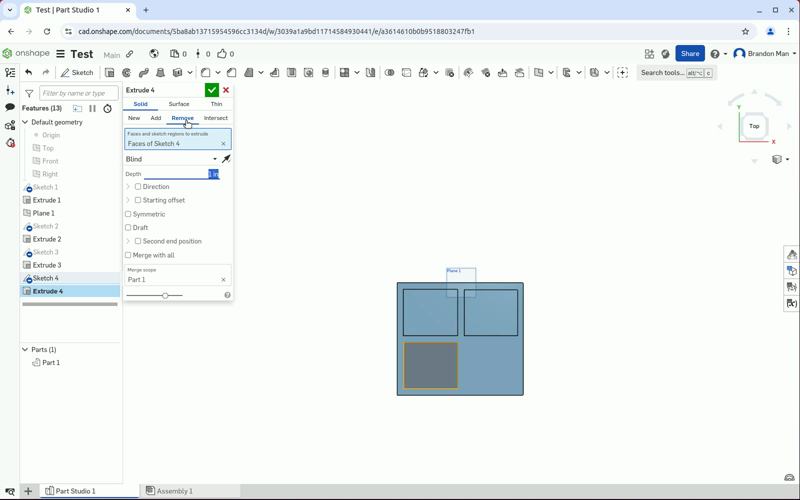
text(30.811)
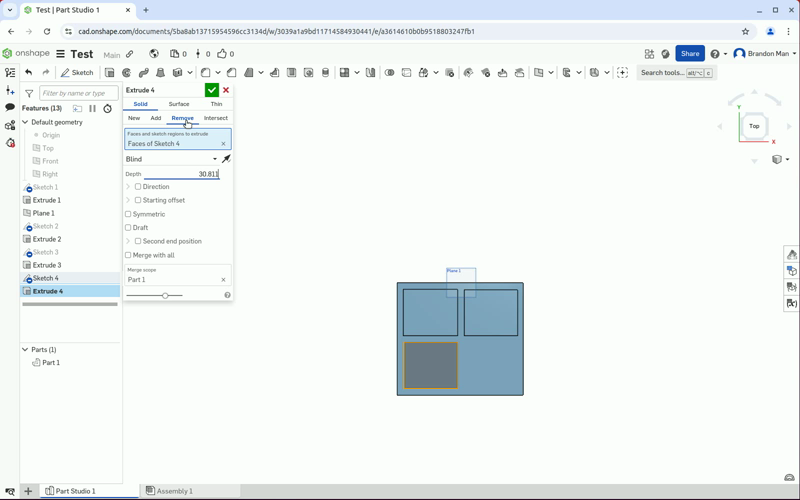
key(tab, 6)
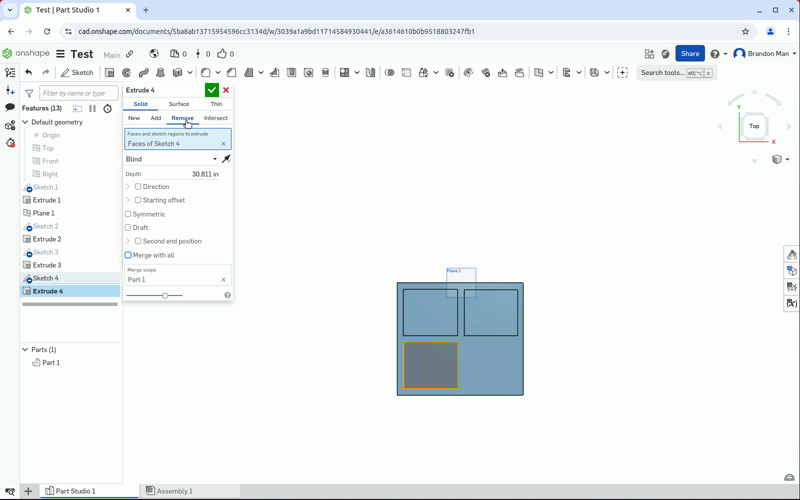
key(space)
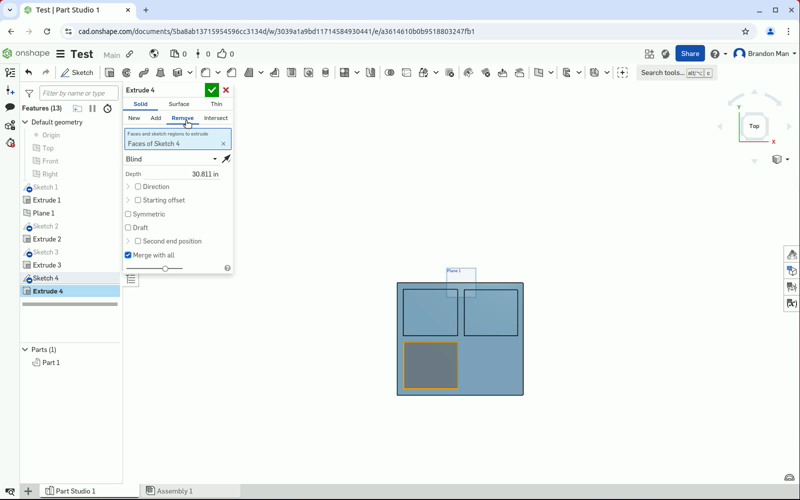
key(enter)
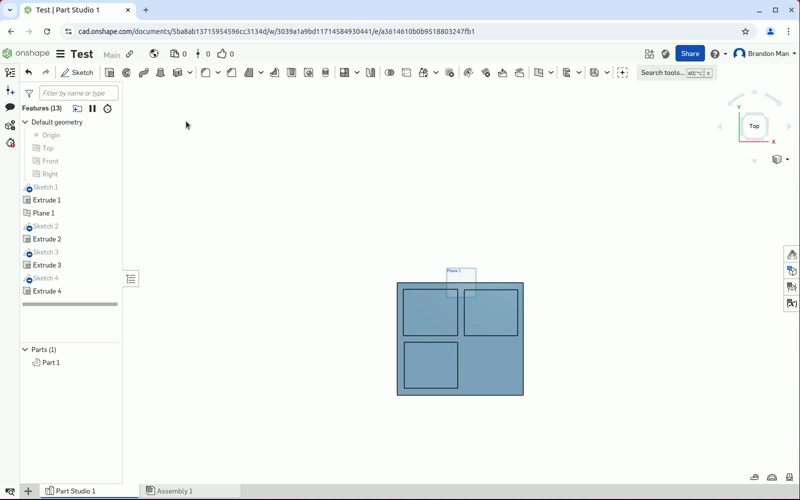
key(shift+h)
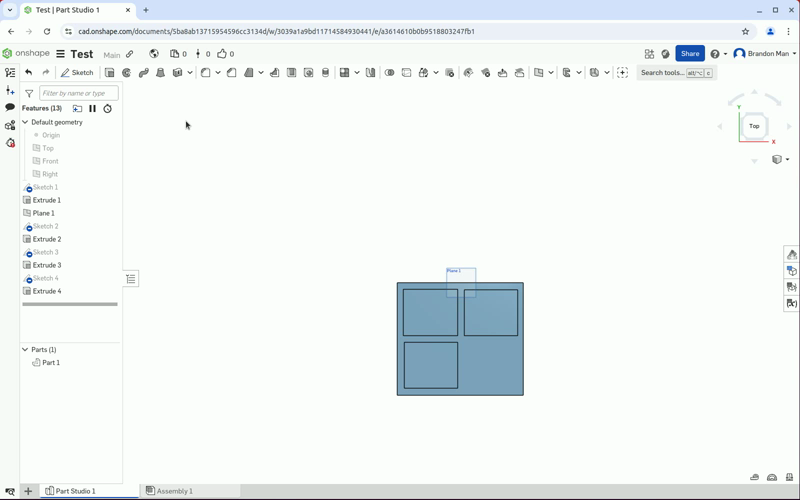
key(shift+h)
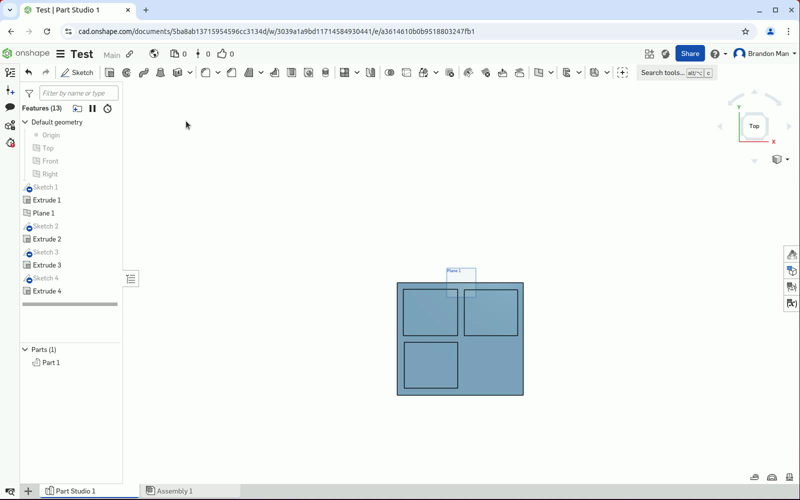
mouse_move(73, 189)
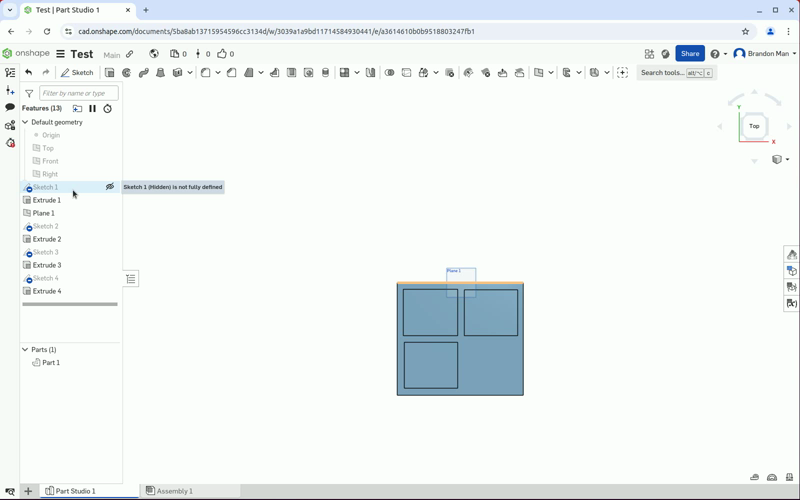
click(73, 189)
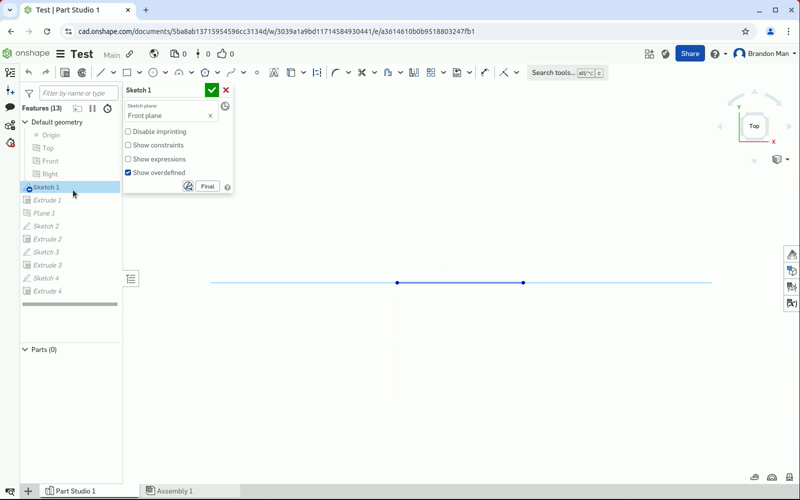
mouse_move(229, 92)
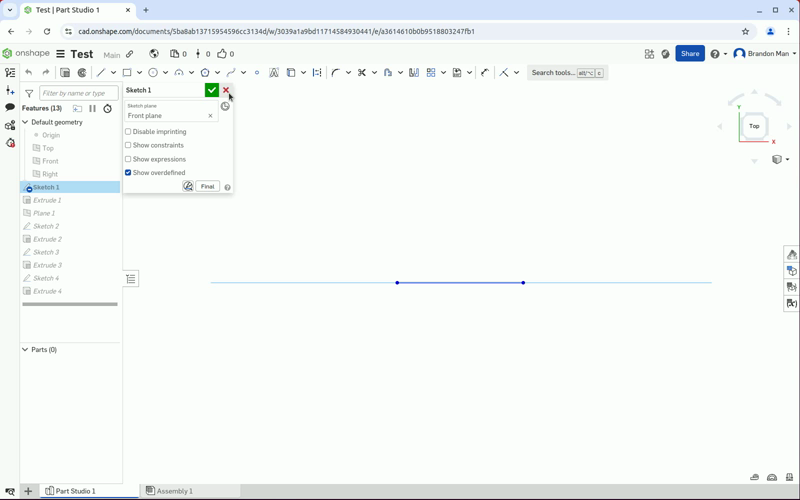
click(229, 92)
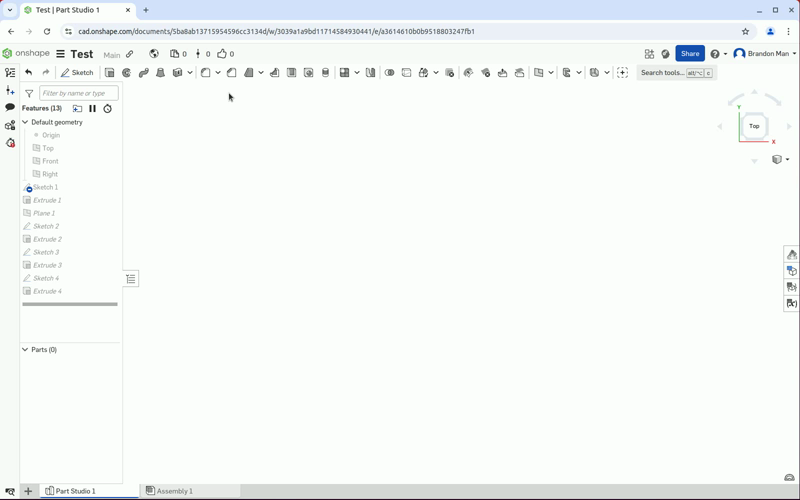
key(shift+s)
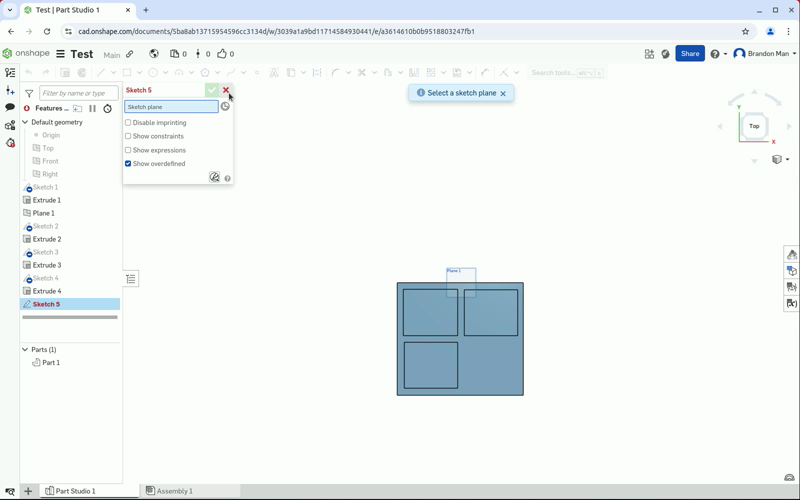
mouse_move(73, 215)
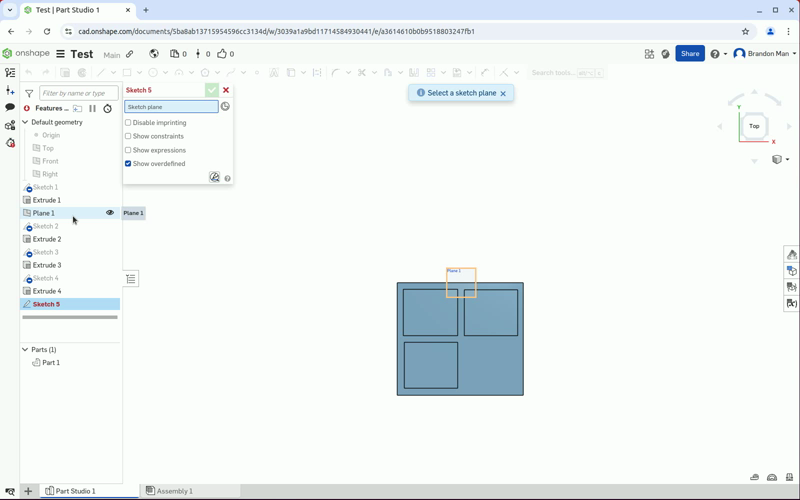
click(73, 215)
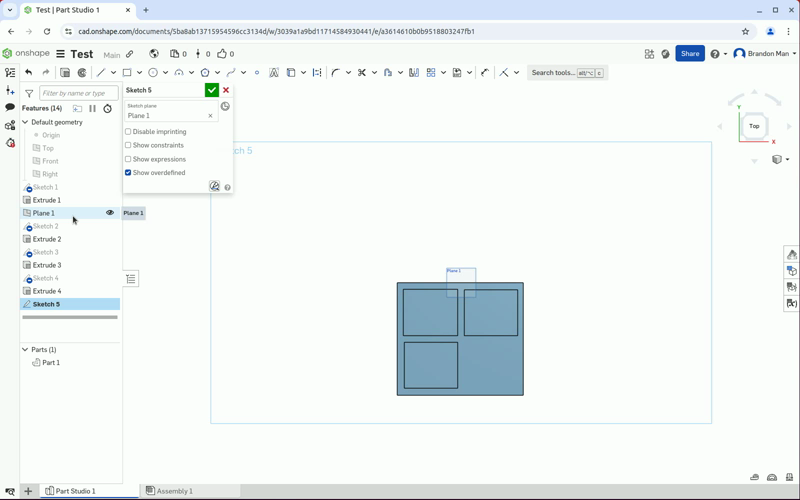
mouse_move(73, 352)
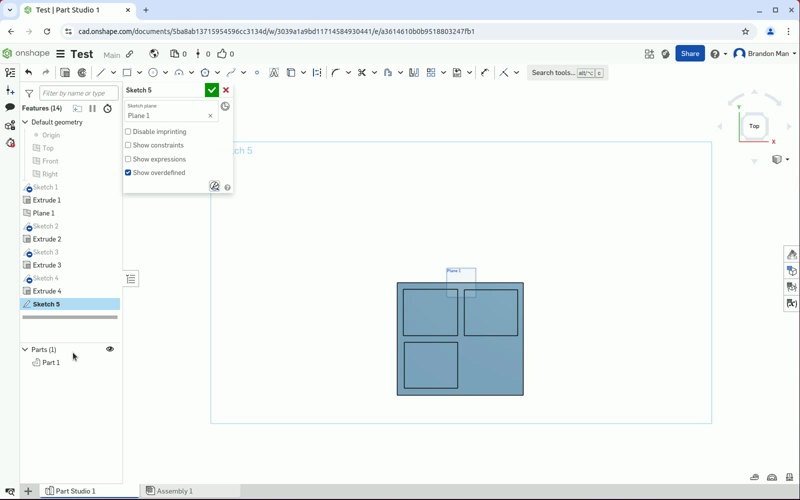
key(y)
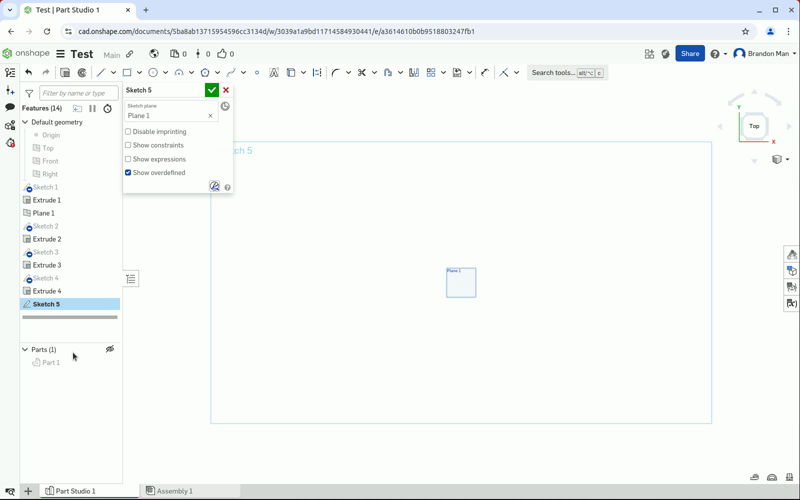
key(l)
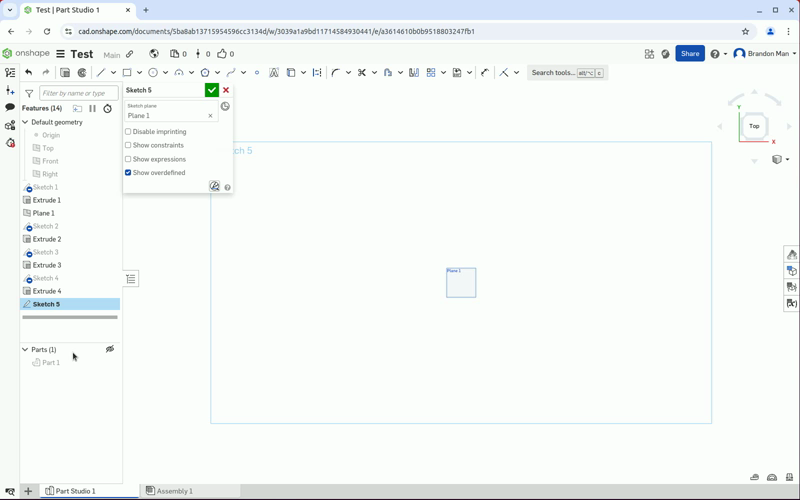
key_down(shift)
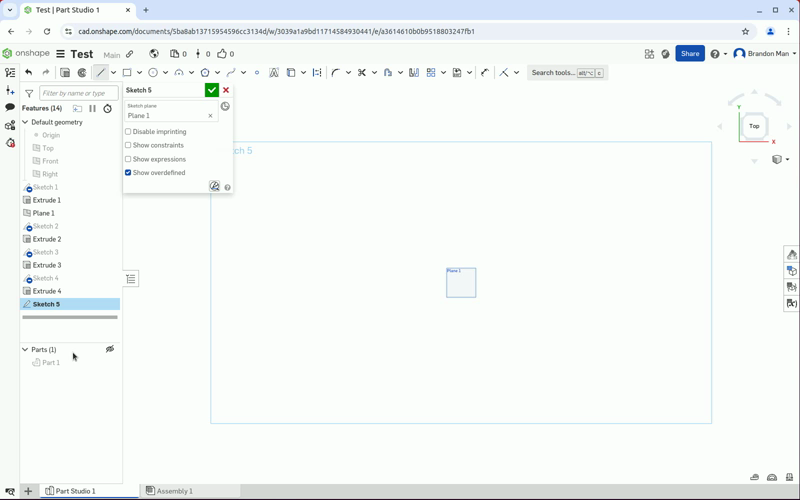
mouse_move(464, 388)
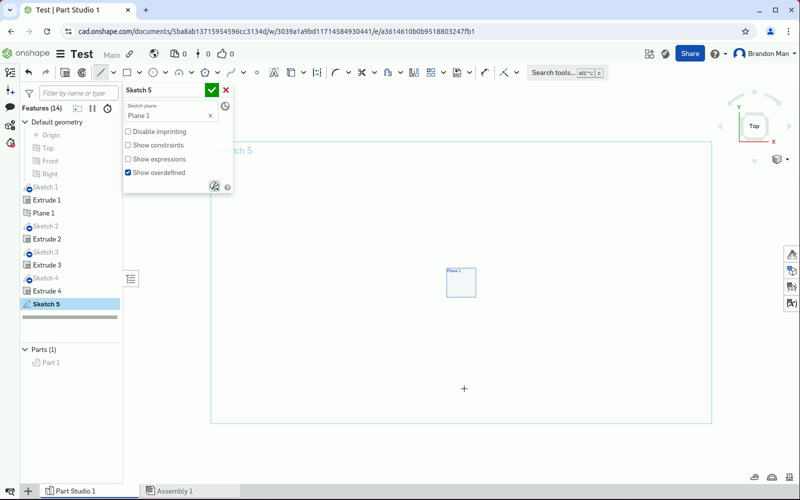
click(464, 388)
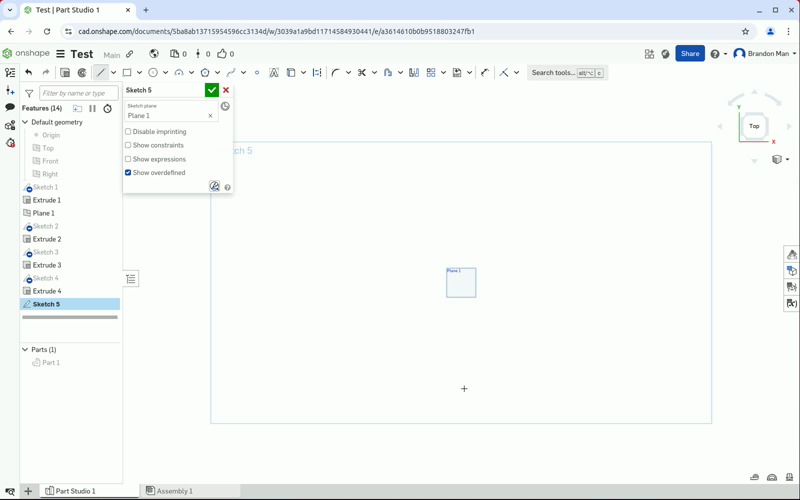
key_up(shift)
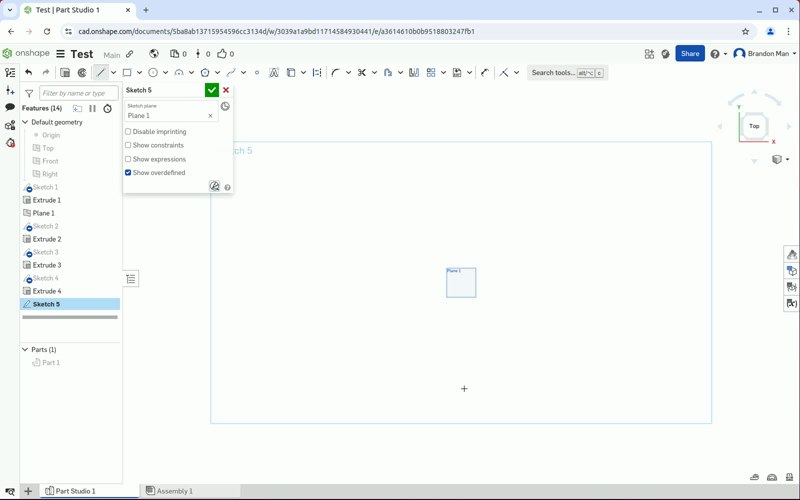
key_down(shift)
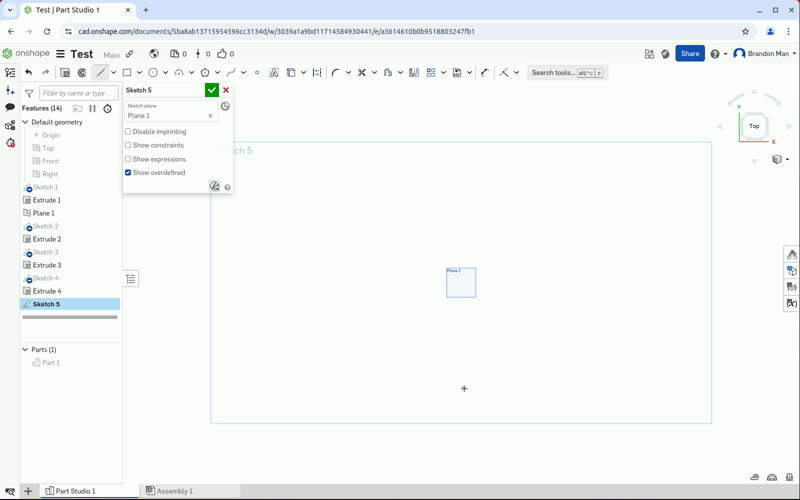
mouse_move(494, 388)
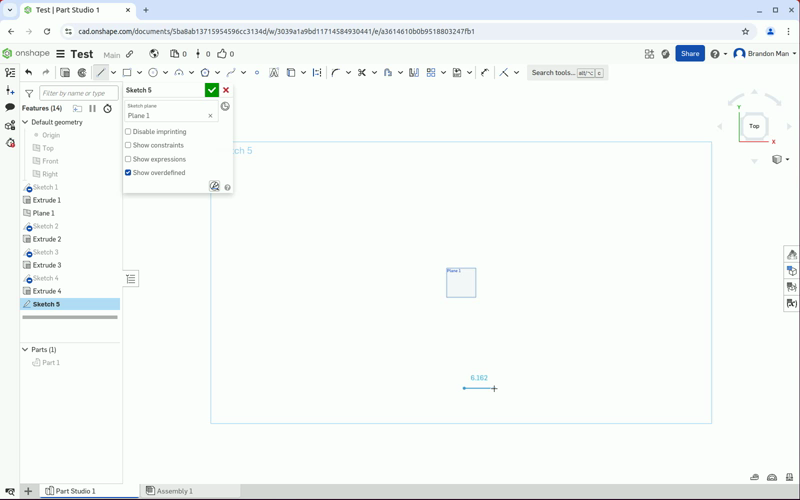
mouse_move(517, 388)
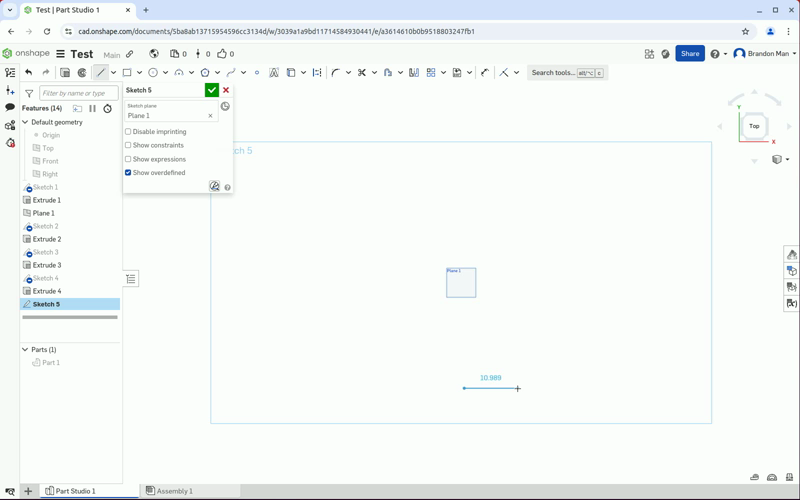
click(517, 388)
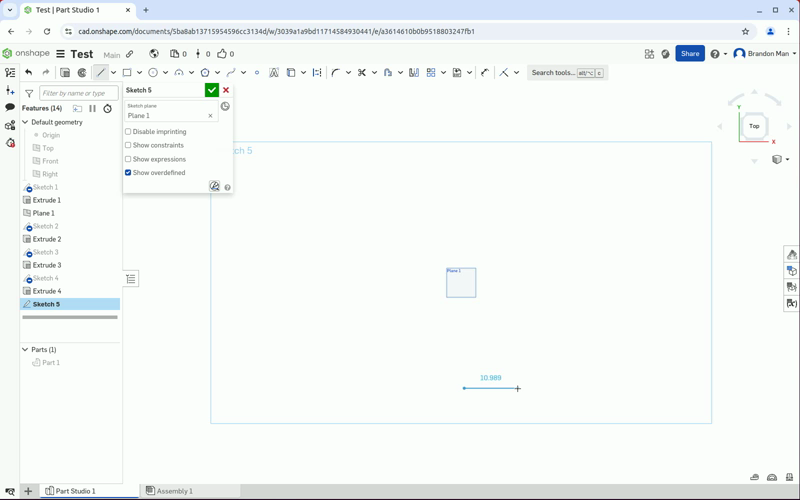
key_up(shift)
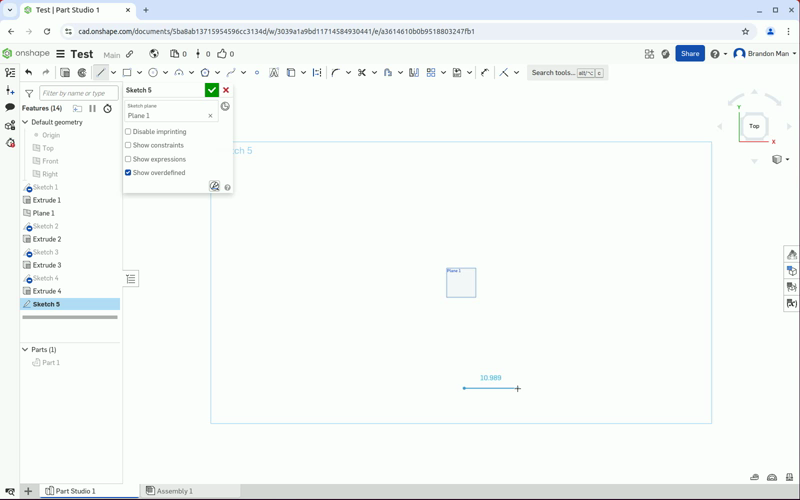
key_down(shift)
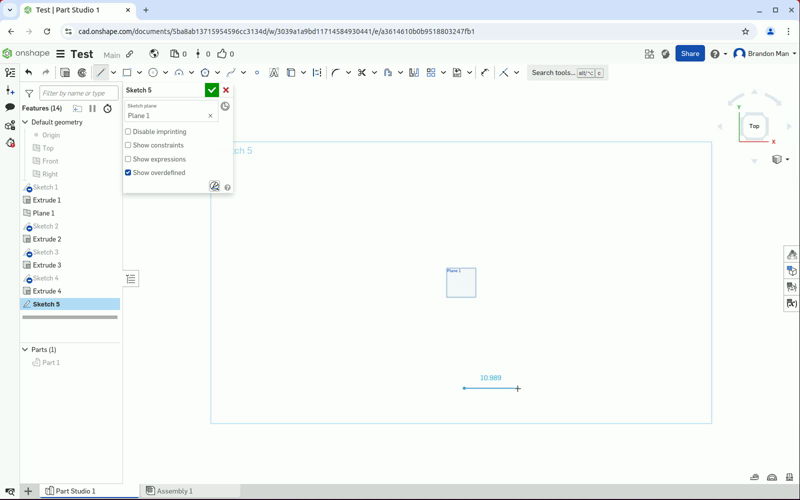
mouse_move(547, 388)
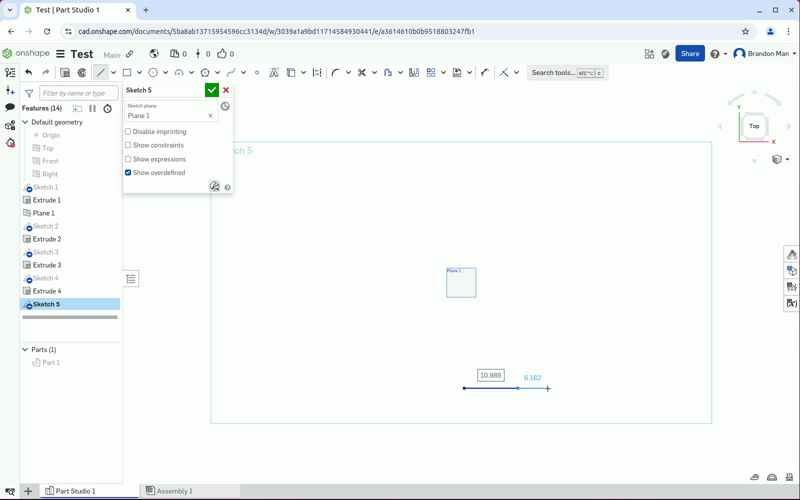
mouse_move(517, 342)
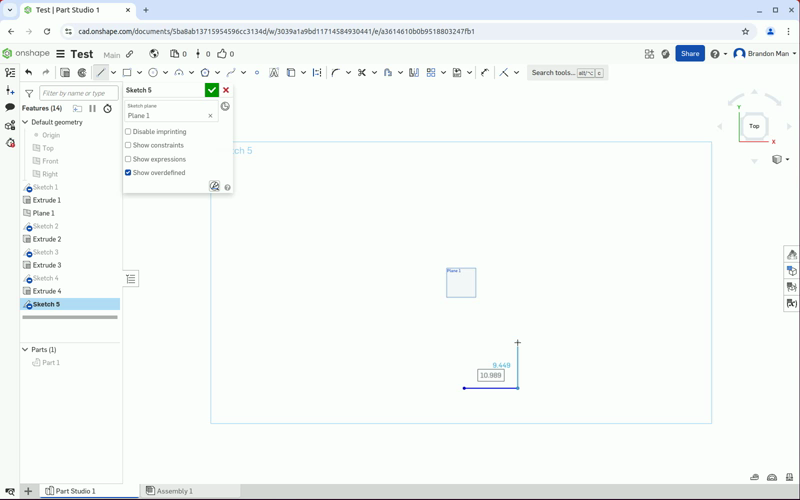
click(517, 342)
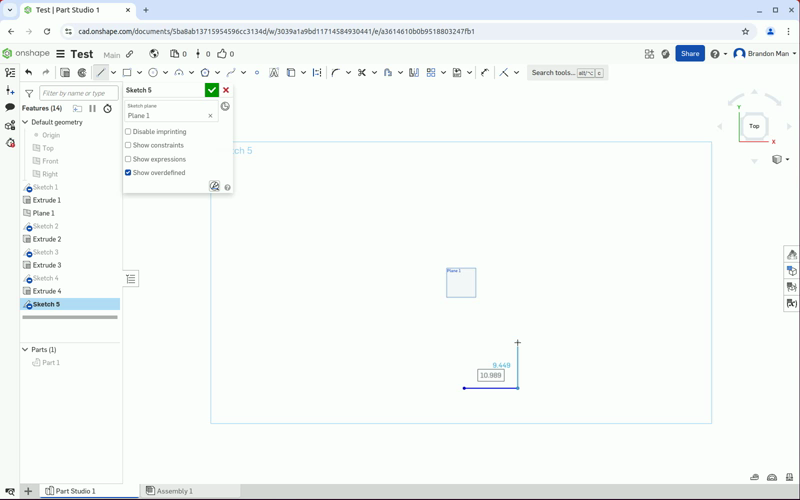
key_up(shift)
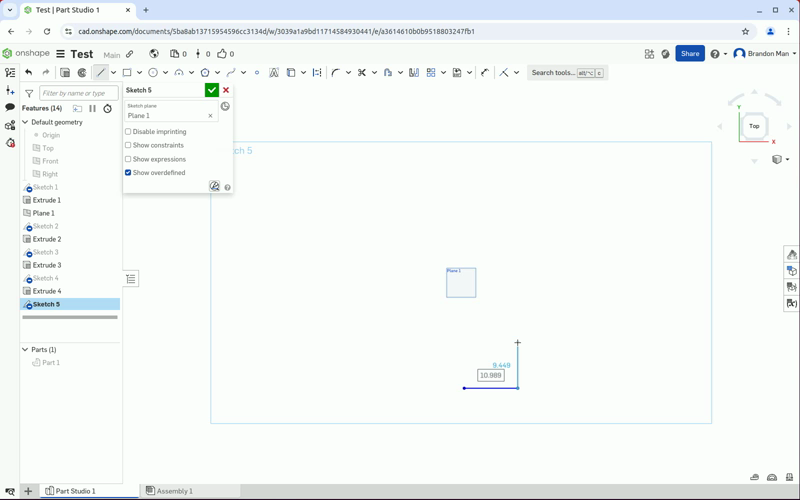
key_down(shift)
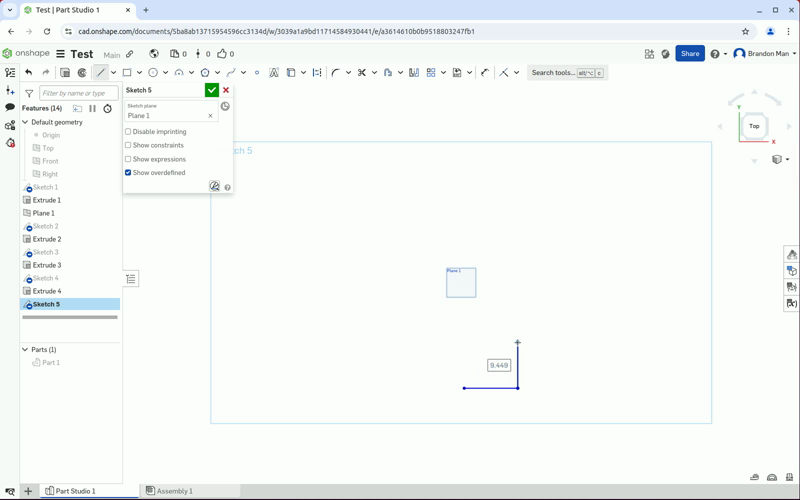
mouse_move(547, 342)
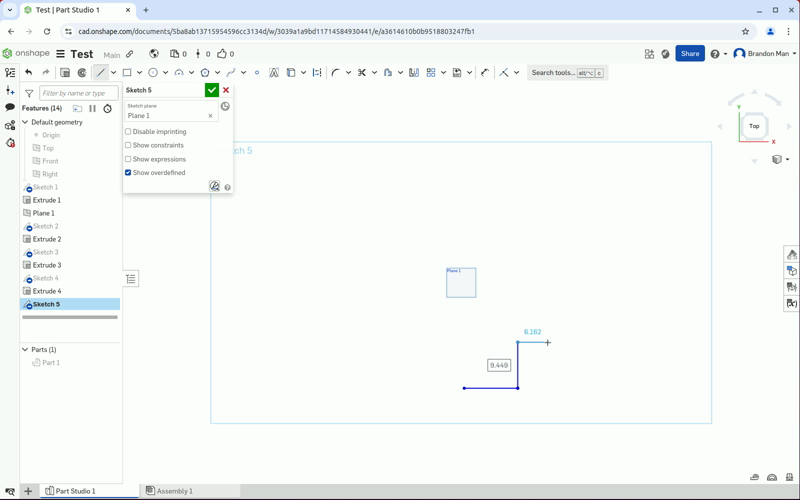
mouse_move(464, 342)
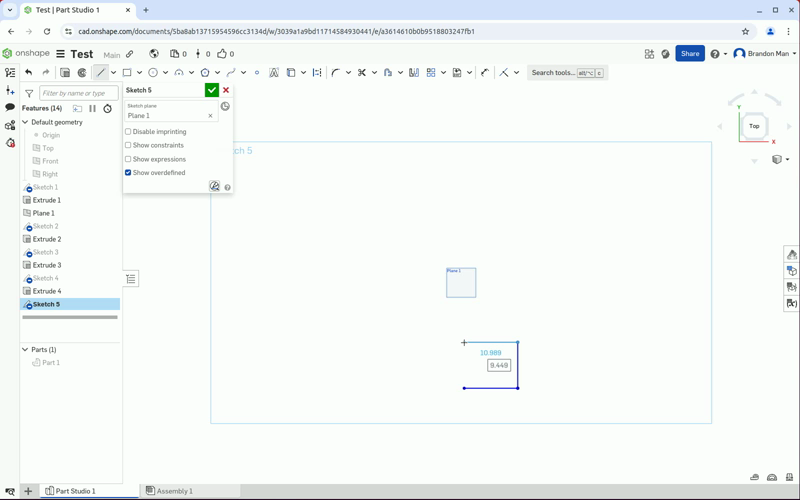
click(464, 342)
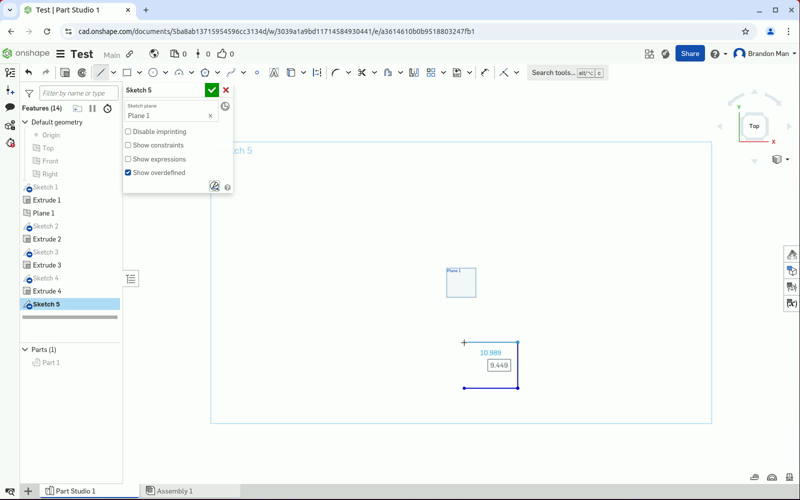
key_up(shift)
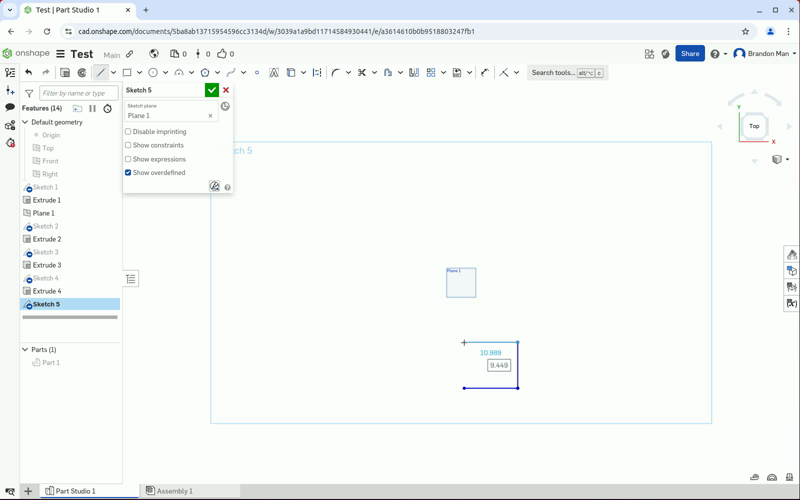
mouse_move(494, 342)
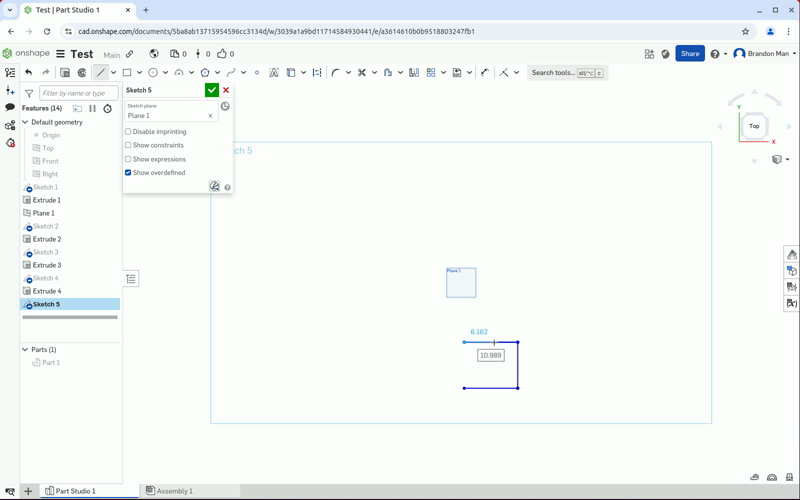
key_down(shift)
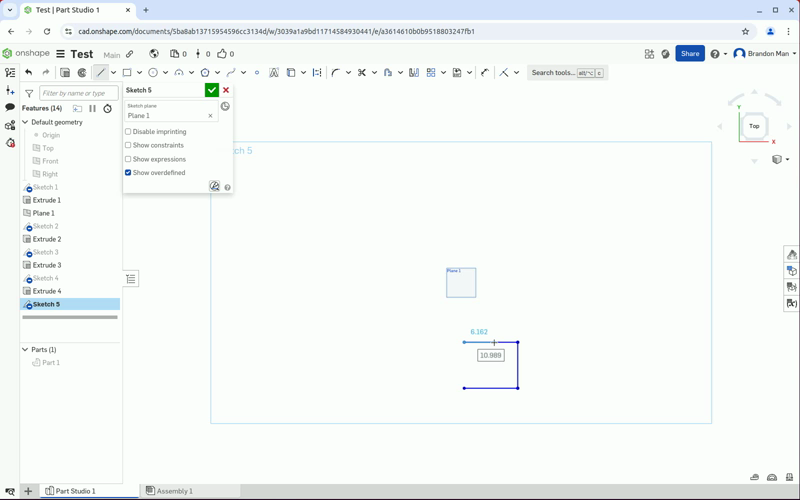
mouse_move(464, 388)
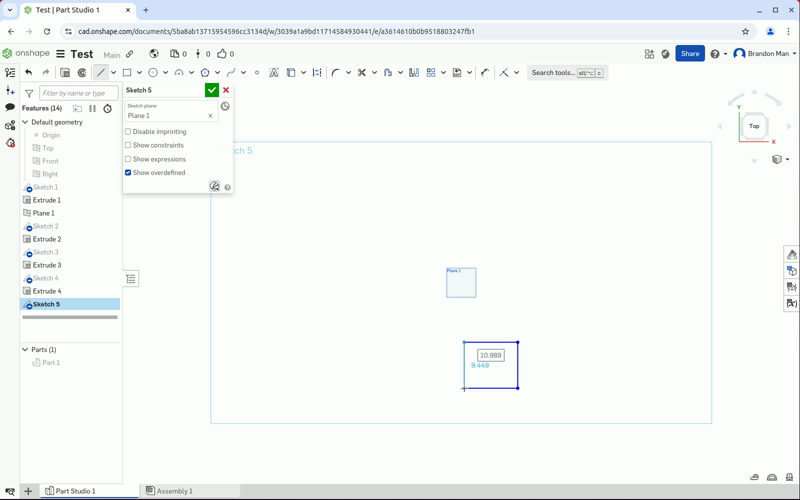
key_up(shift)
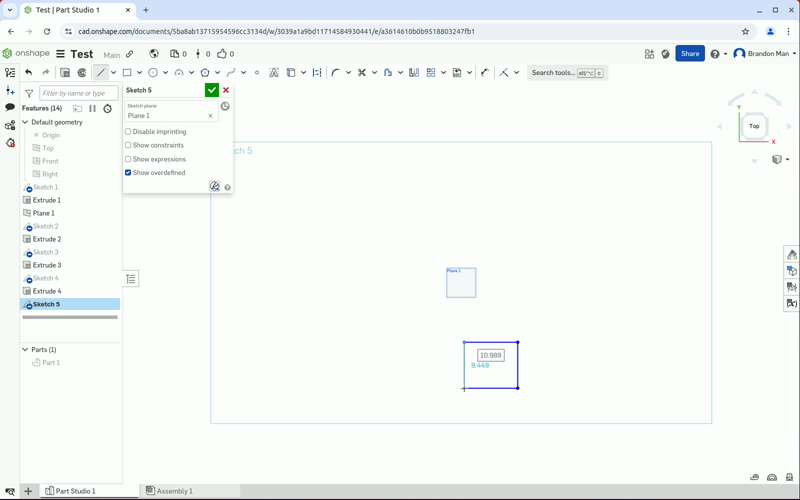
click(464, 388)
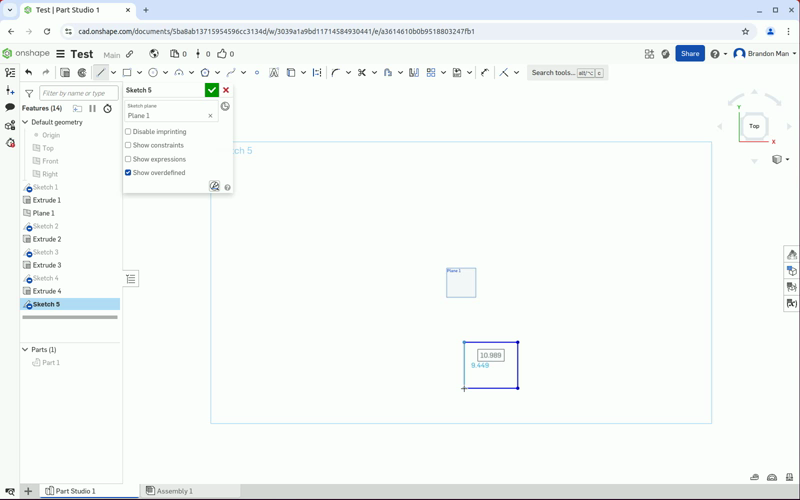
key(esc)
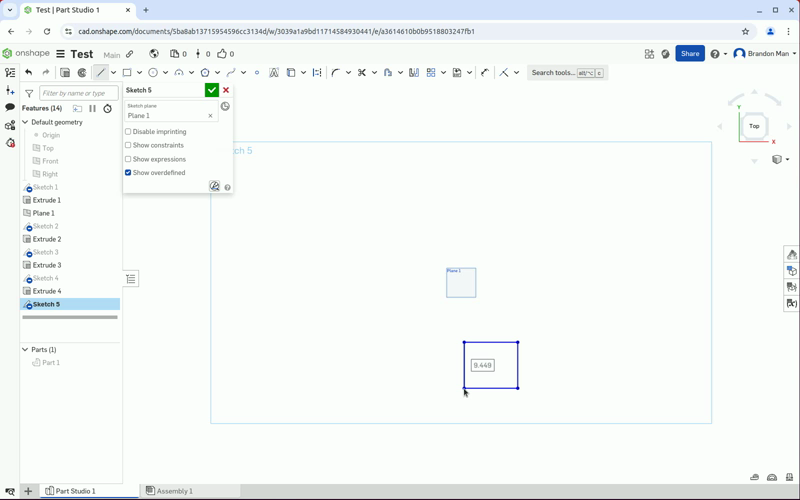
mouse_move(511, 386)
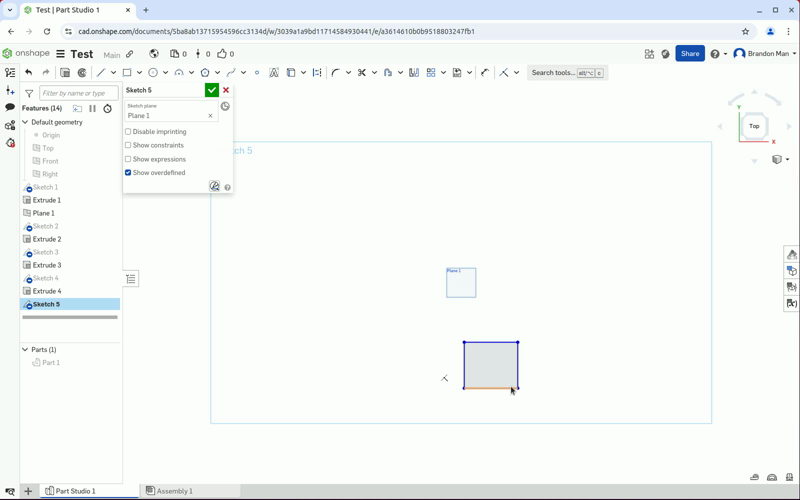
click(511, 386)
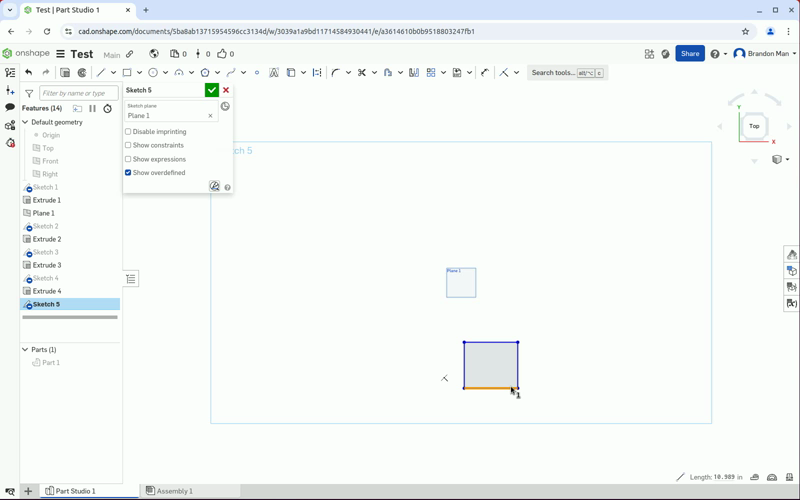
mouse_move(73, 352)
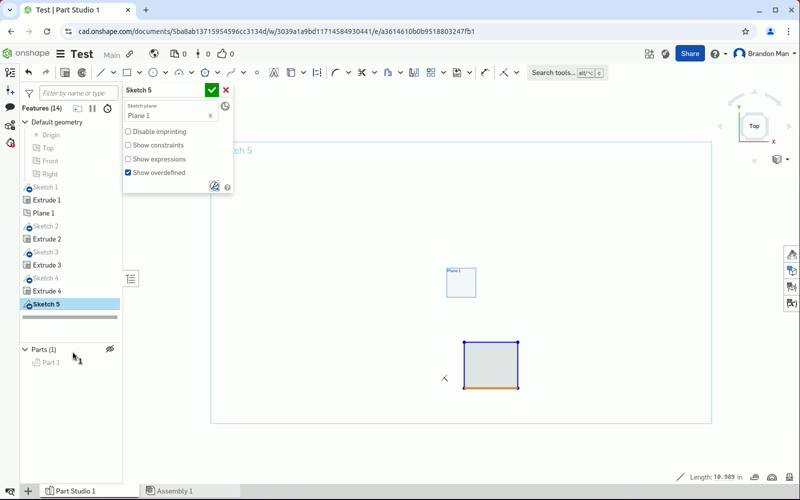
key(shift+y)
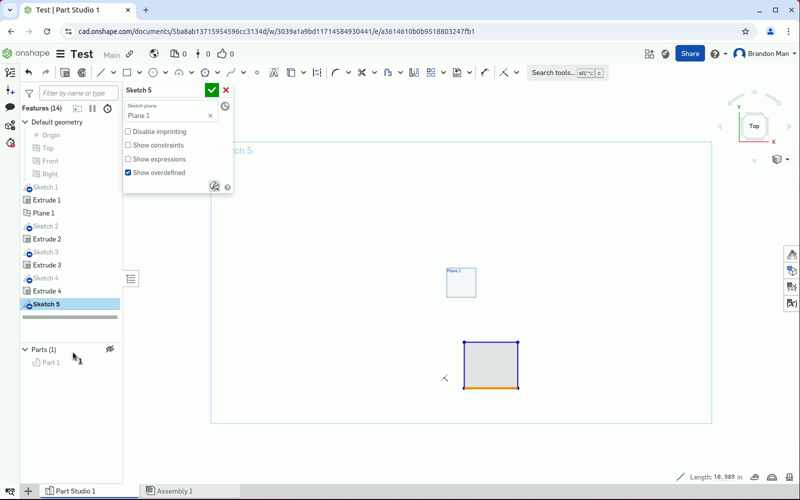
key(shift+e)
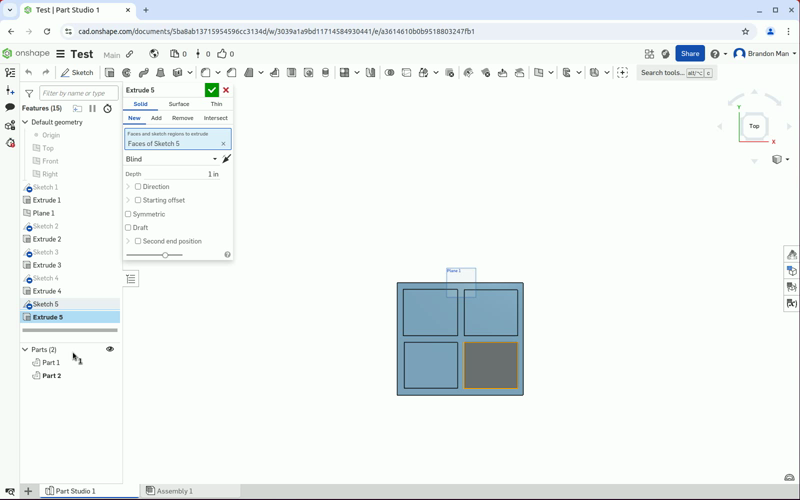
mouse_move(143, 106)
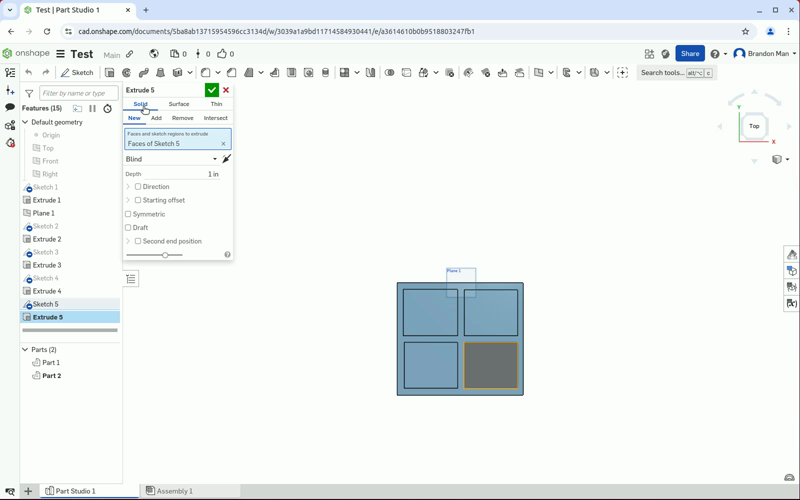
click(143, 106)
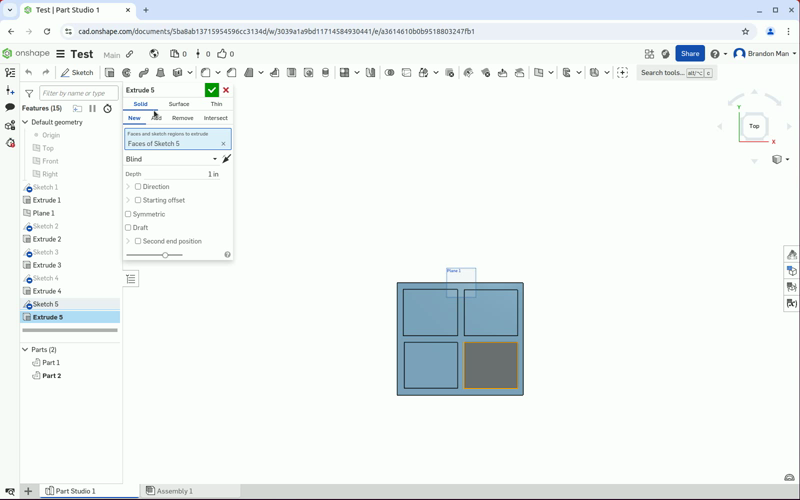
mouse_move(186, 120)
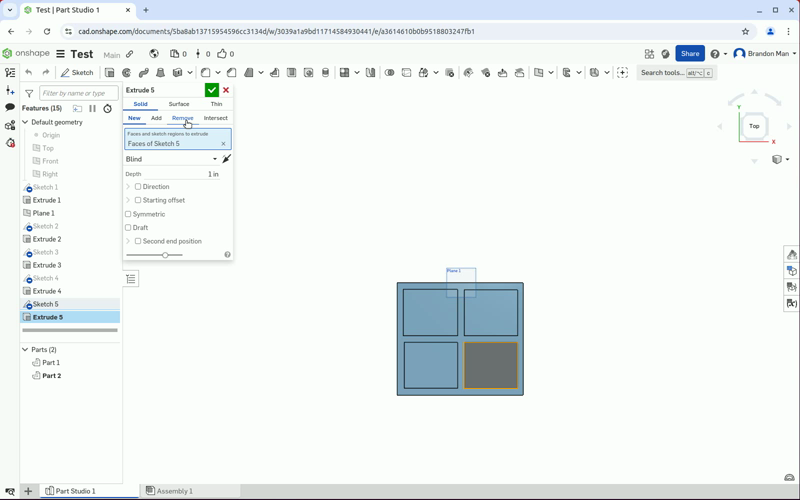
click(186, 120)
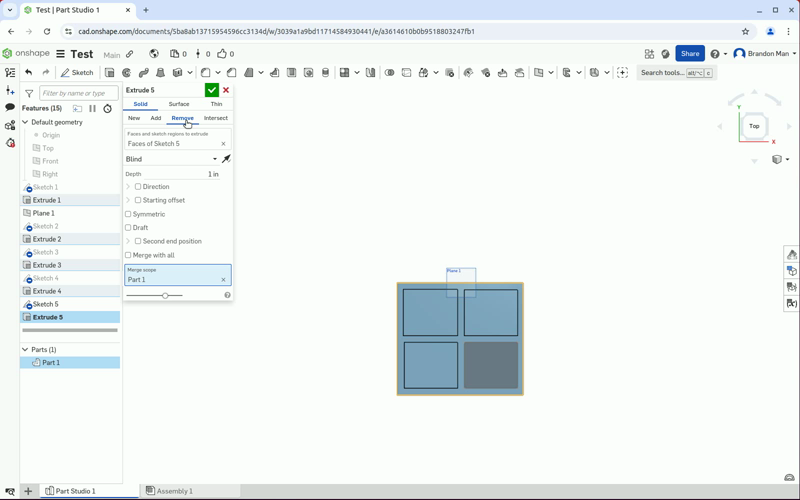
key(tab, 4)
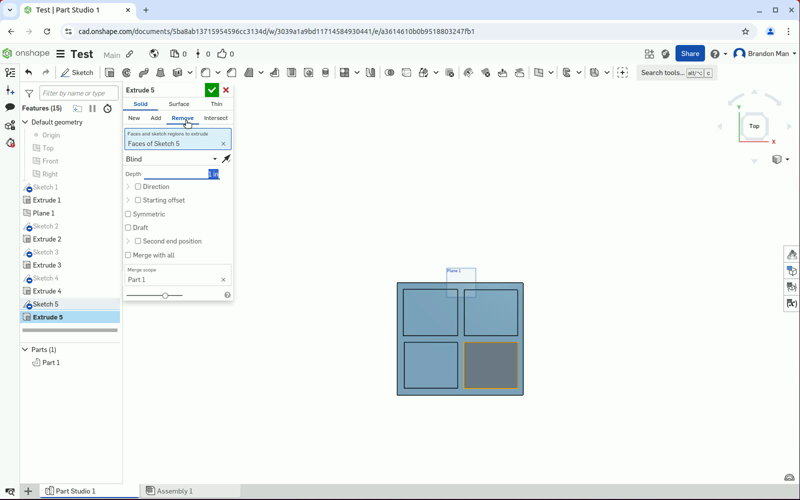
text(30.811)
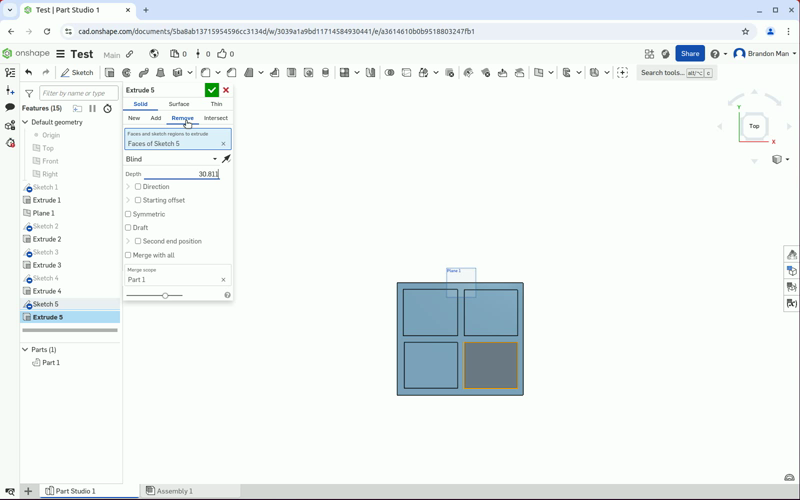
key(tab, 6)
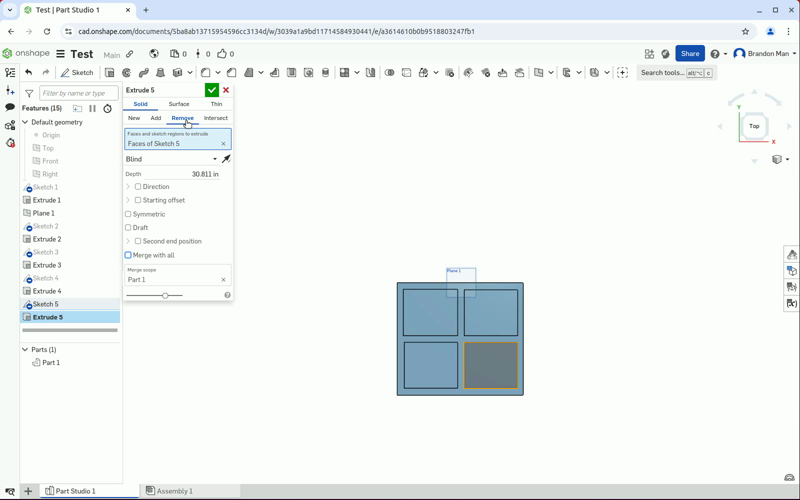
key(space)
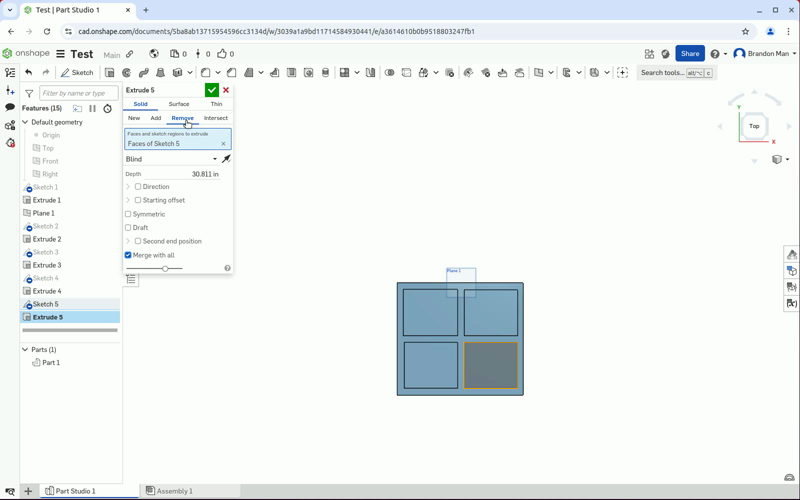
key(enter)
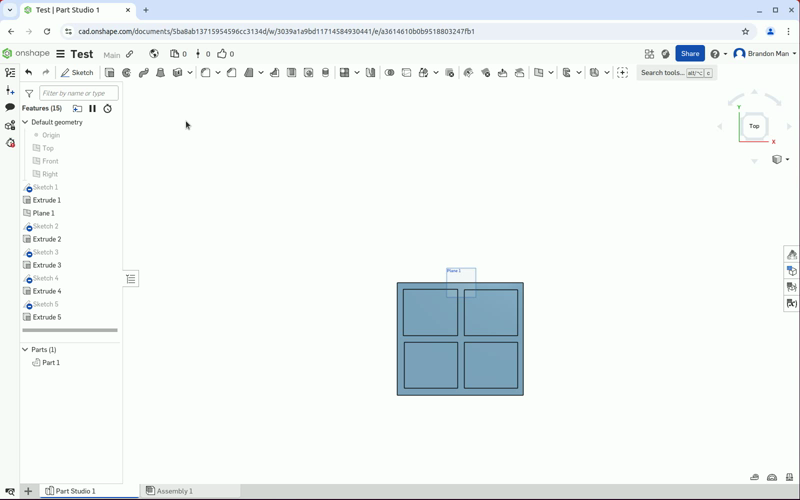
key(shift+h)
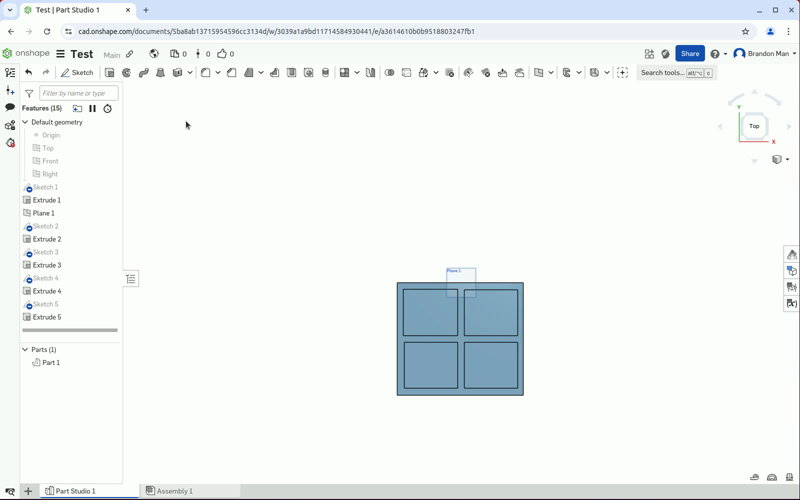
key(shift+h)
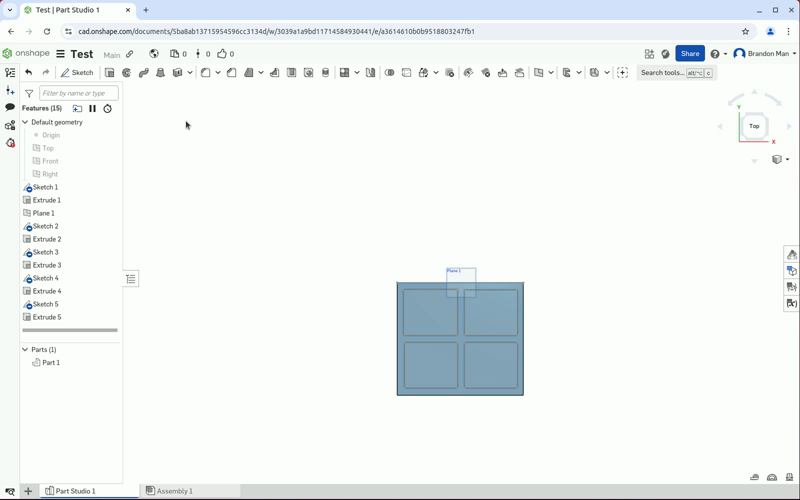
key(shift+7)
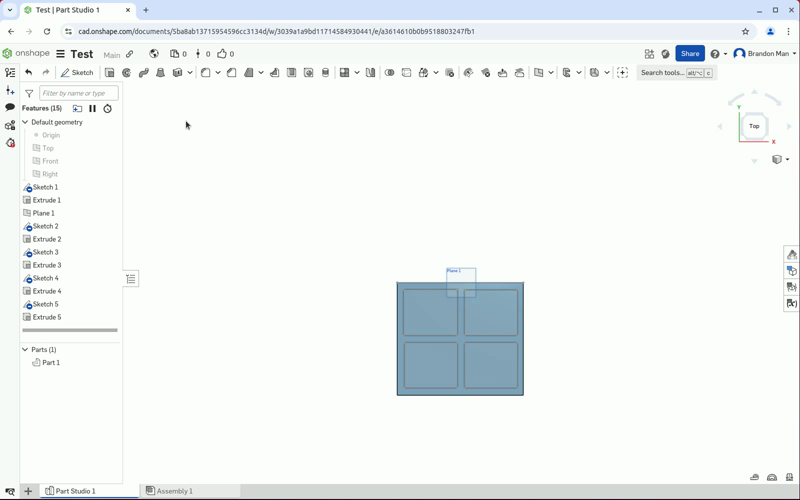
key(up, 3)
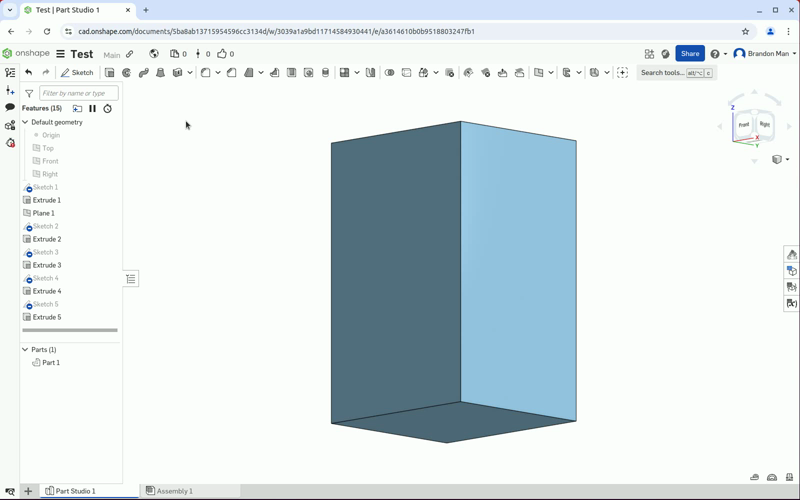
key(left, 3)
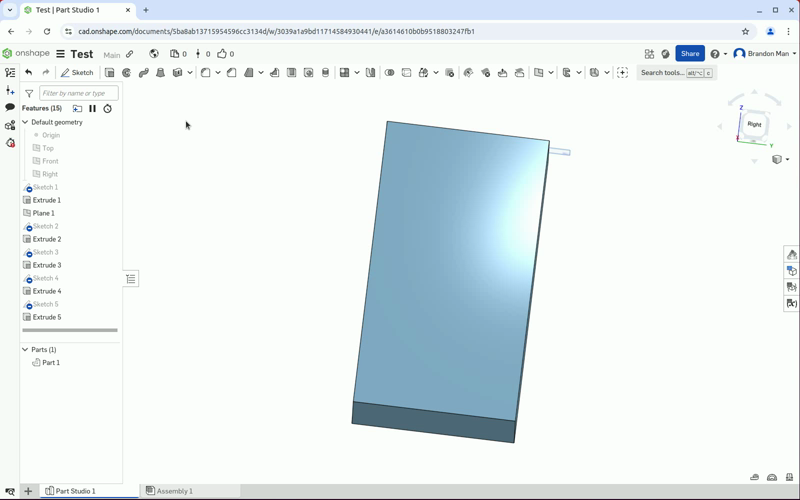
key(right, 3)
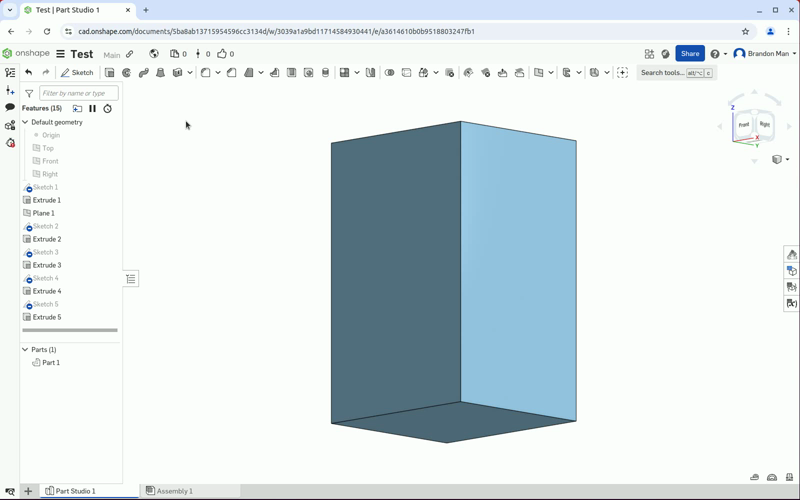
key(down, 3)
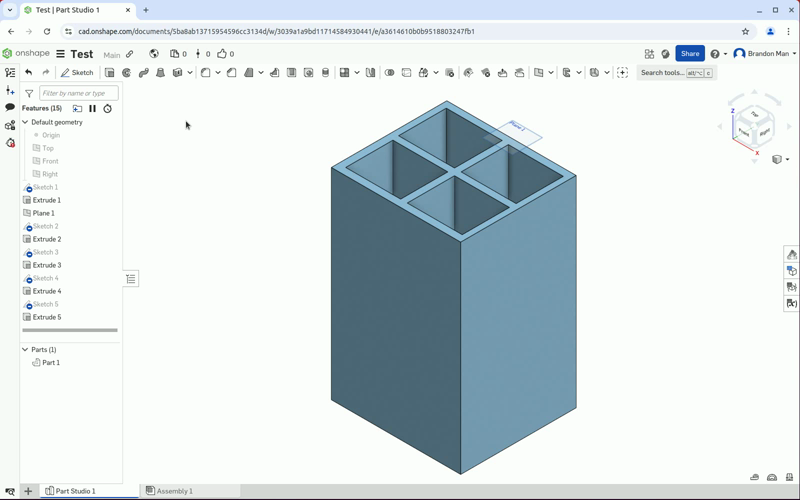
mouse_move(73, 189)
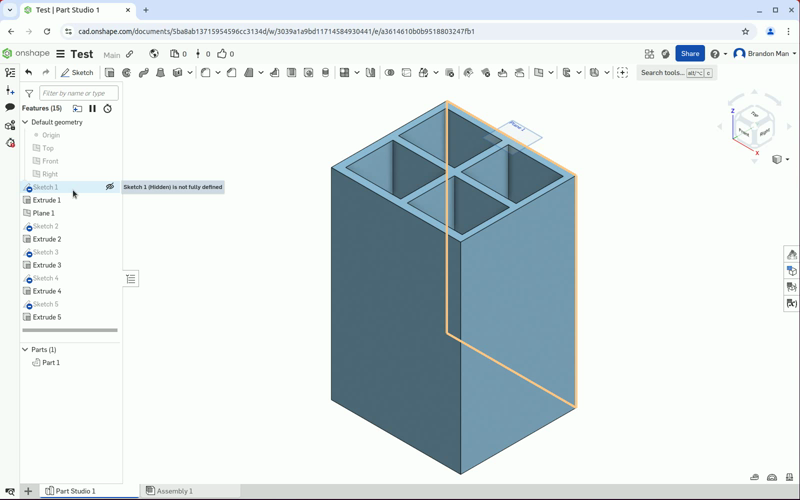
click(73, 189)